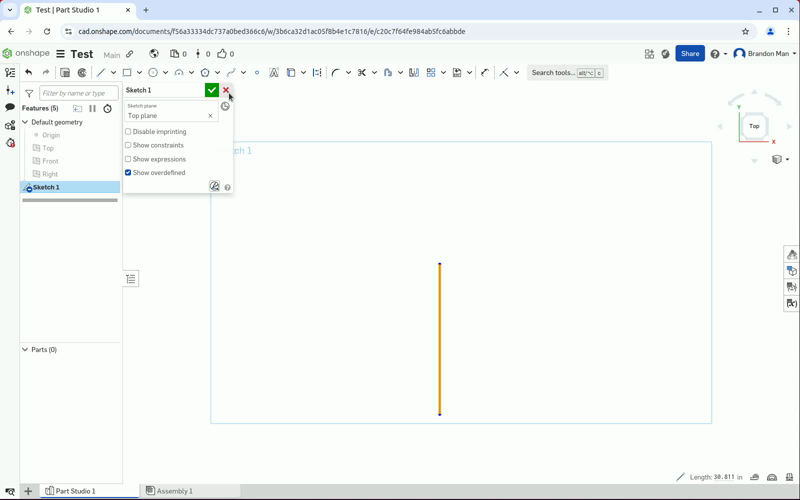
key(shift+h)
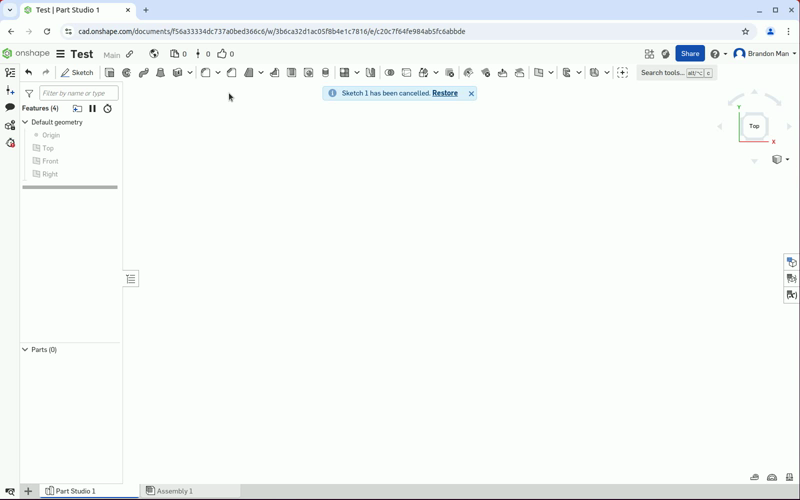
mouse_move(73, 352)
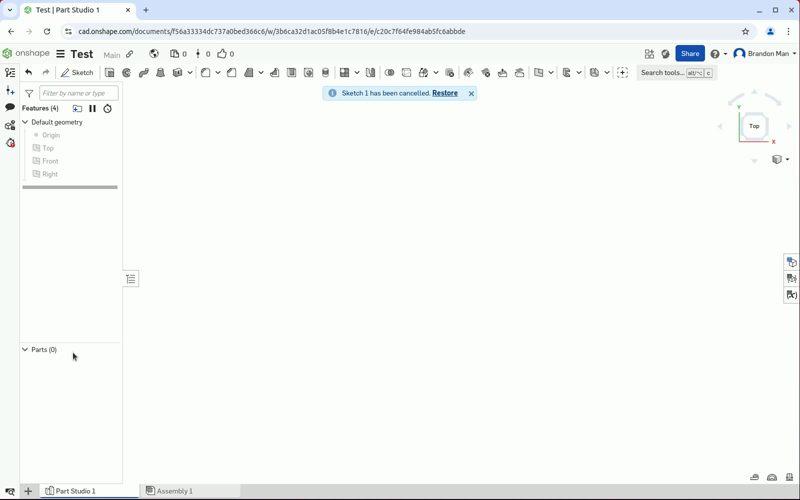
key(y)
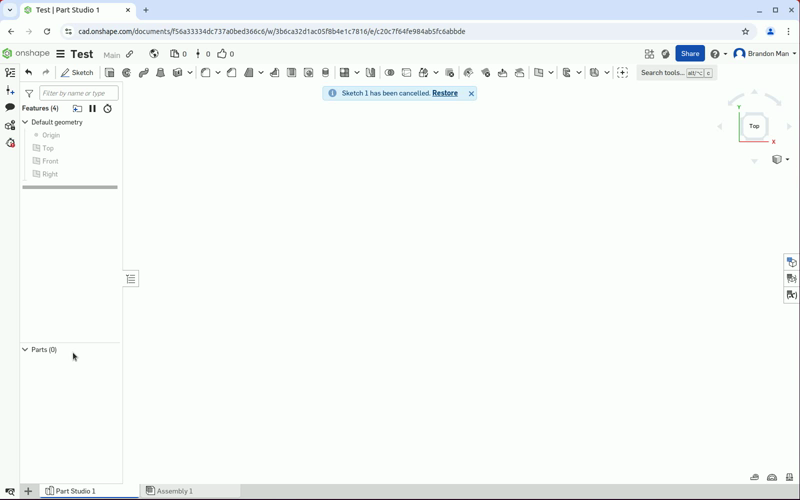
key(shift+p)
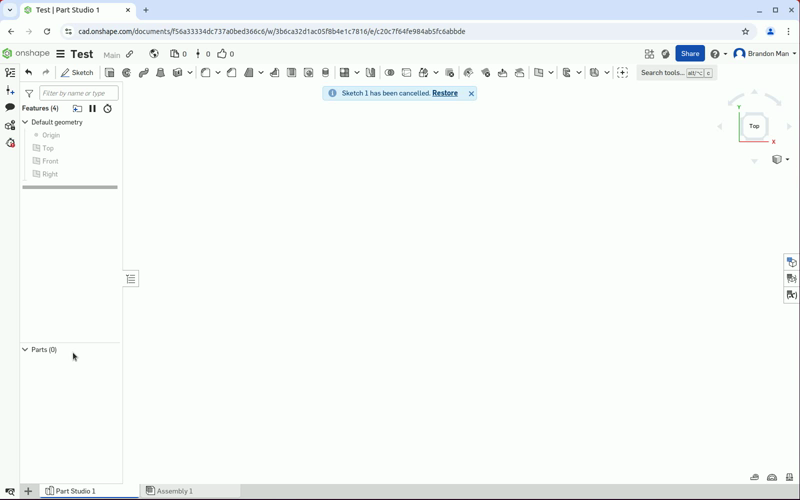
key(space)
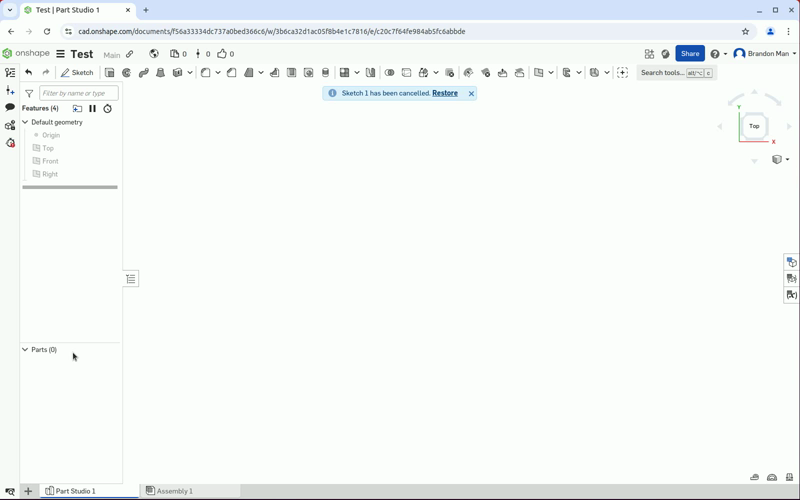
key_down(shift)
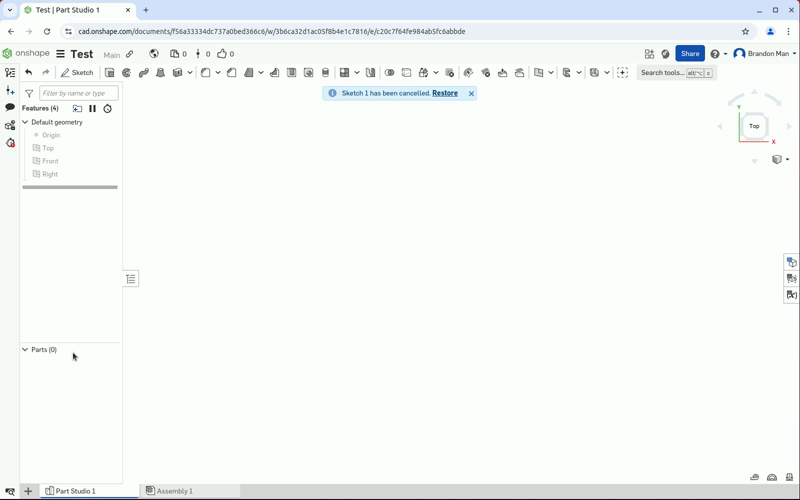
key(up)
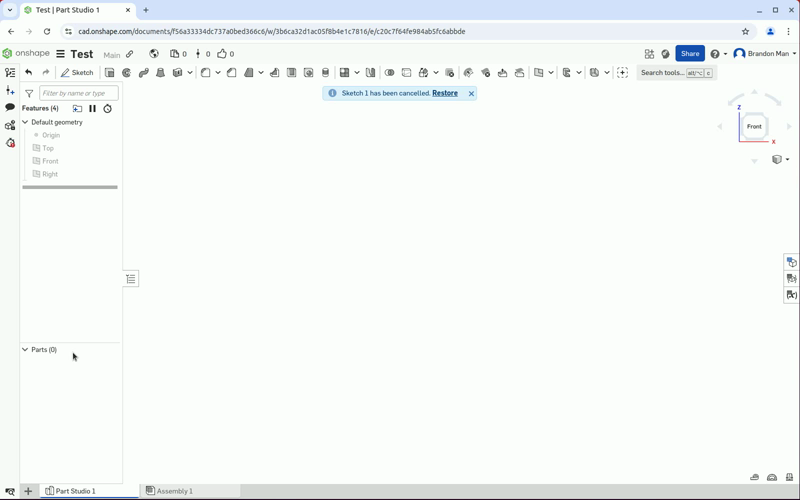
key_up(shift)
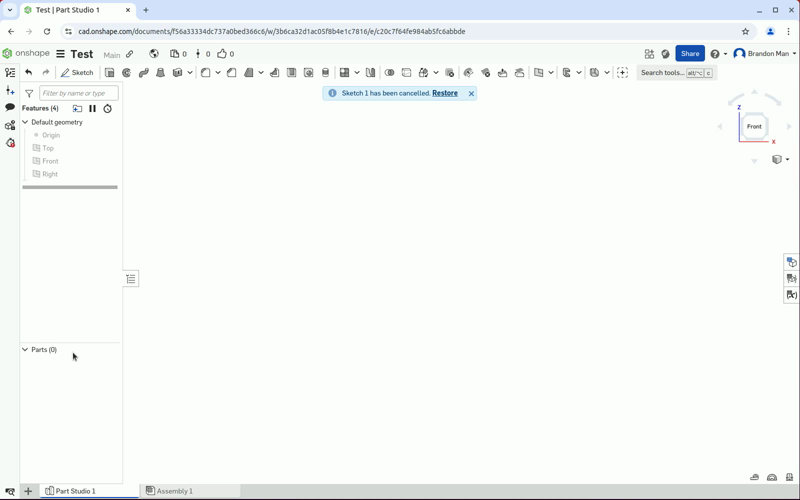
mouse_move(73, 352)
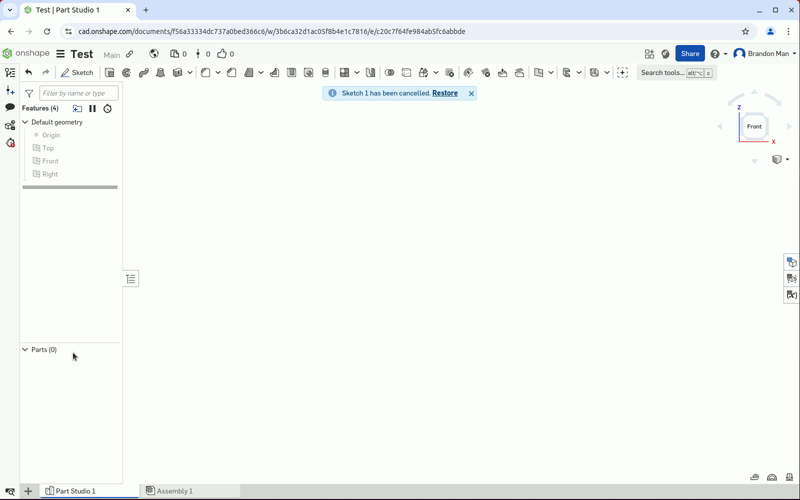
key(shift+y)
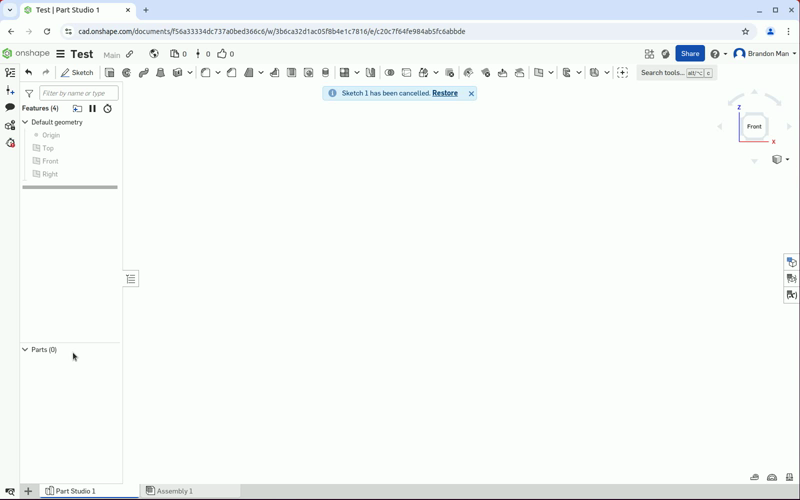
key(shift+s)
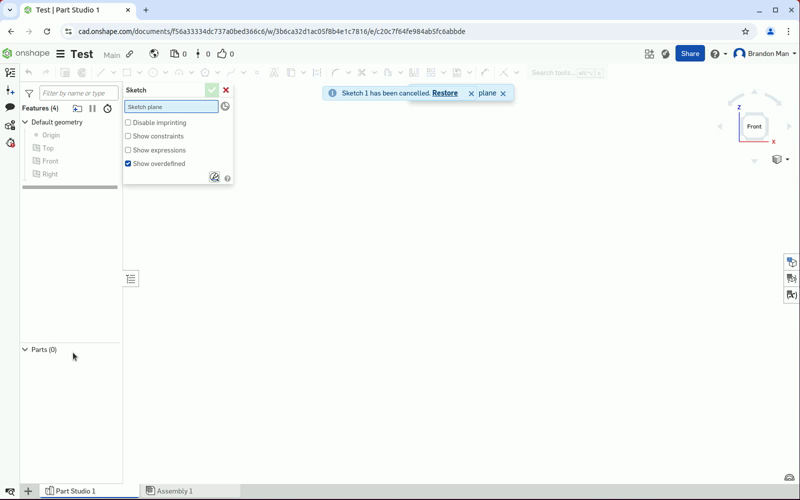
mouse_move(73, 163)
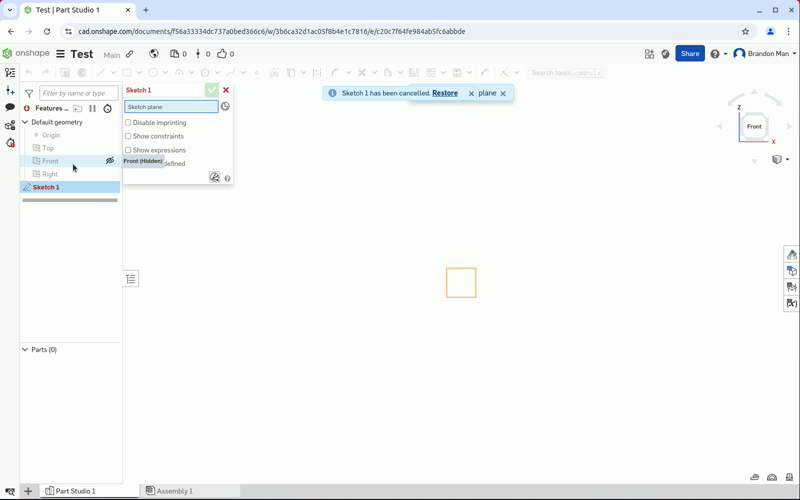
click(73, 163)
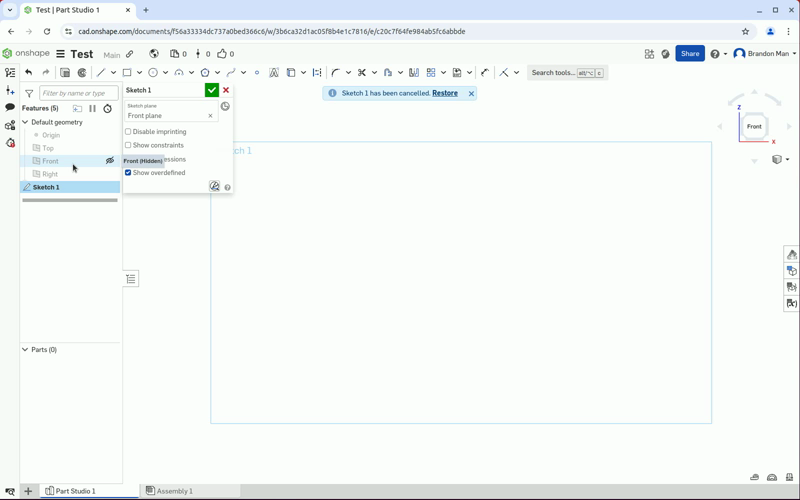
mouse_move(73, 352)
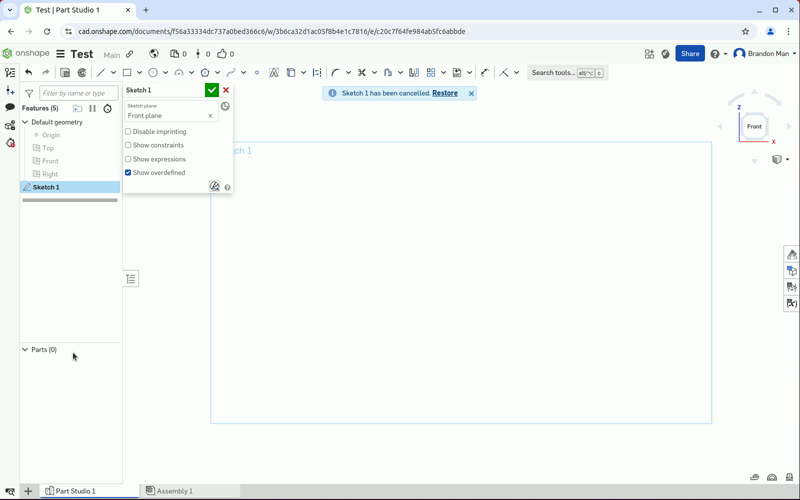
key(y)
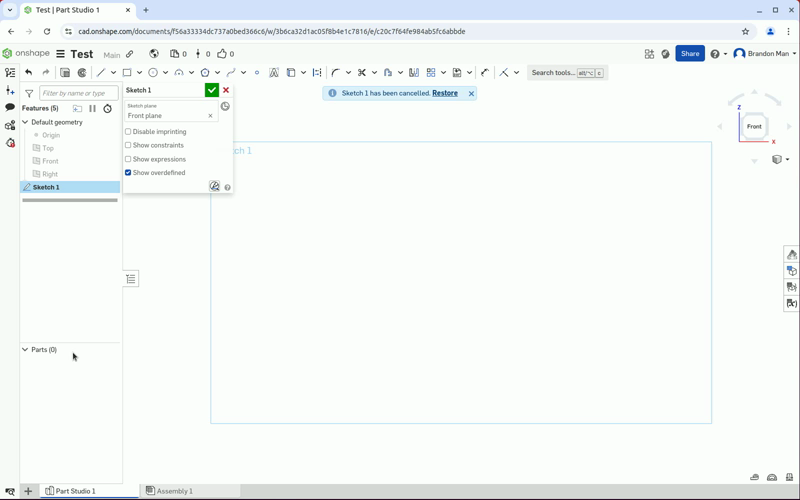
key(l)
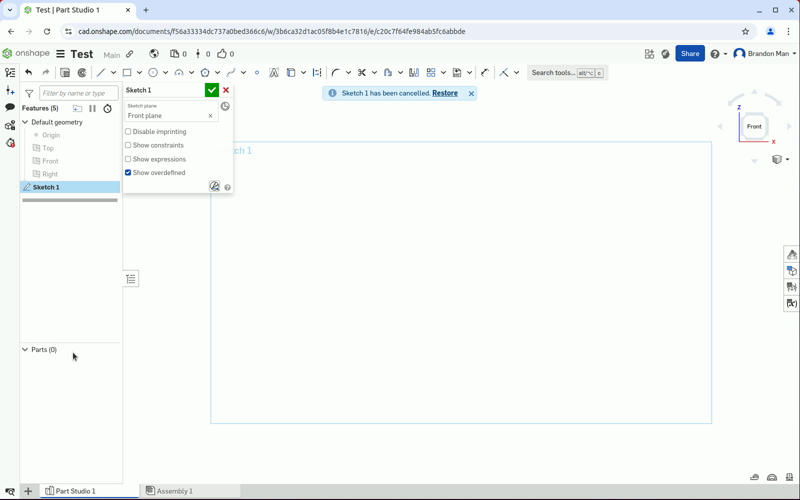
key_down(shift)
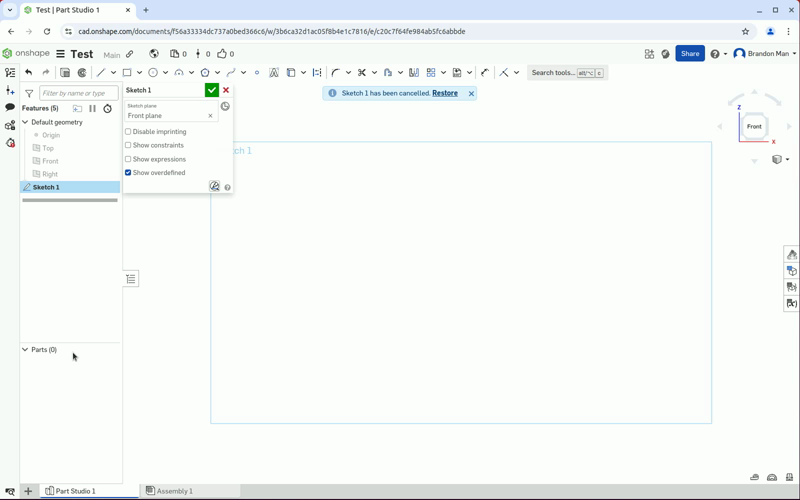
mouse_move(379, 287)
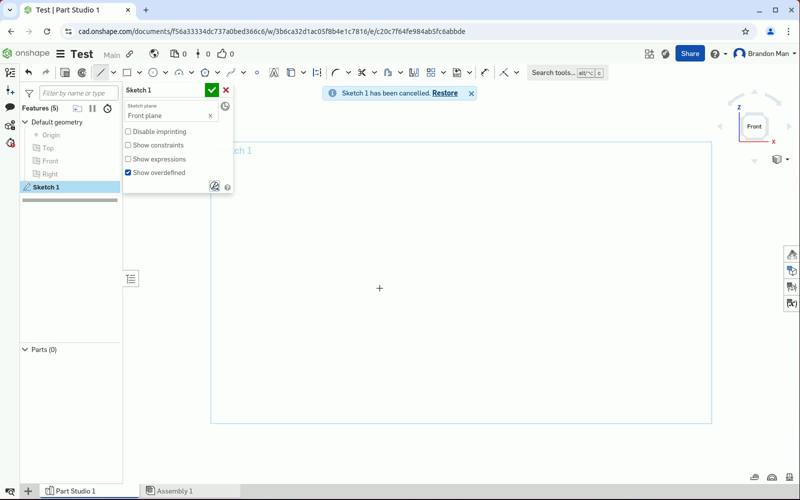
click(379, 287)
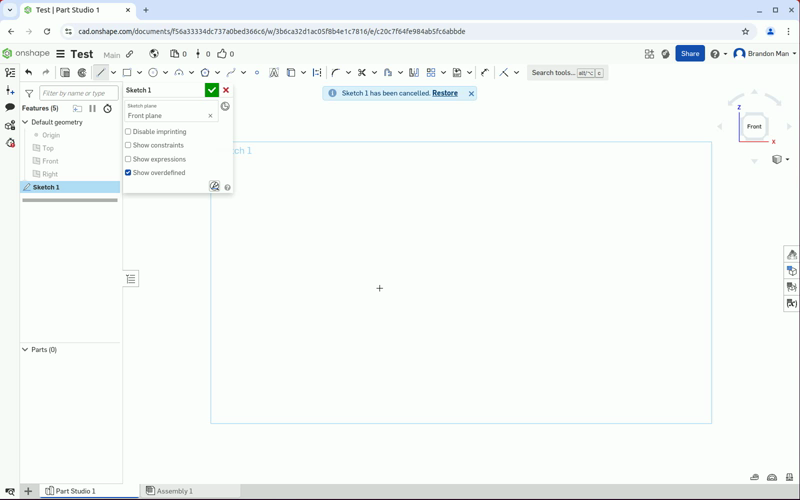
key_up(shift)
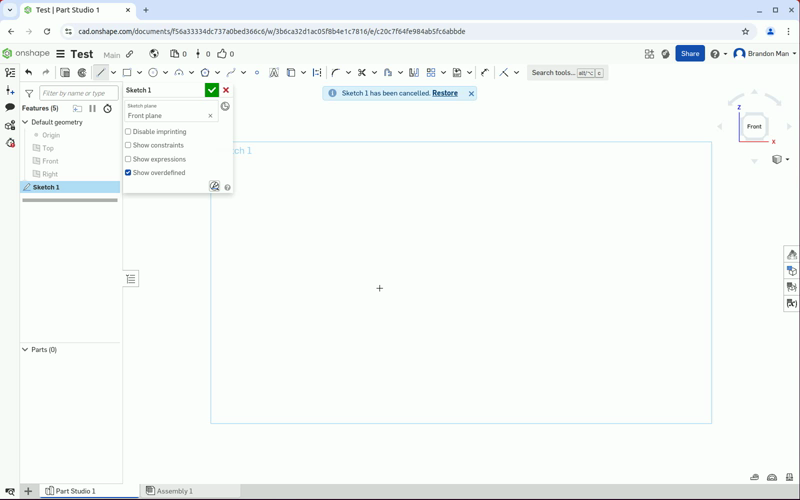
key_down(shift)
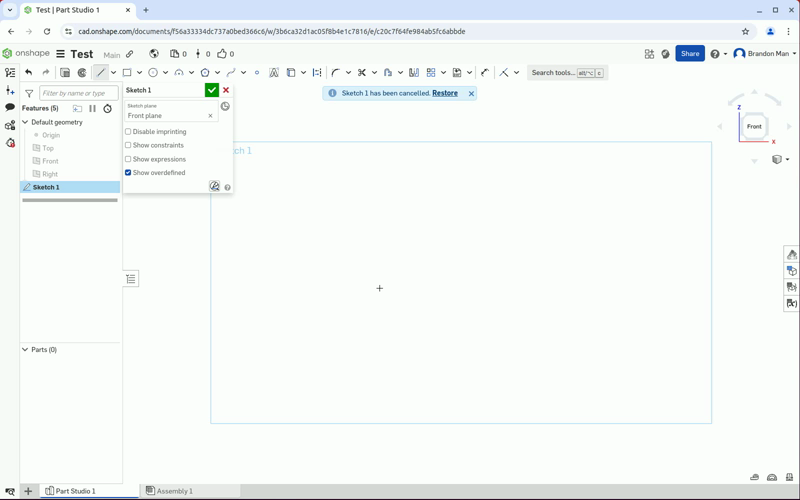
mouse_move(542, 287)
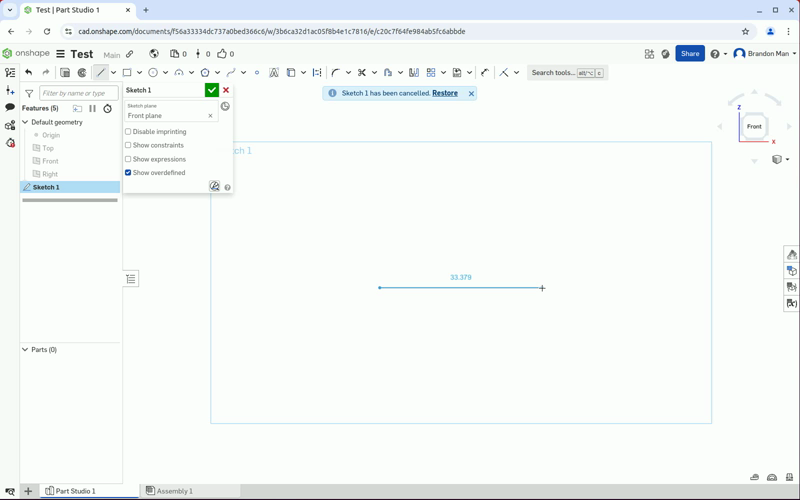
click(542, 287)
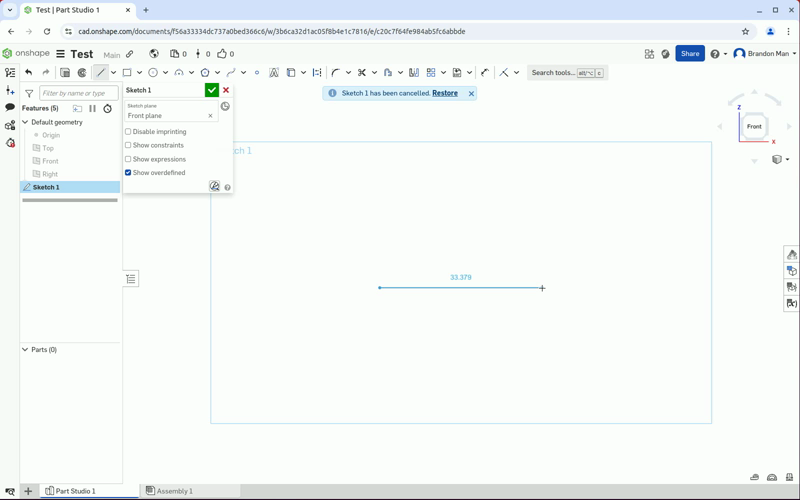
key_up(shift)
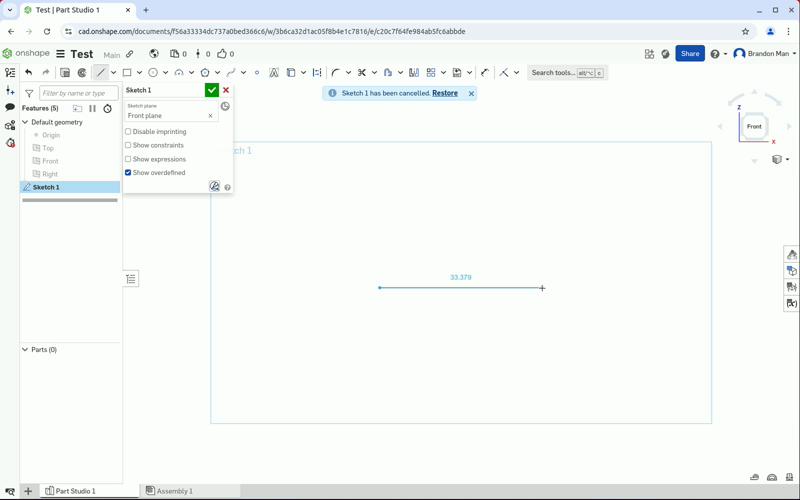
key_down(shift)
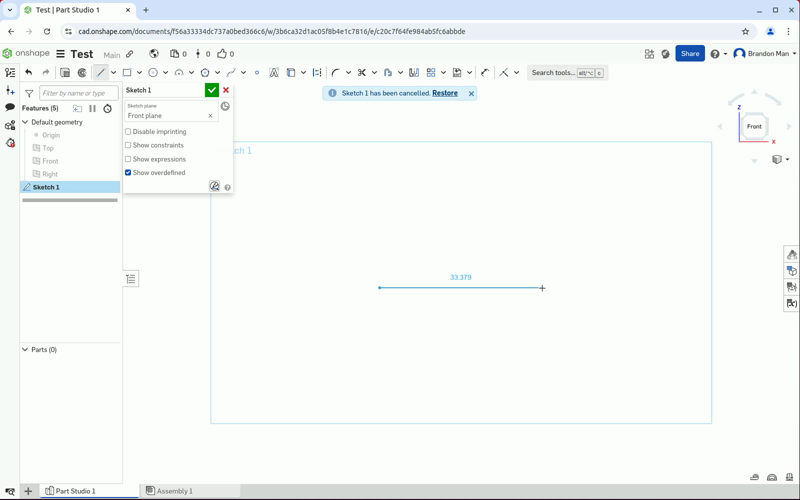
mouse_move(572, 287)
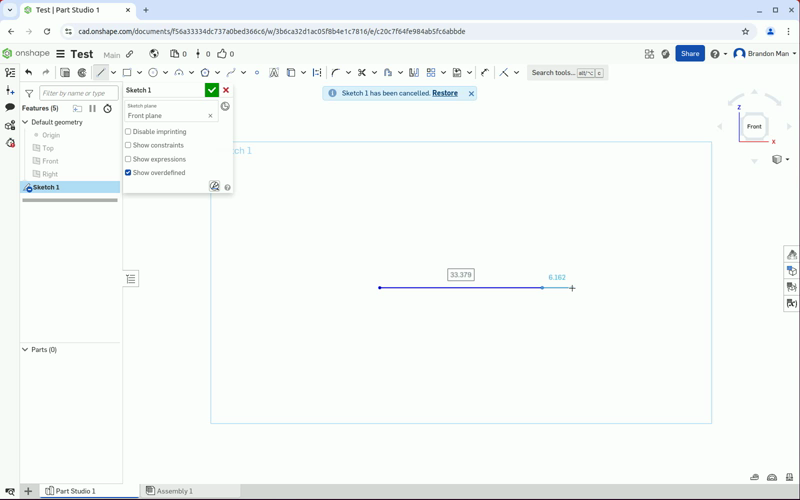
mouse_move(542, 277)
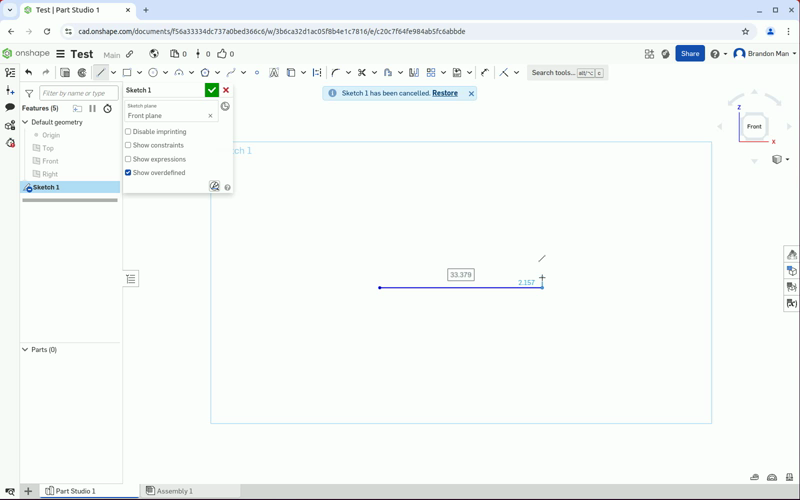
click(542, 277)
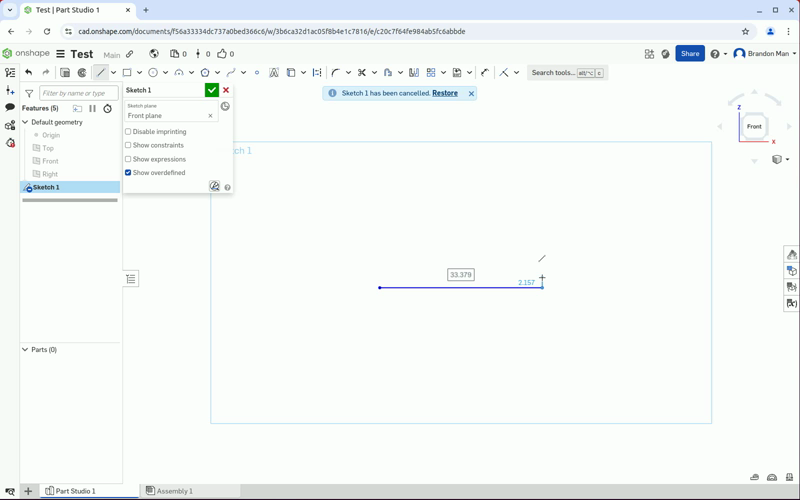
key_up(shift)
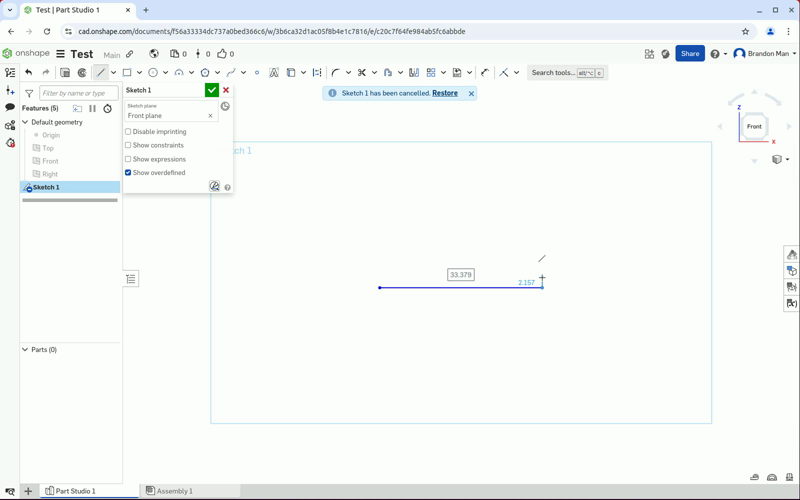
key_down(shift)
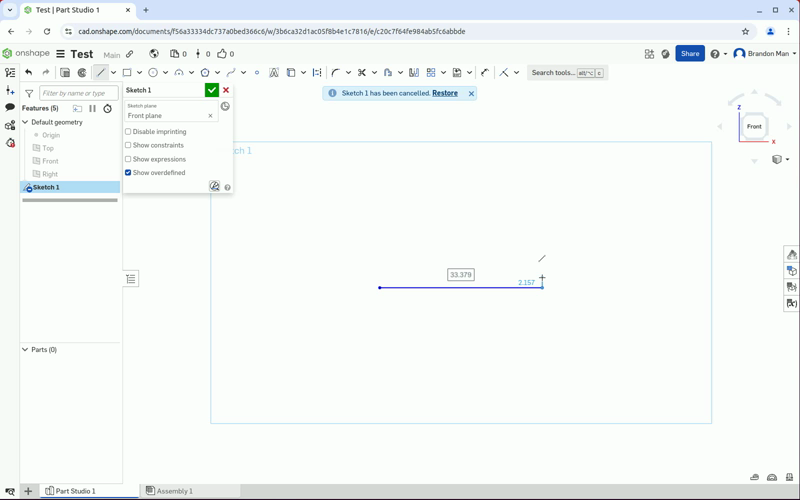
mouse_move(379, 277)
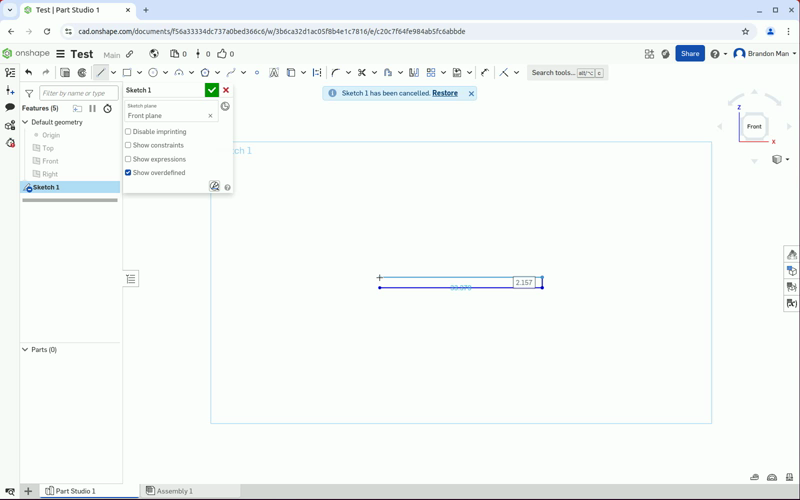
click(379, 277)
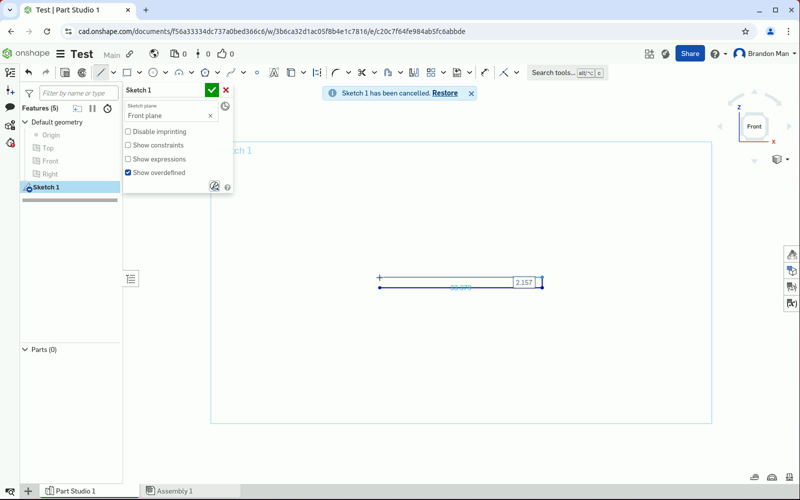
key_up(shift)
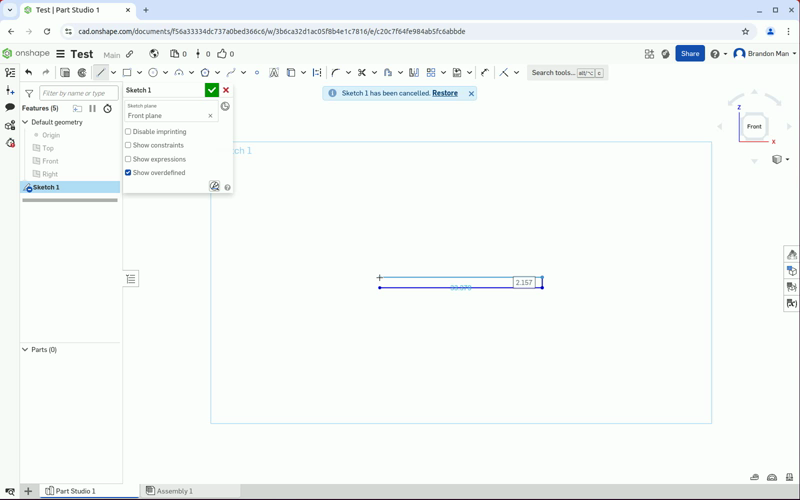
mouse_move(409, 277)
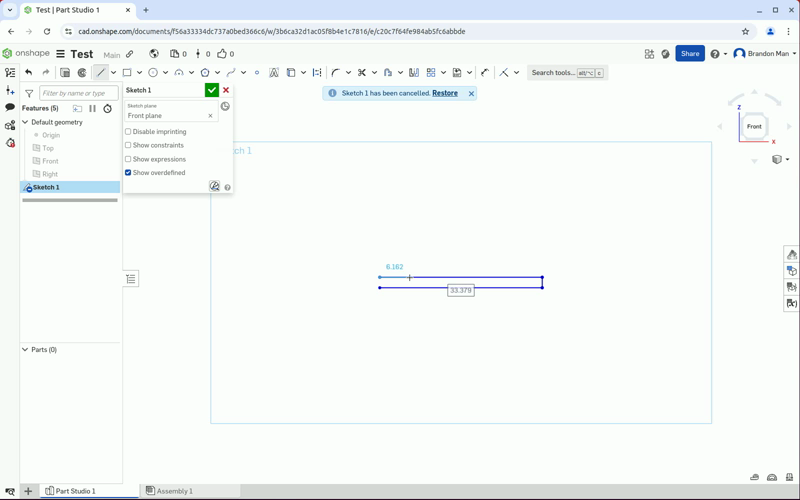
key_down(shift)
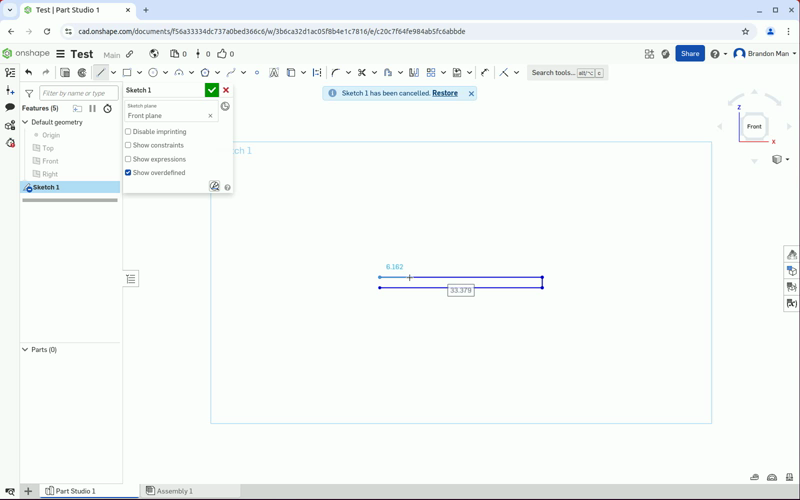
mouse_move(379, 287)
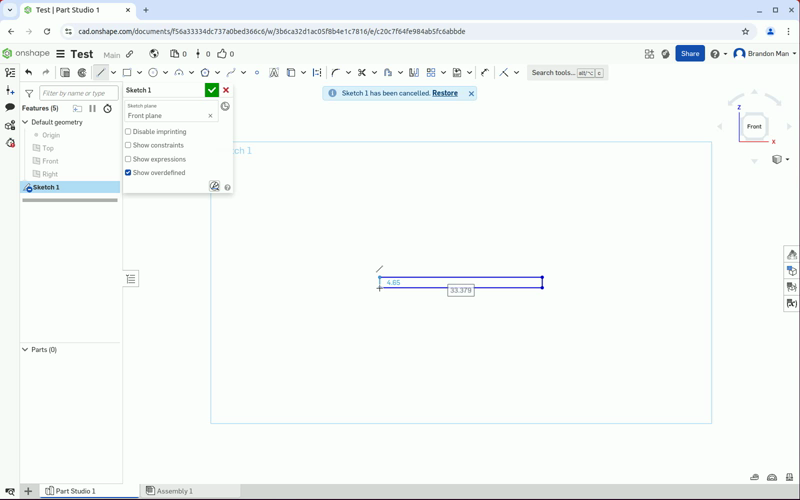
key_up(shift)
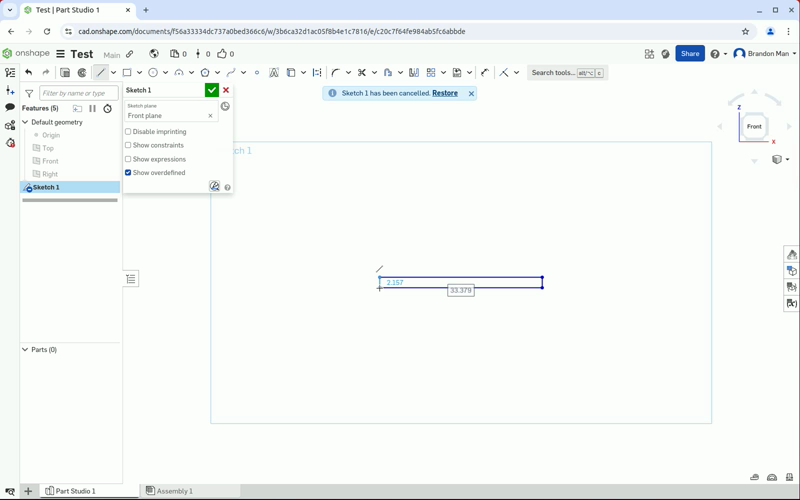
click(379, 287)
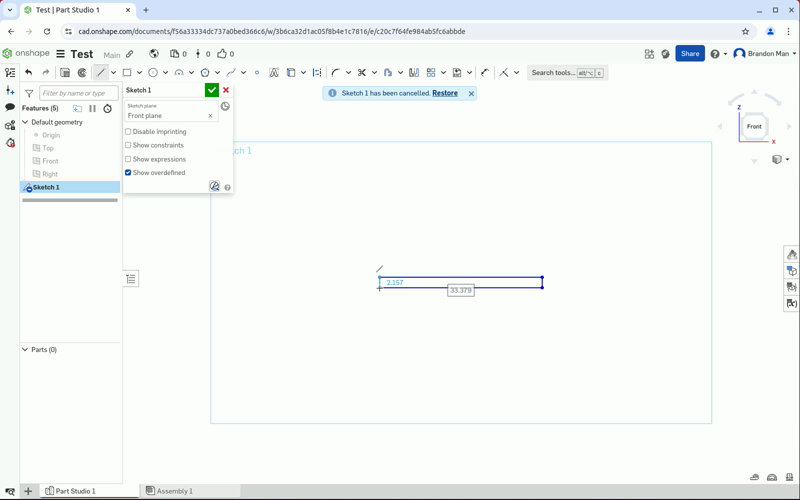
key(esc)
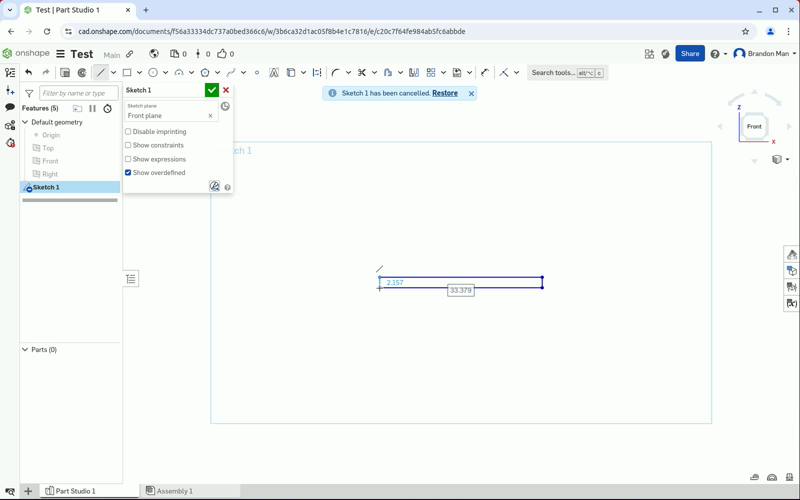
mouse_move(498, 283)
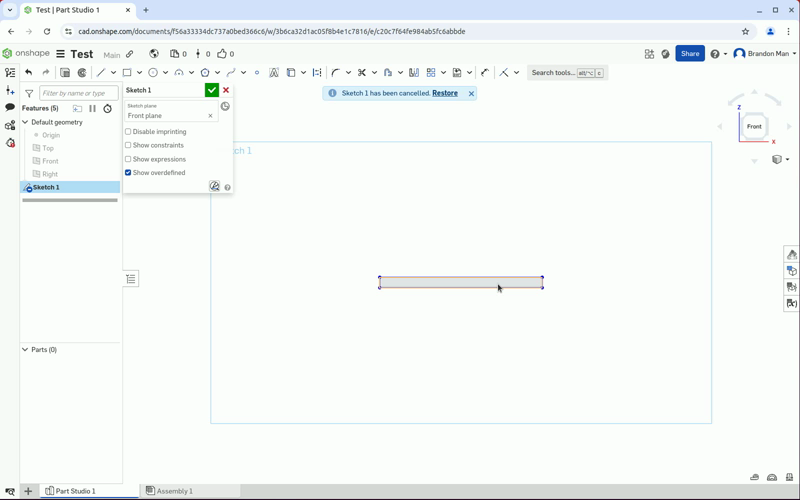
scroll(6)
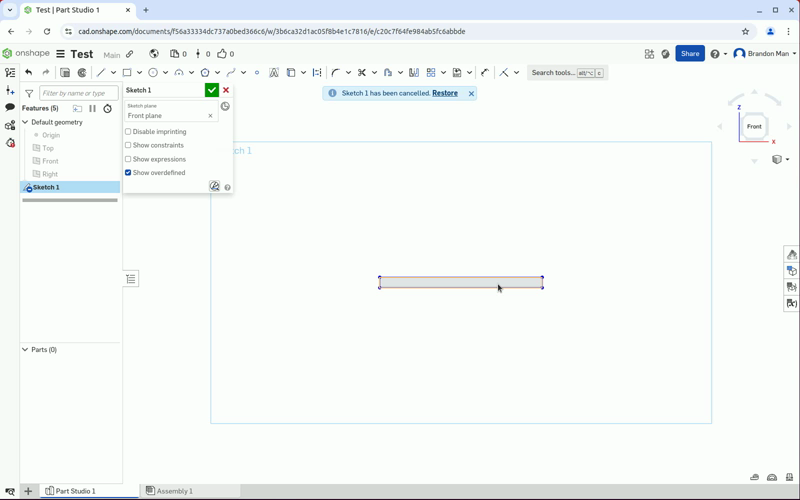
scroll(6)
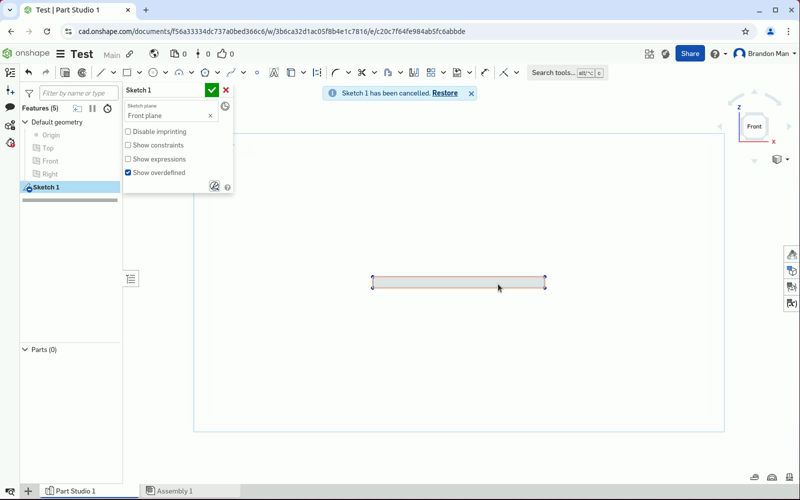
scroll(6)
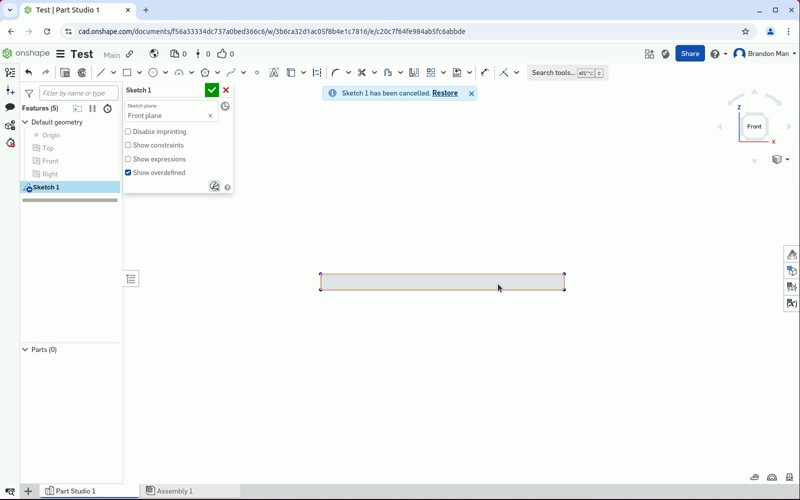
scroll(6)
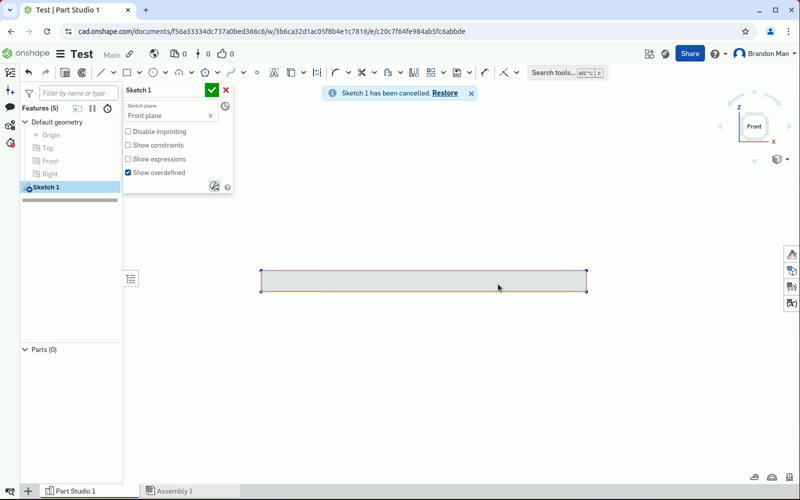
scroll(6)
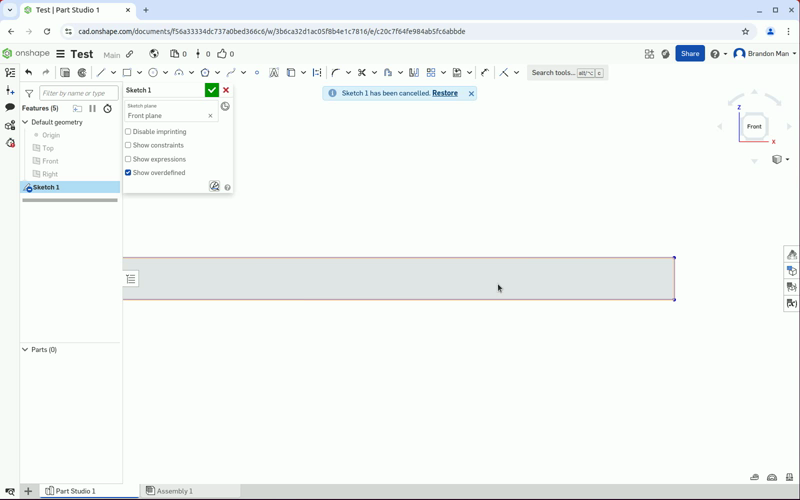
scroll(6)
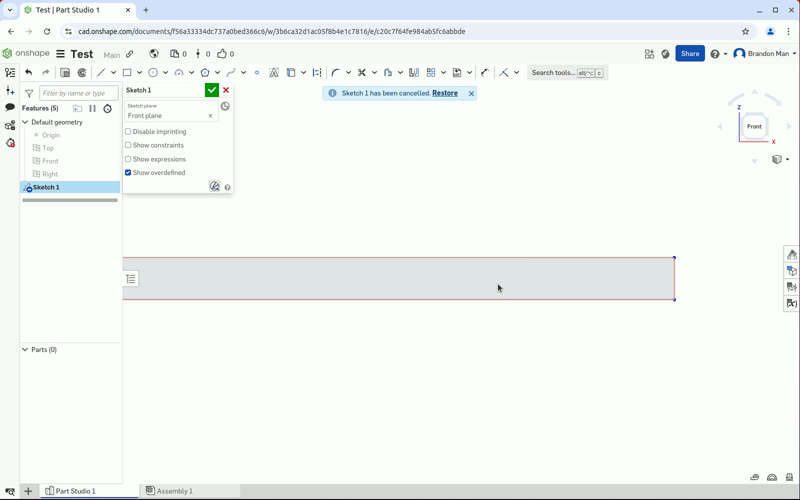
scroll(6)
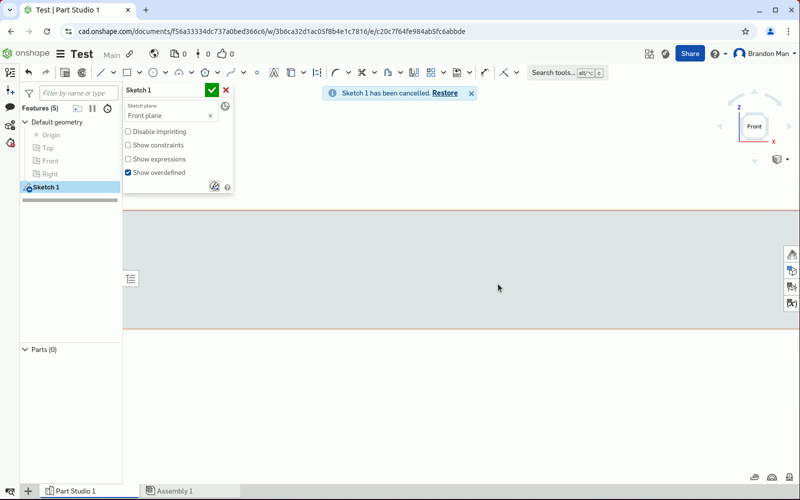
click(498, 283)
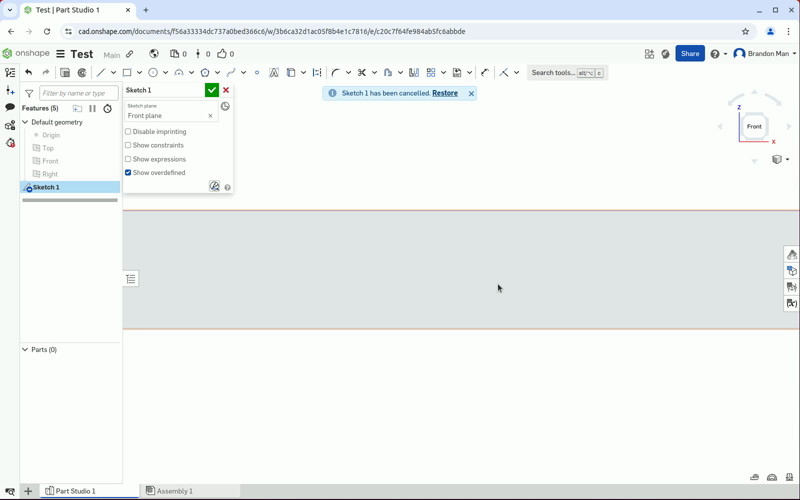
scroll(-6)
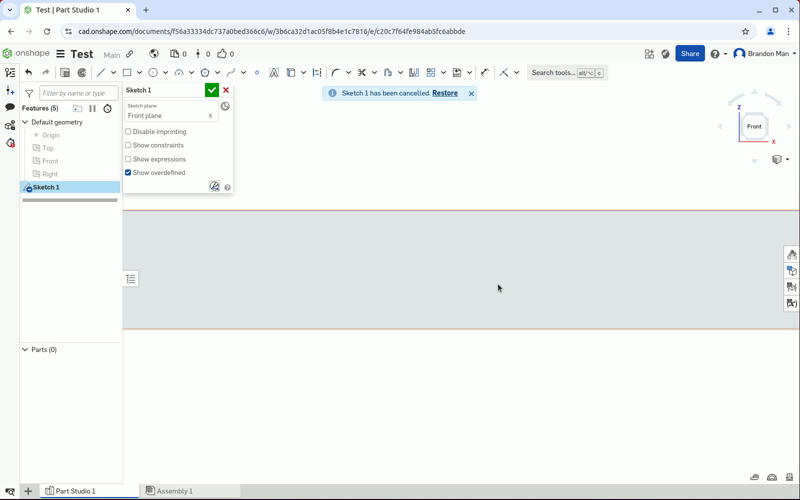
scroll(-6)
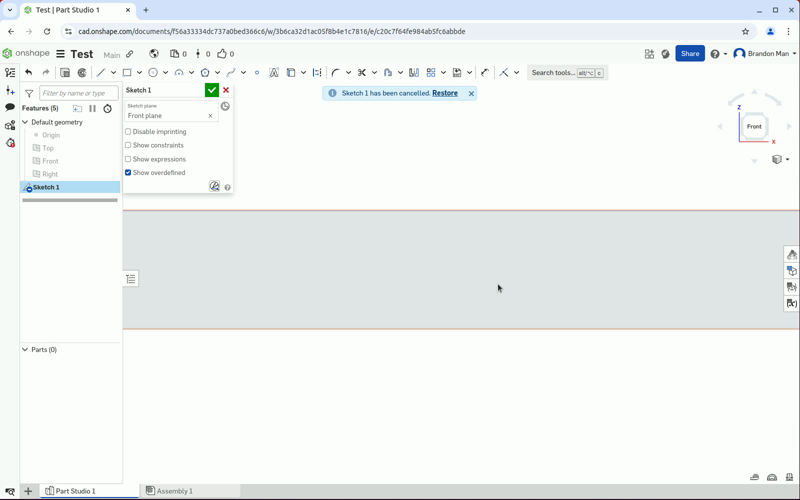
scroll(-6)
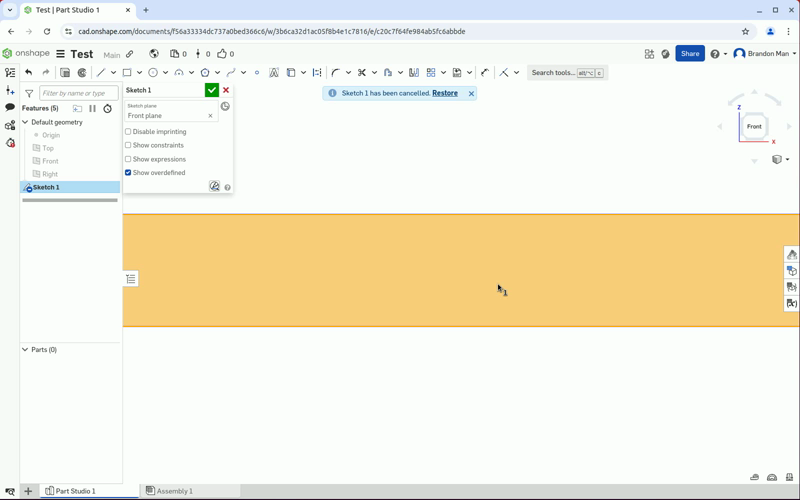
scroll(-6)
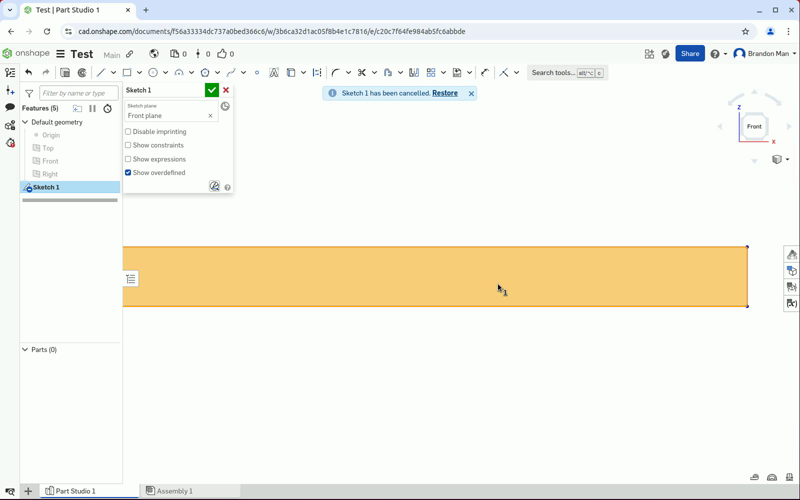
scroll(-6)
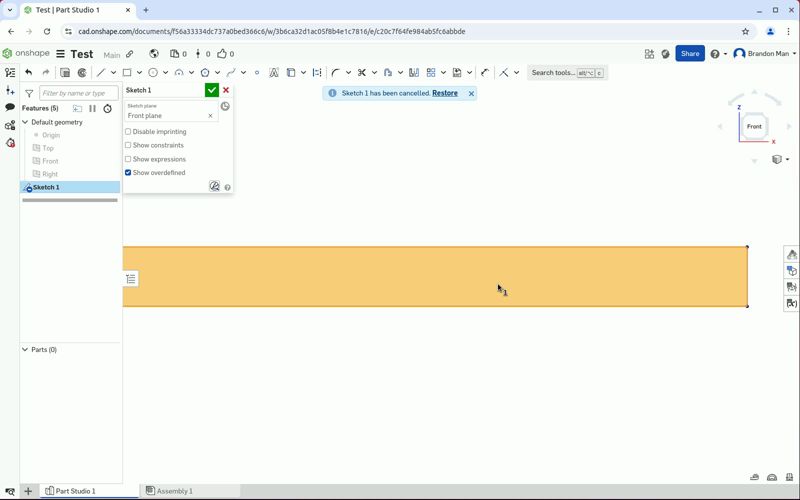
scroll(-6)
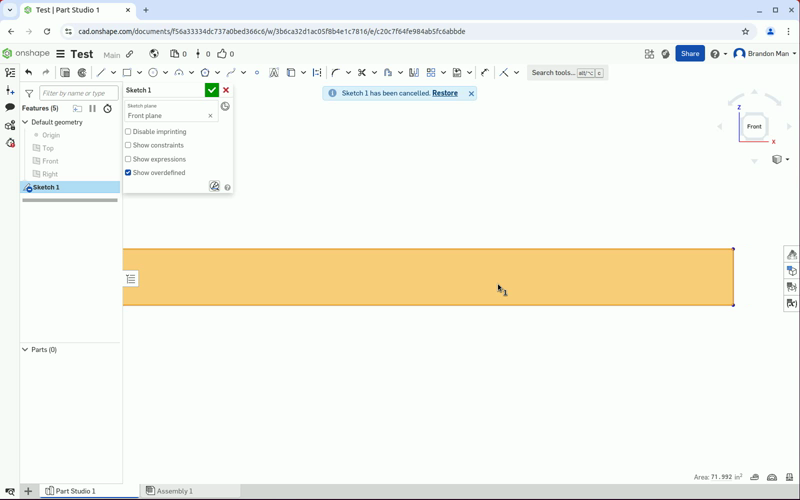
scroll(-6)
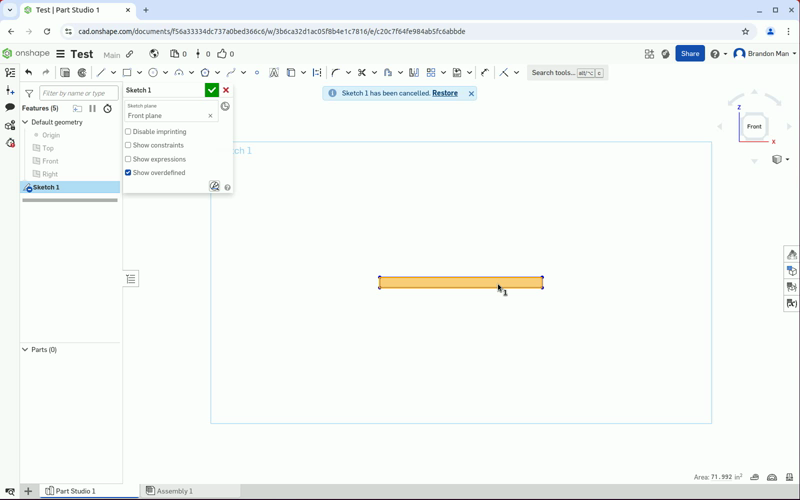
mouse_move(73, 352)
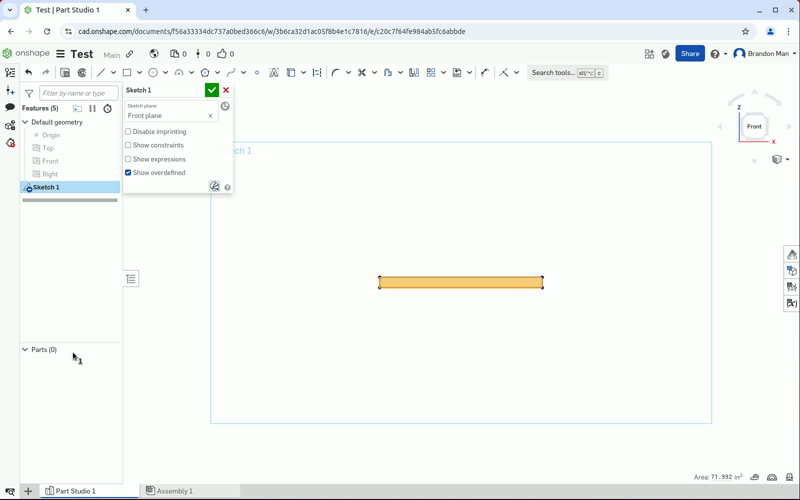
key(shift+y)
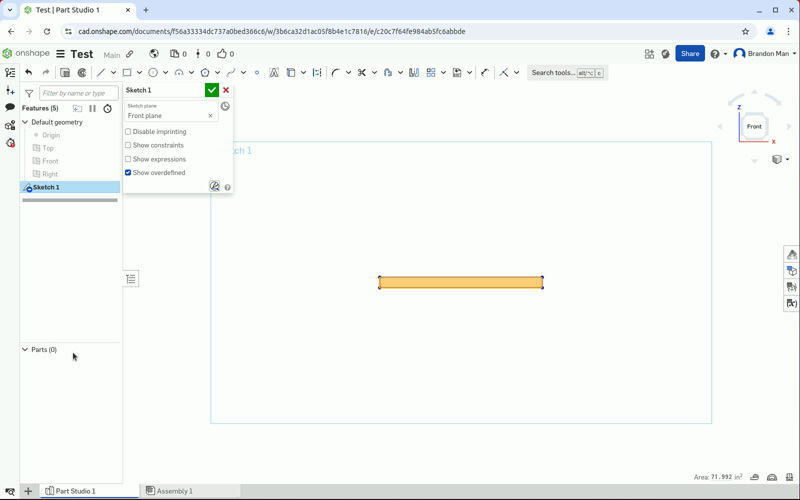
key(shift+e)
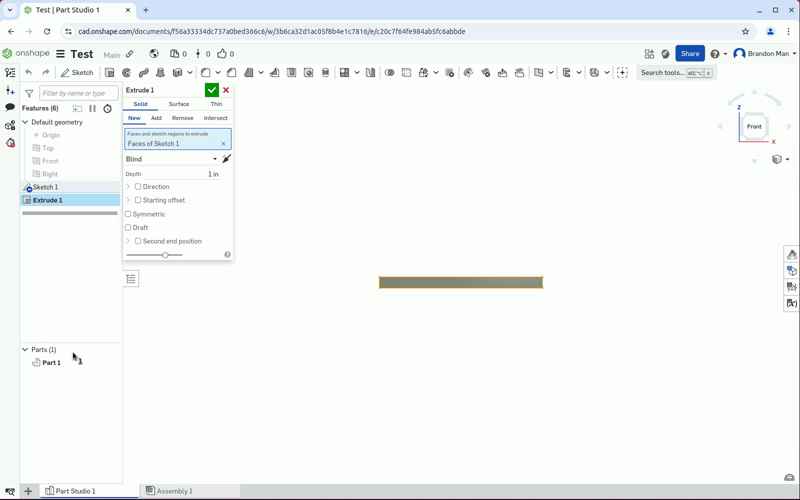
mouse_move(143, 106)
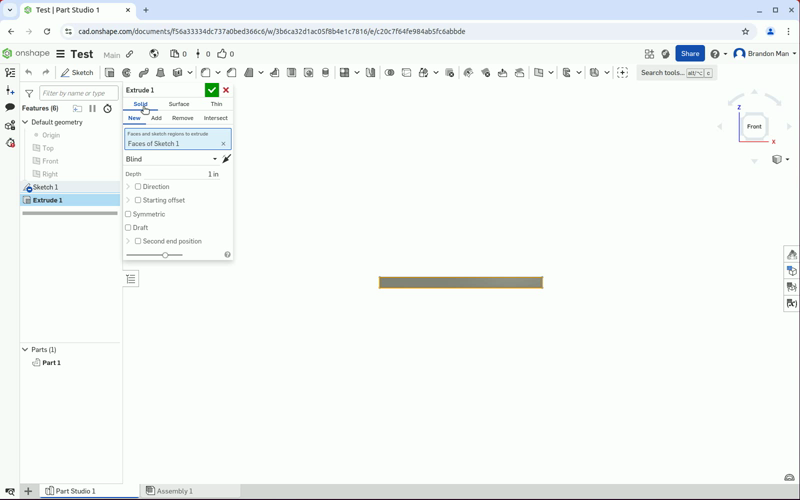
click(143, 106)
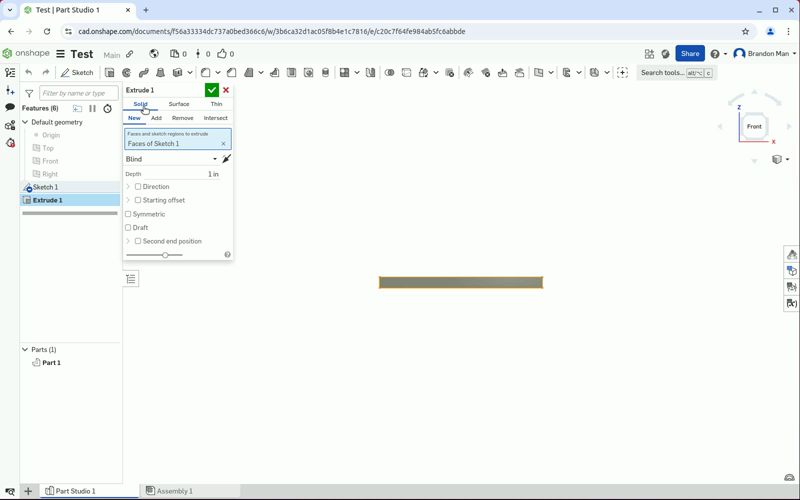
mouse_move(137, 120)
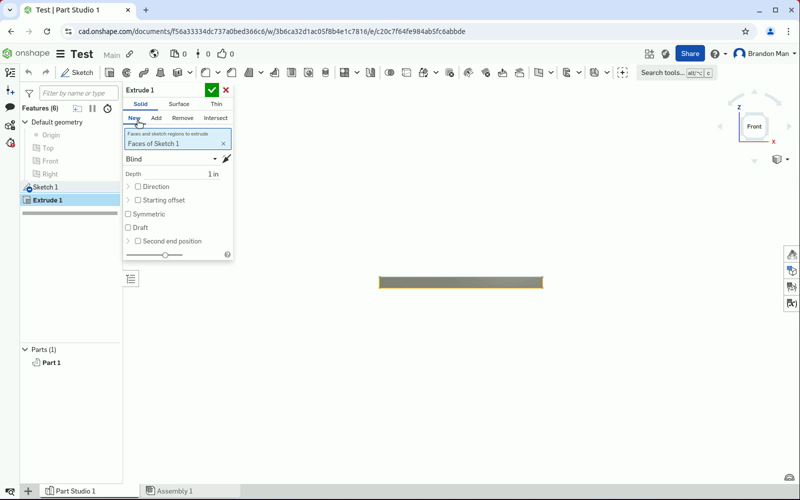
click(137, 120)
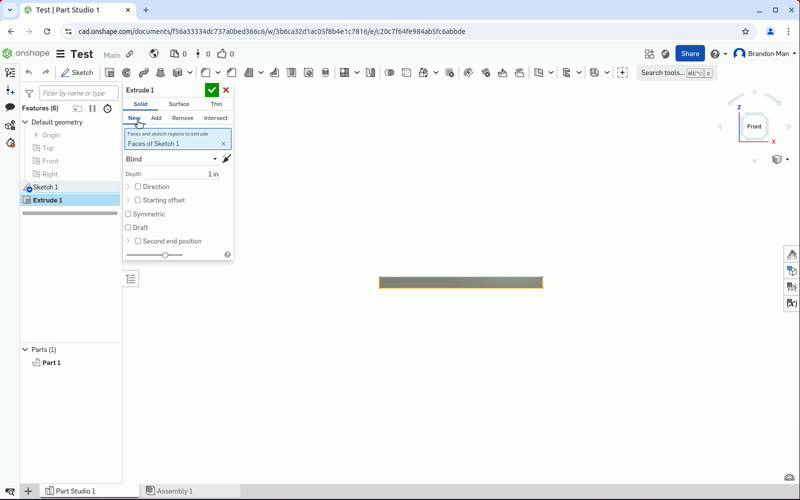
key(tab, 4)
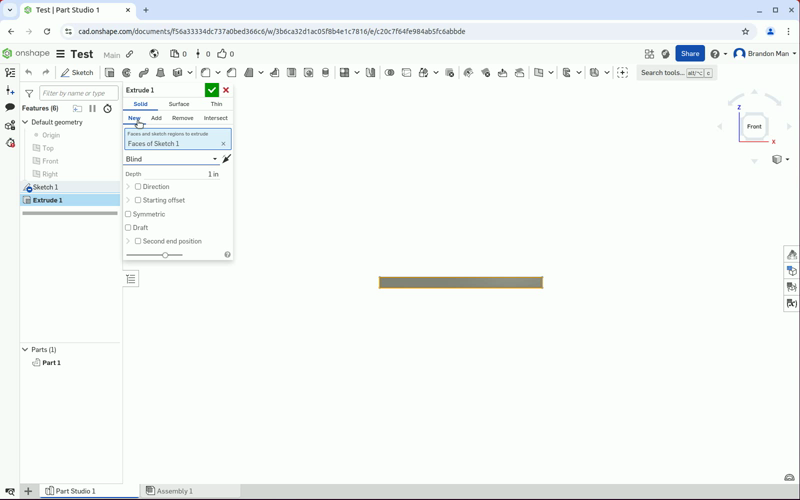
text(0.481)
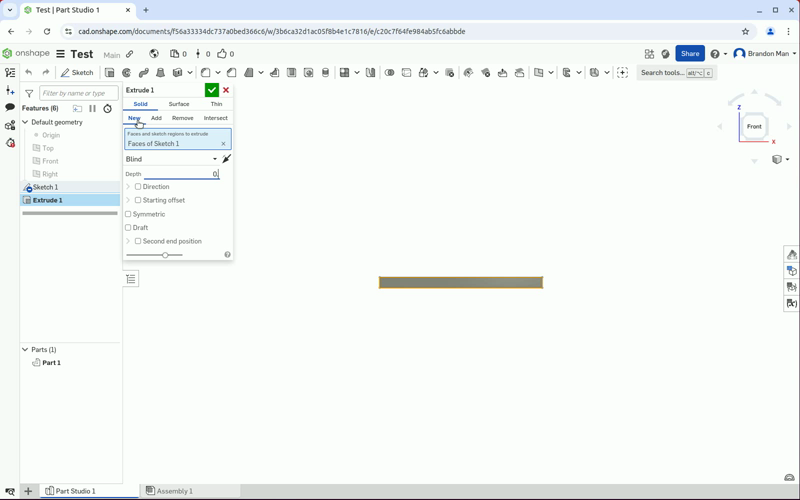
key(enter)
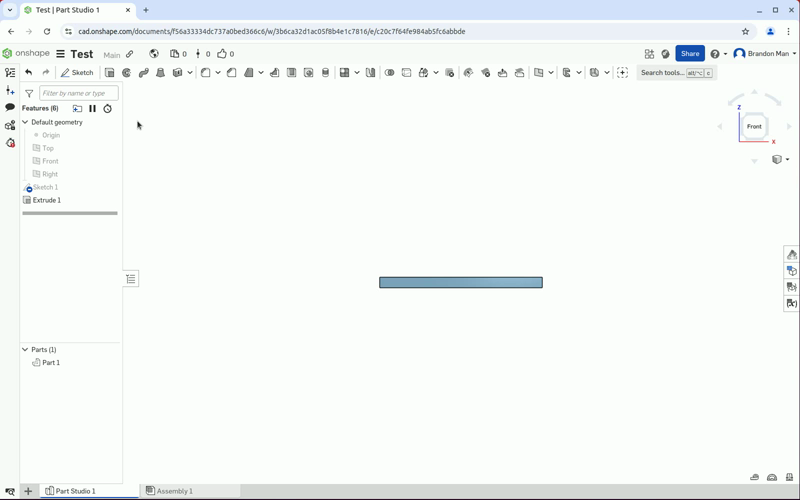
key(shift+h)
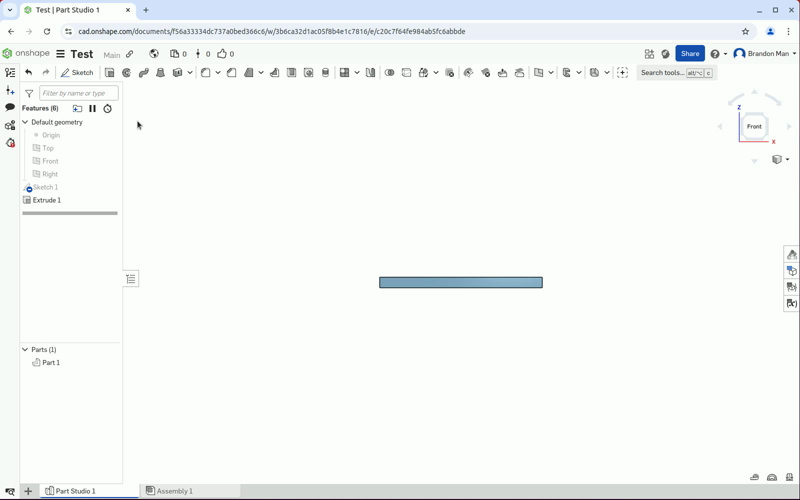
key(shift+h)
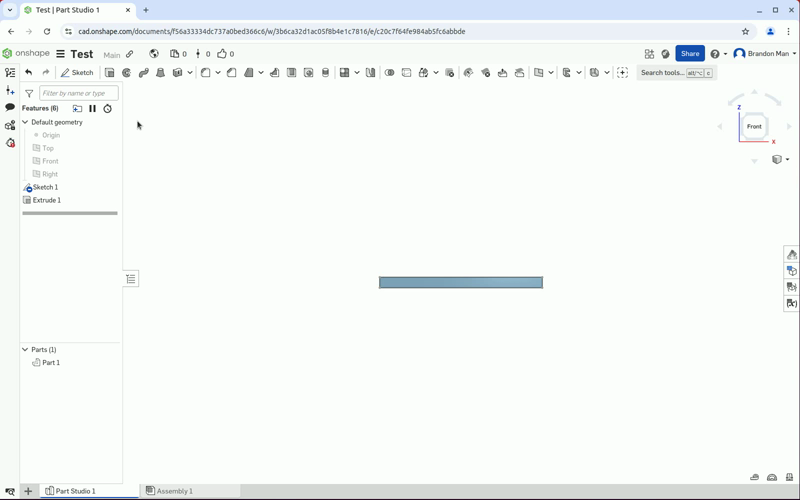
mouse_move(73, 189)
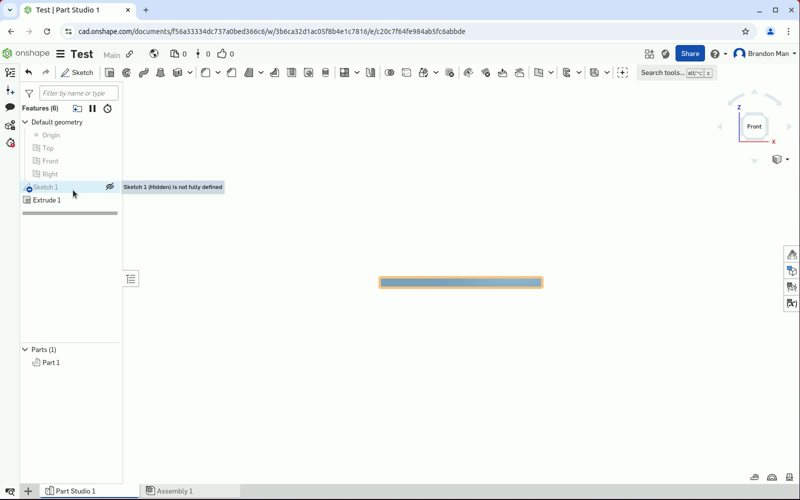
click(73, 189)
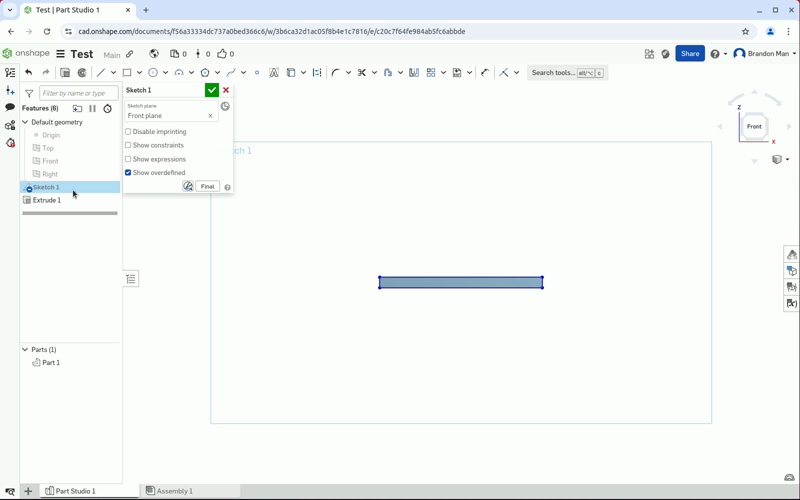
mouse_move(229, 92)
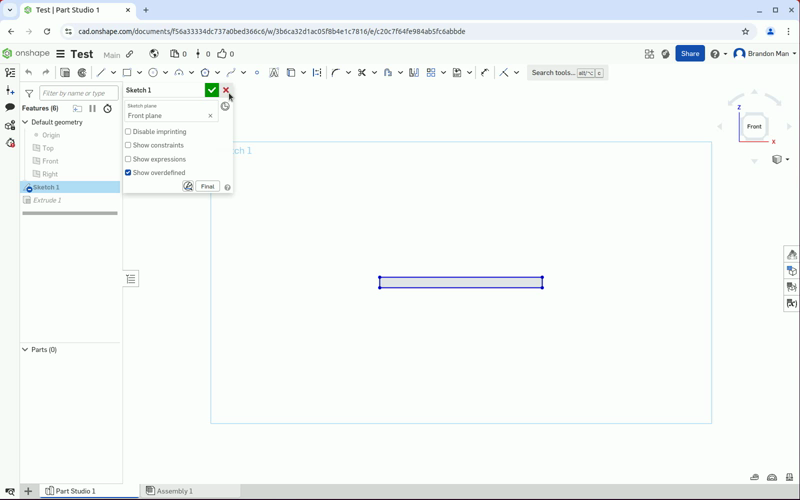
click(229, 92)
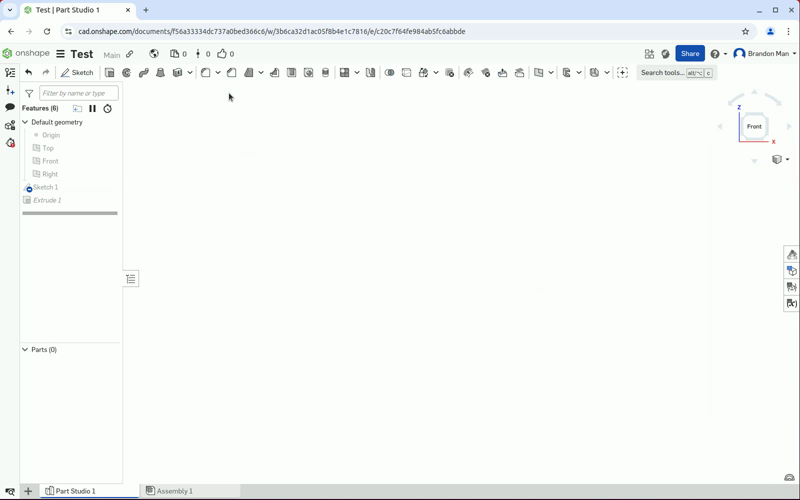
mouse_move(73, 352)
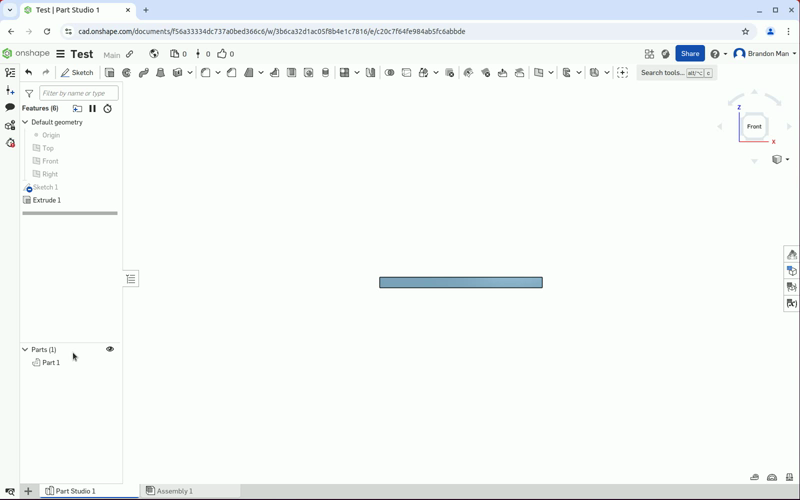
key(y)
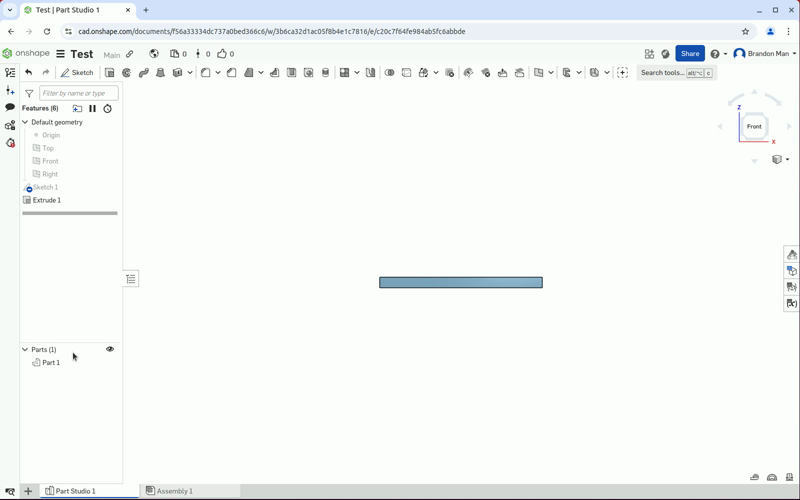
key(shift+p)
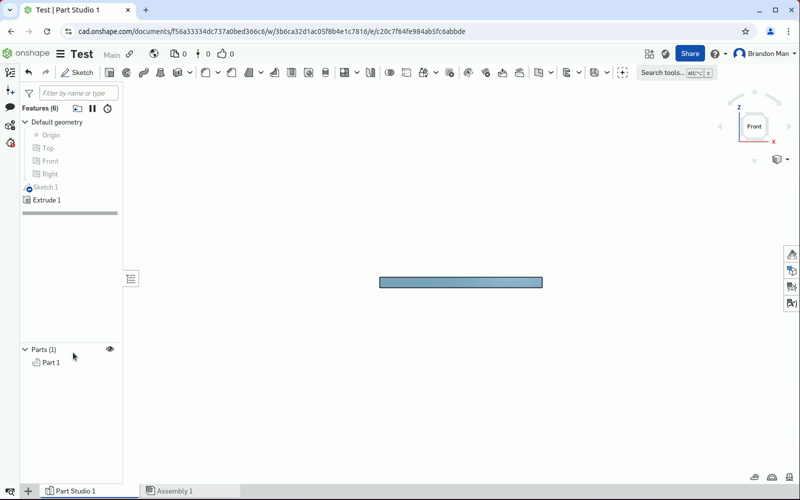
key(space)
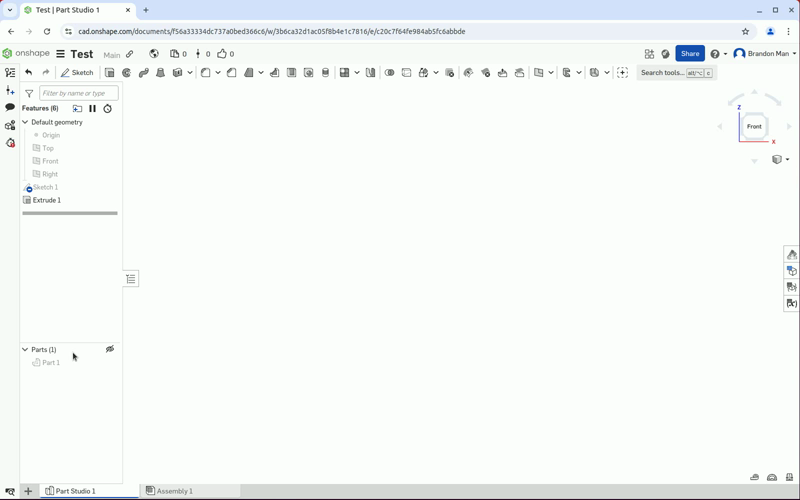
key_down(shift)
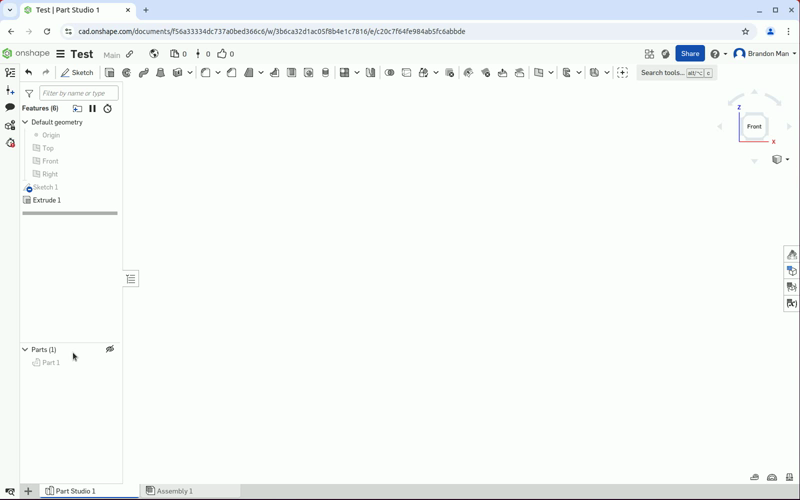
key(down)
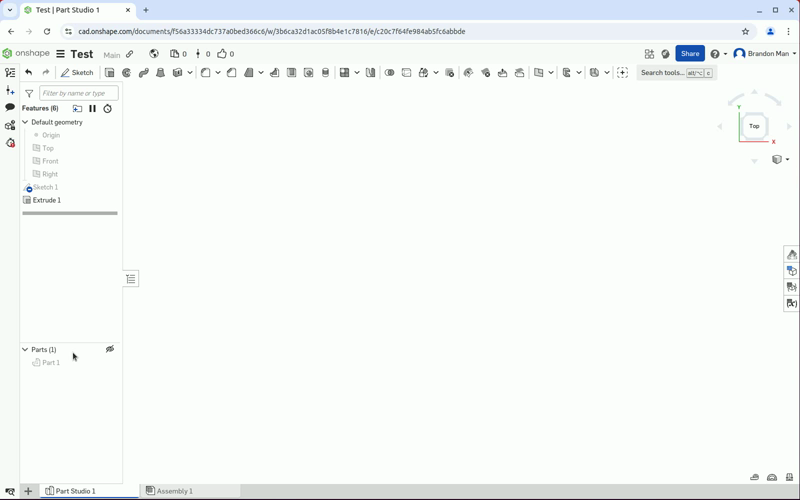
key_up(shift)
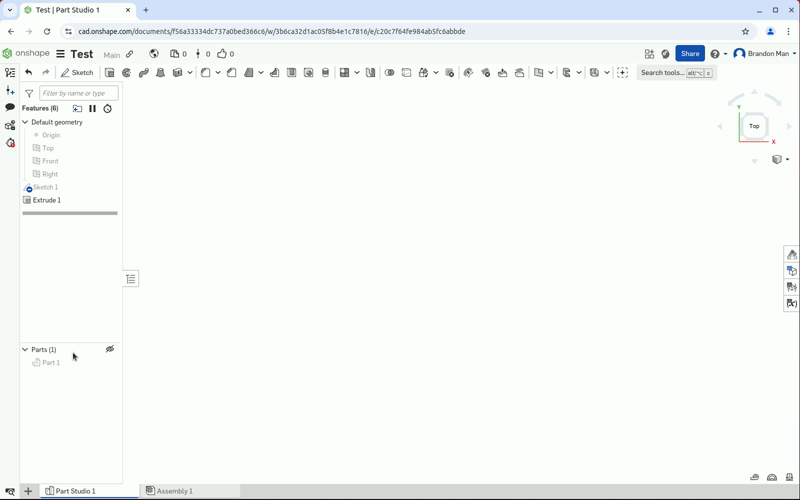
mouse_move(73, 352)
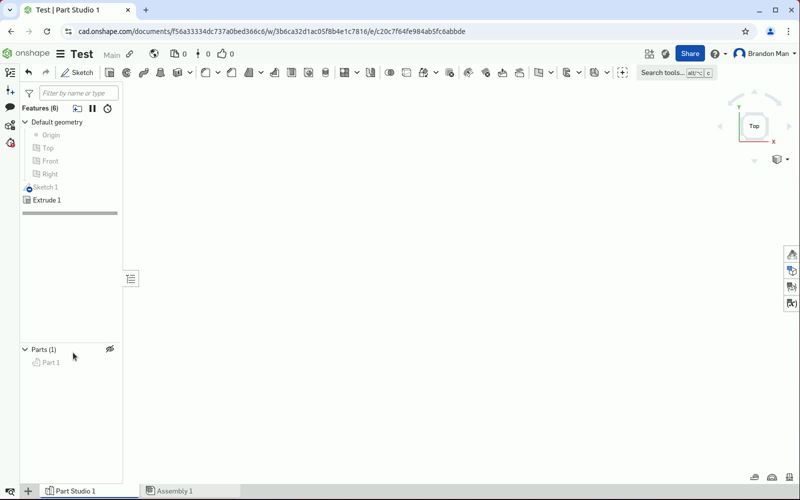
key(shift+y)
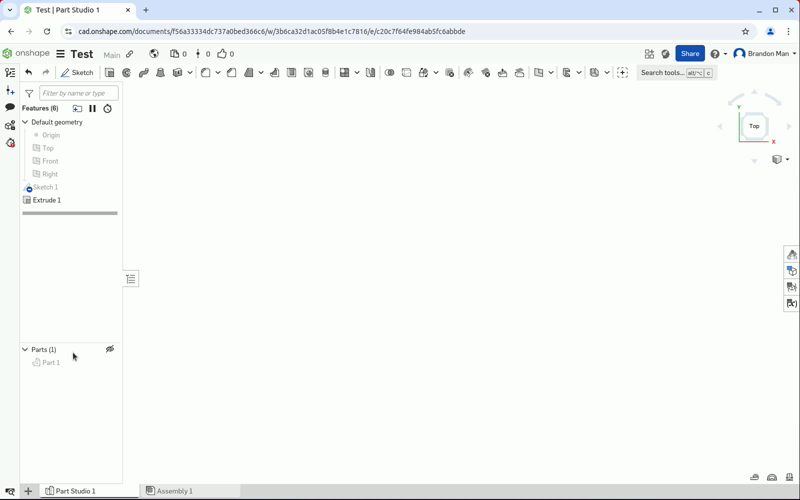
key(shift+s)
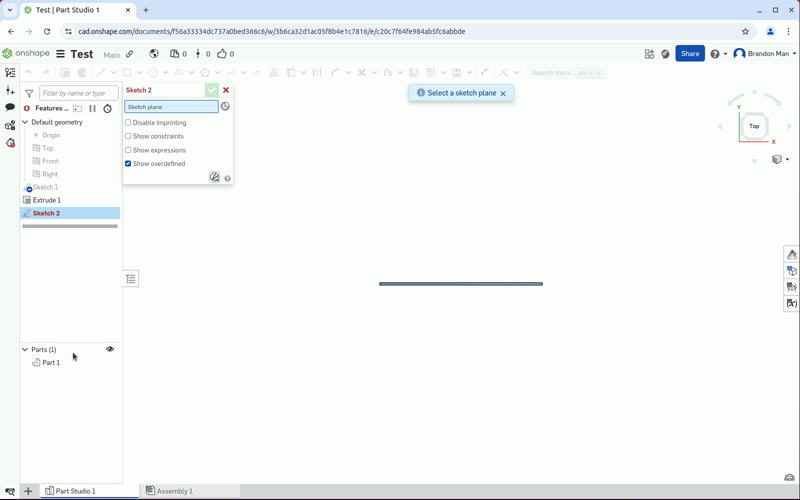
mouse_move(73, 150)
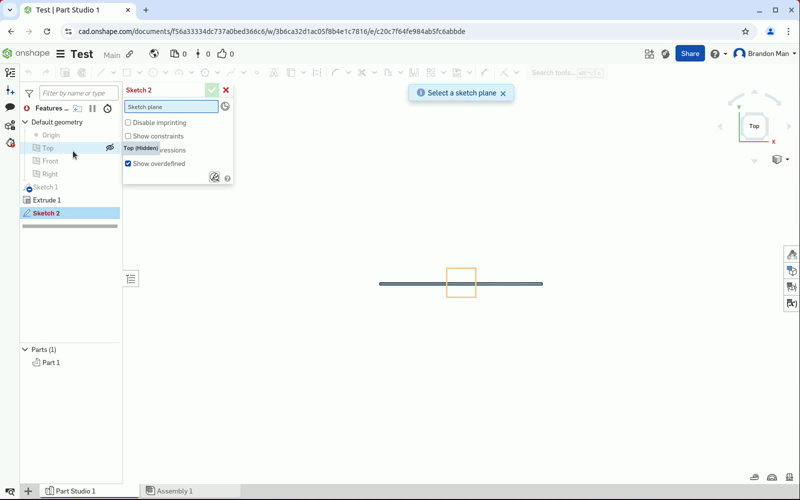
click(73, 150)
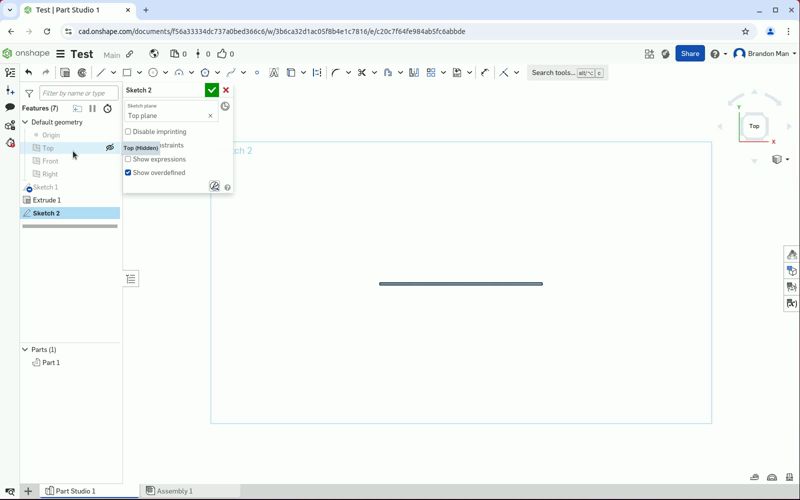
mouse_move(73, 352)
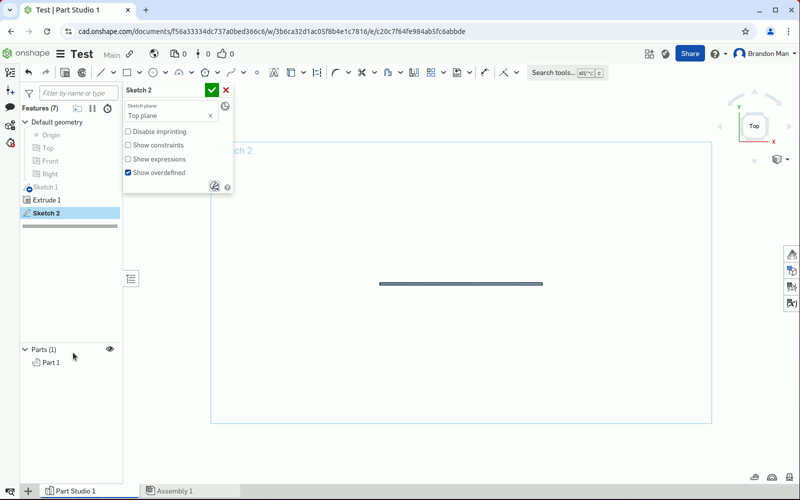
key(y)
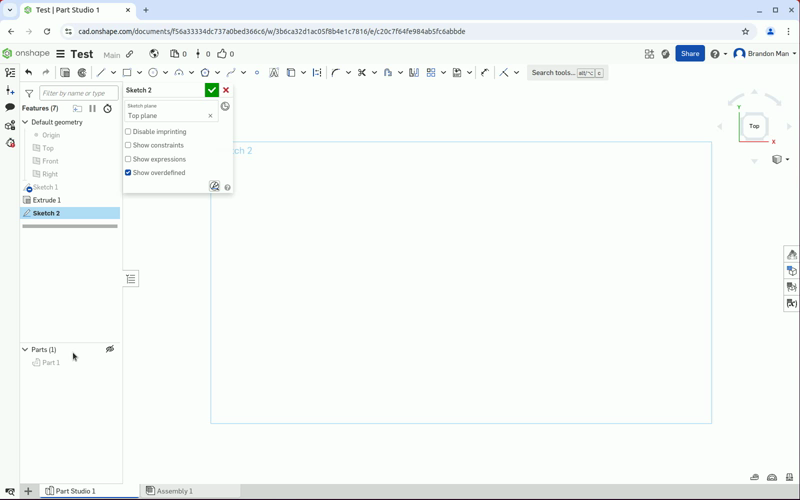
key(l)
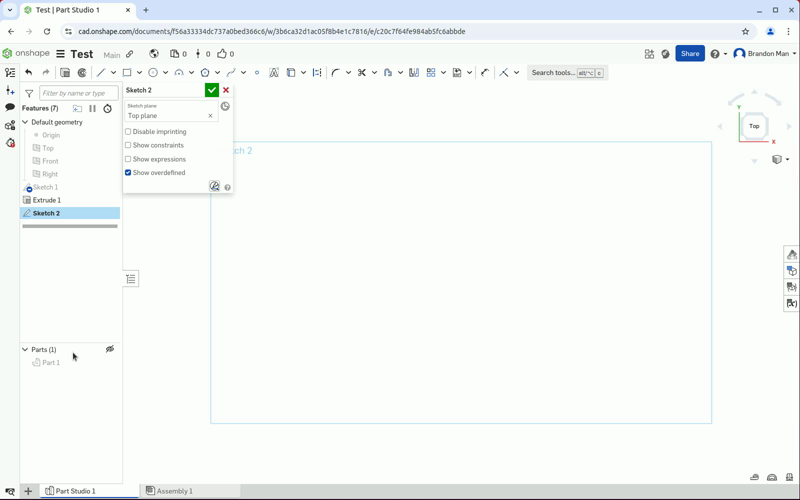
key_down(shift)
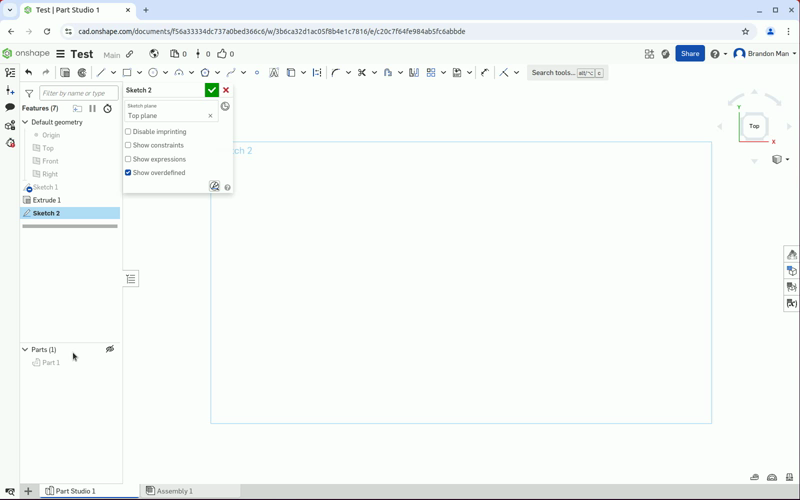
mouse_move(379, 262)
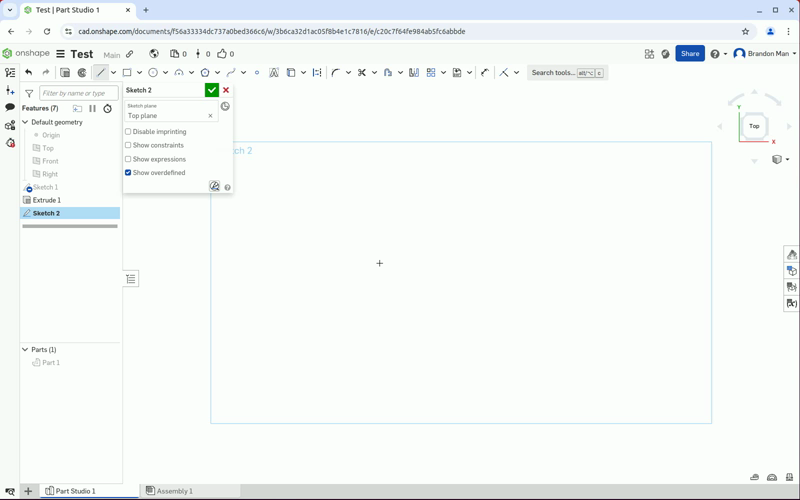
click(379, 262)
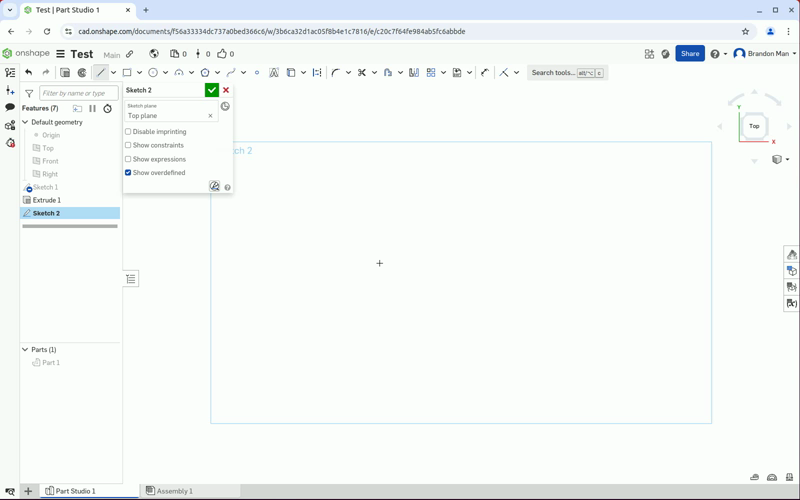
key_up(shift)
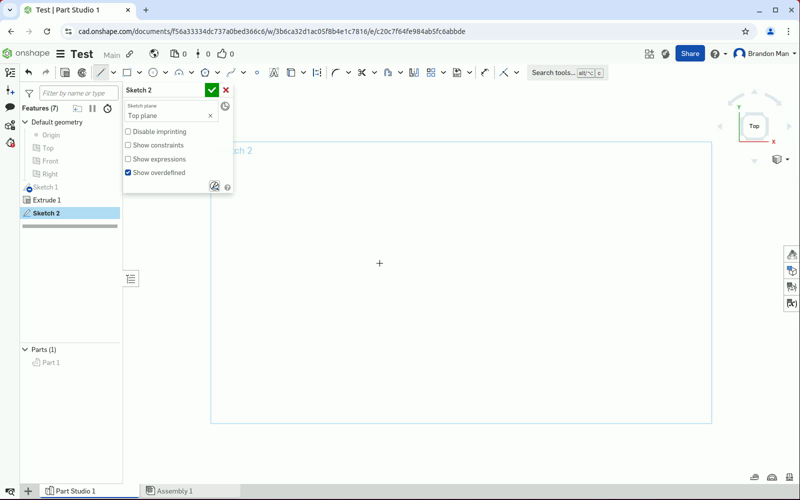
key_down(shift)
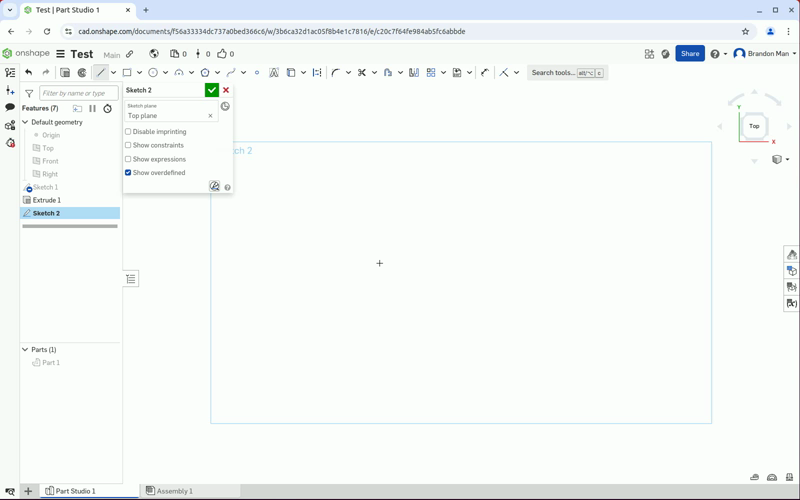
mouse_move(542, 262)
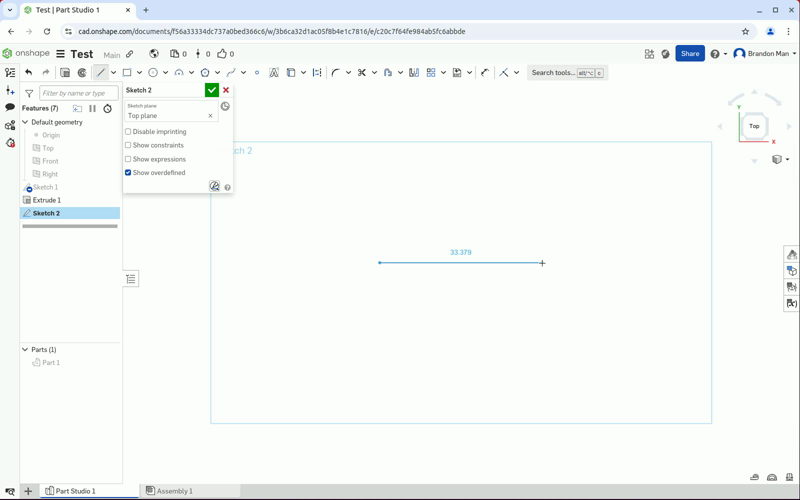
click(542, 262)
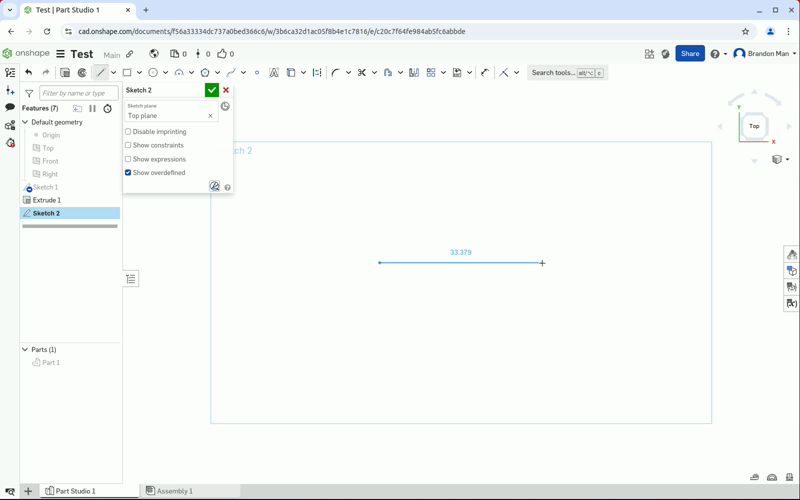
key_up(shift)
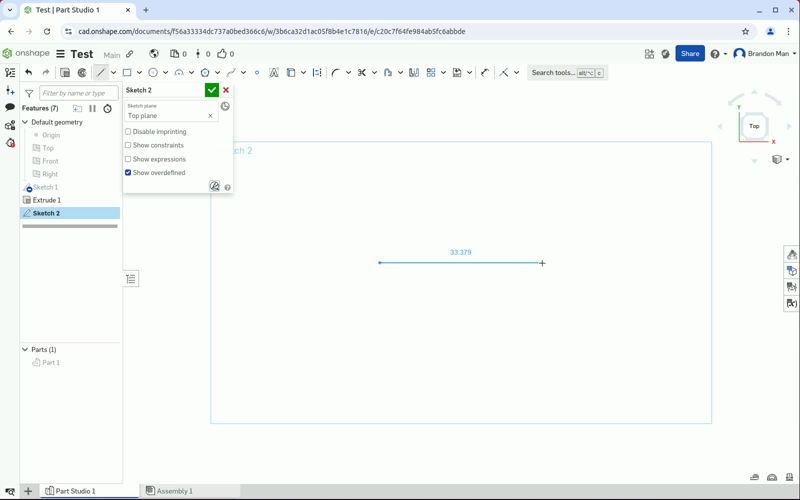
key_down(shift)
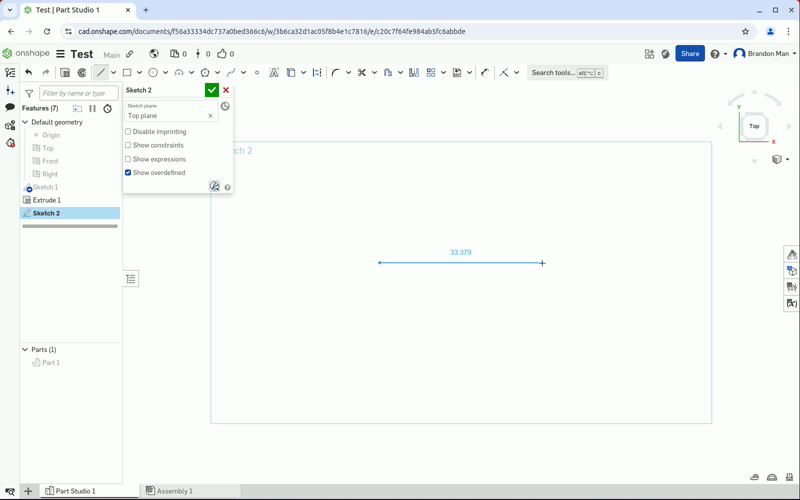
mouse_move(572, 262)
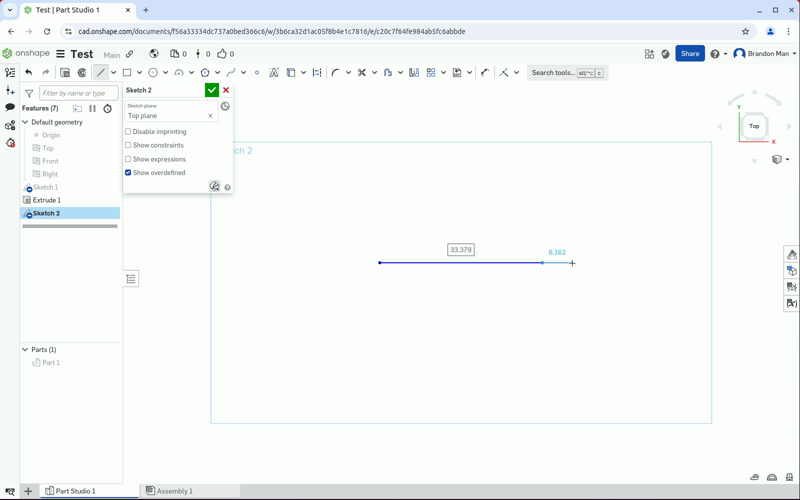
mouse_move(542, 254)
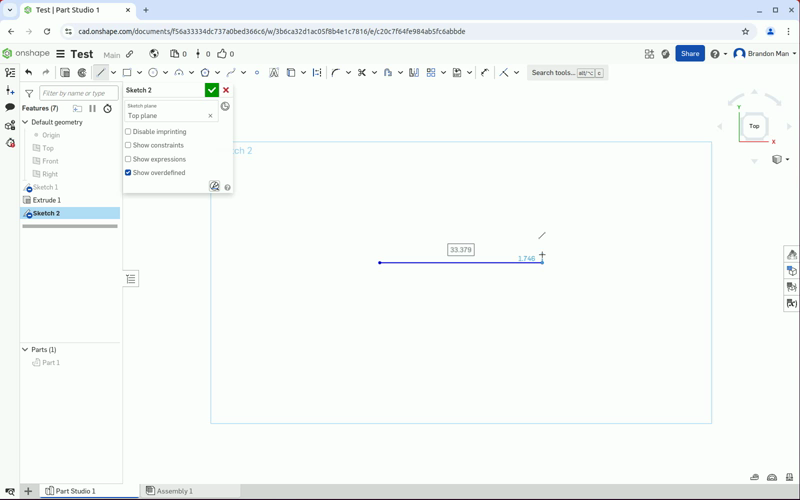
click(542, 254)
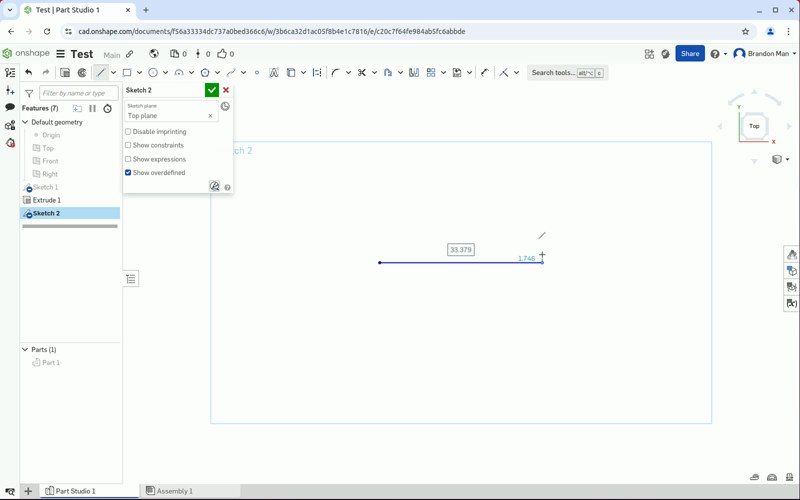
key_up(shift)
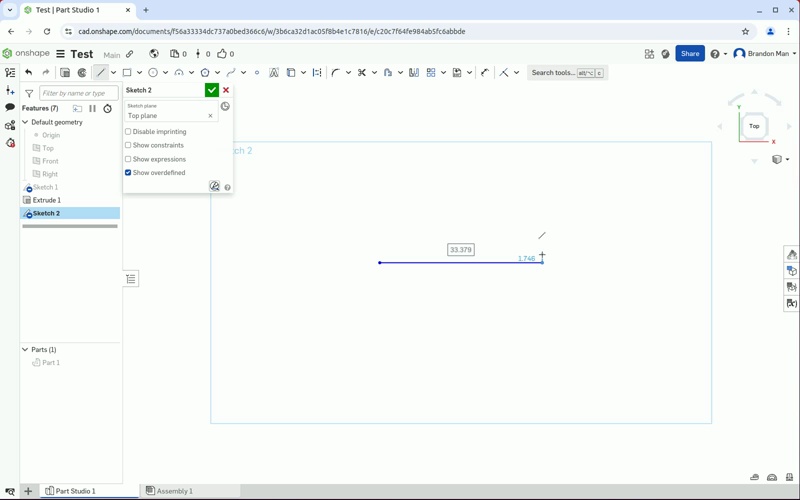
key_down(shift)
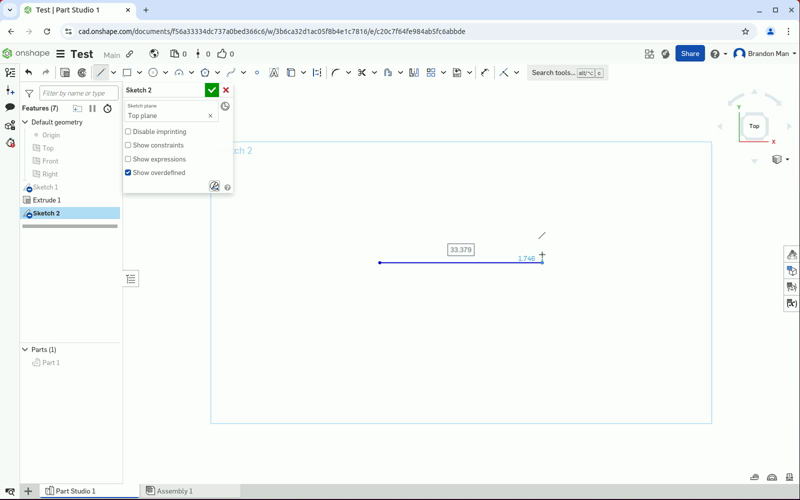
mouse_move(379, 254)
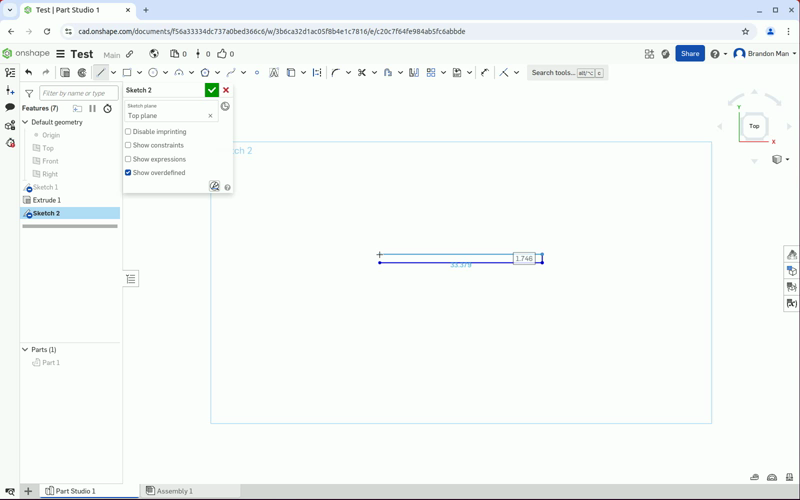
click(379, 254)
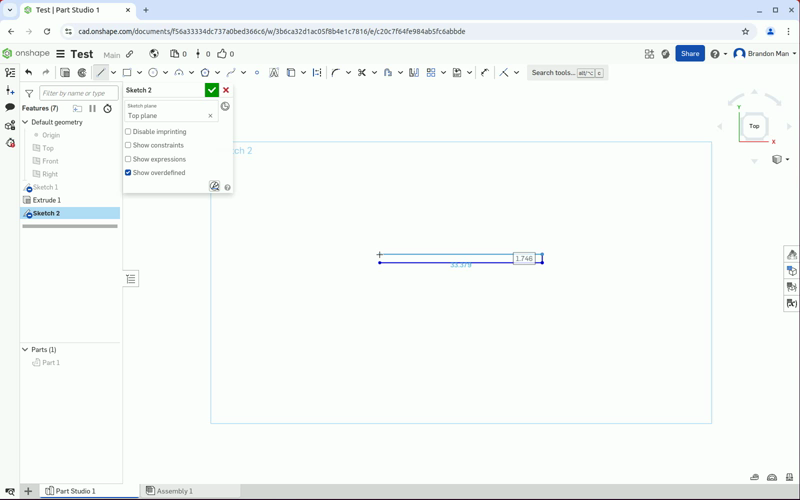
key_up(shift)
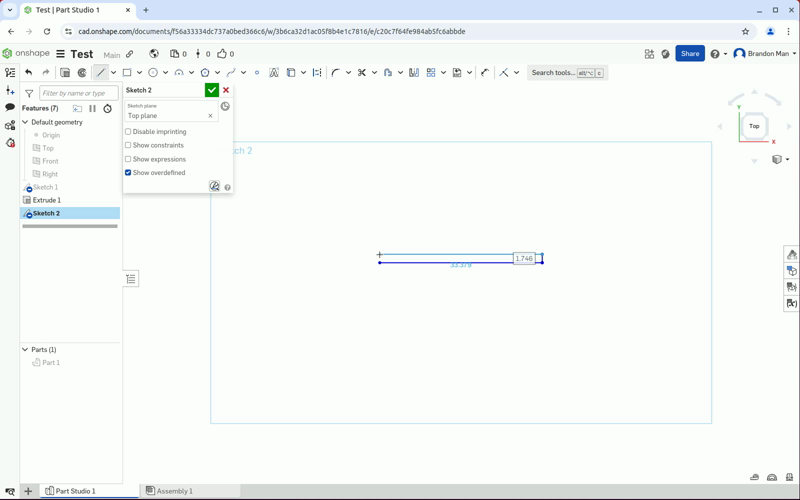
mouse_move(409, 254)
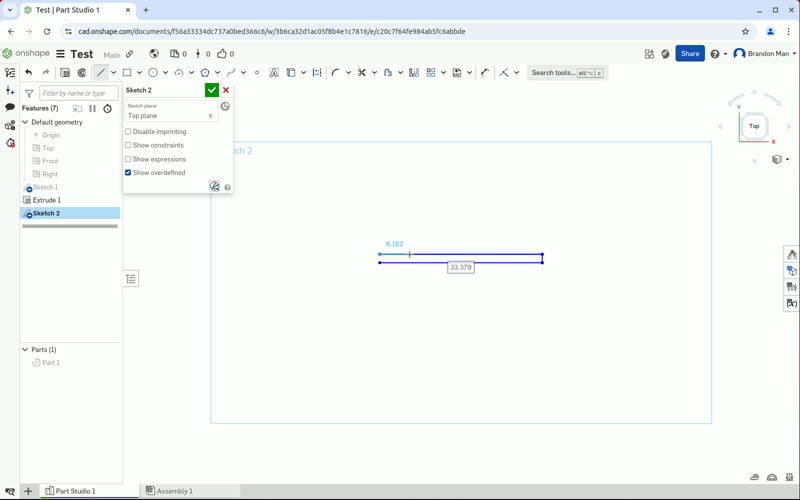
key_down(shift)
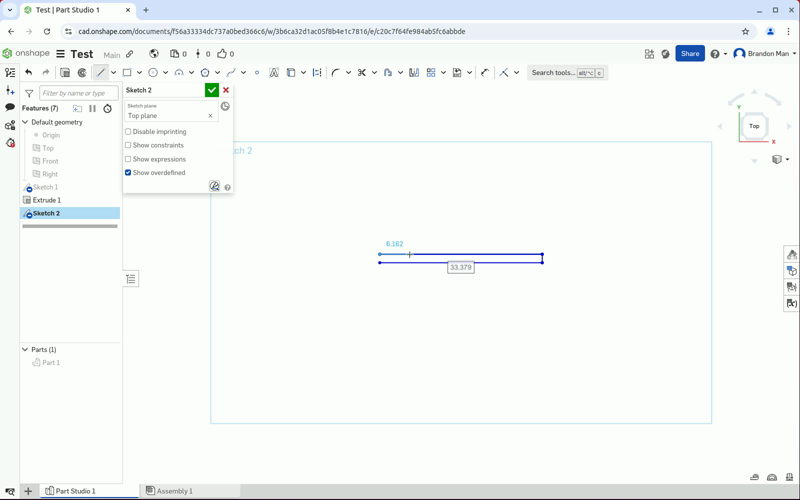
mouse_move(379, 262)
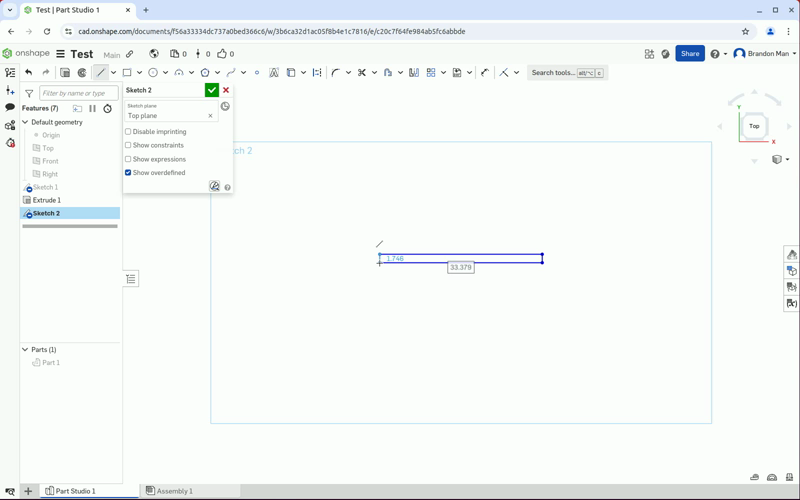
key_up(shift)
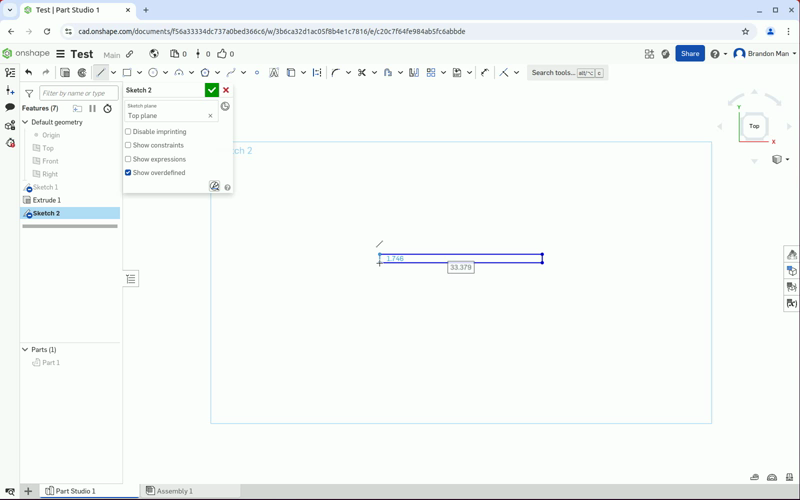
click(379, 262)
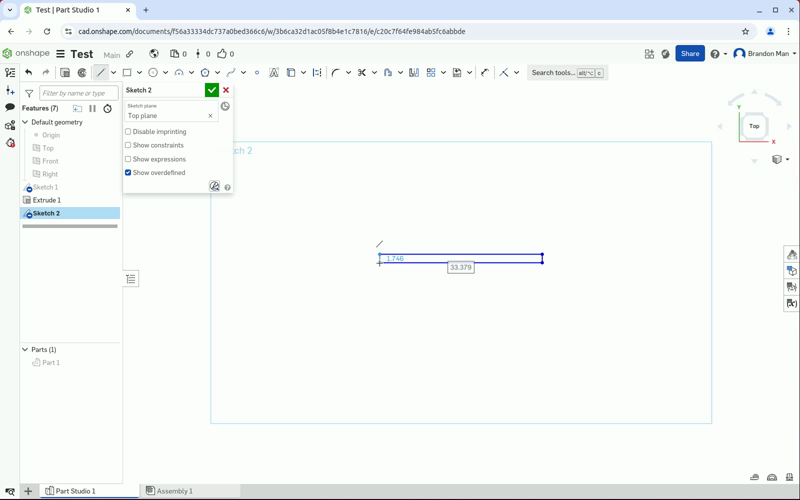
key(esc)
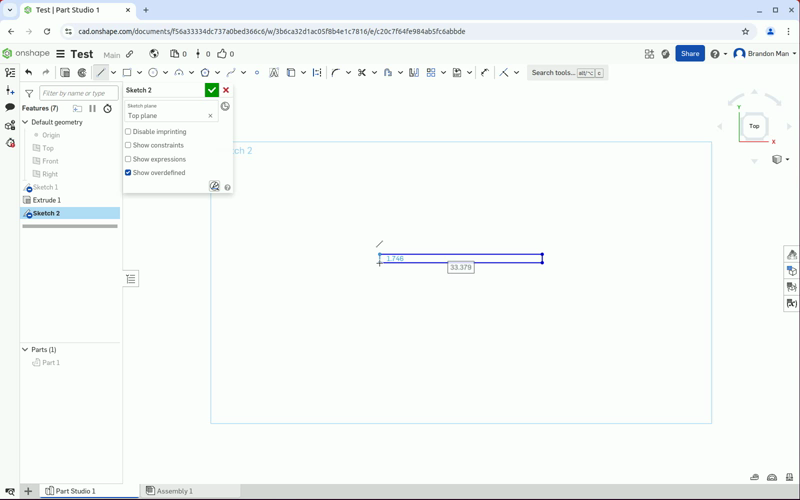
mouse_move(409, 255)
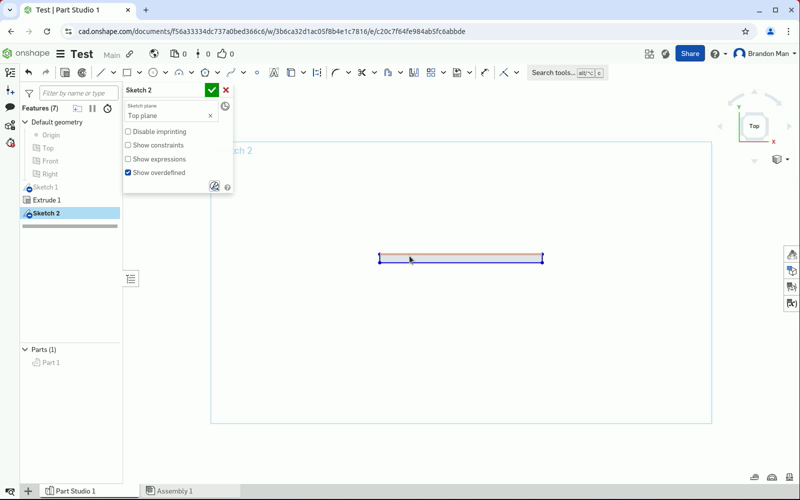
scroll(6)
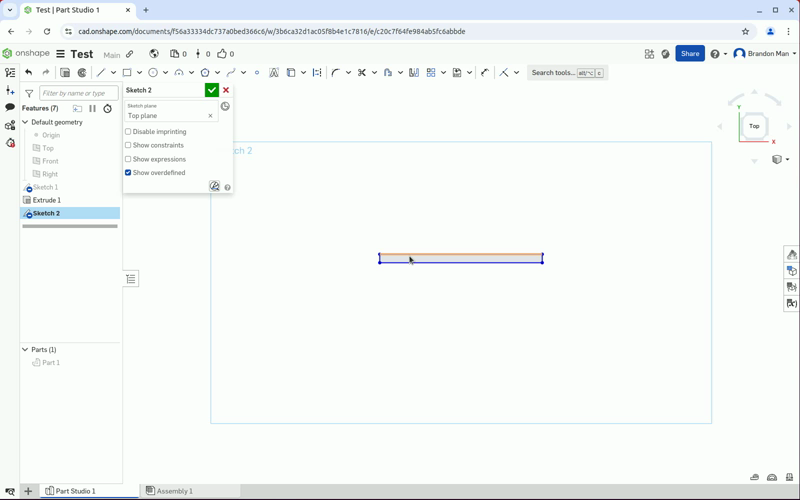
scroll(6)
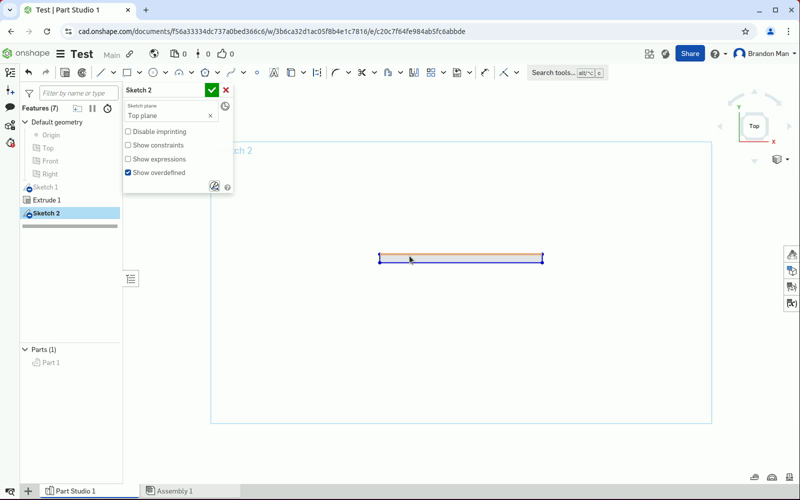
scroll(6)
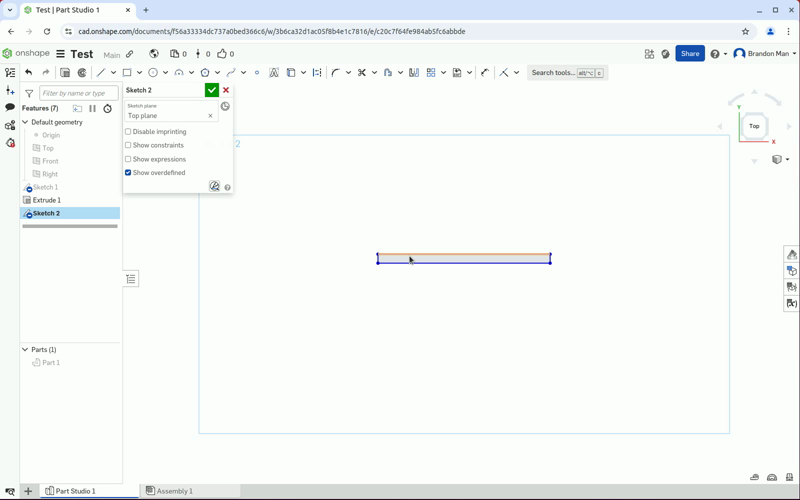
scroll(6)
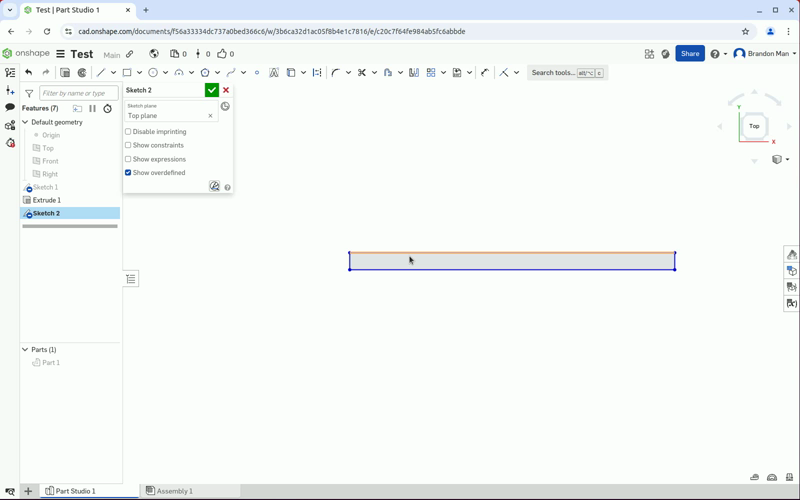
scroll(6)
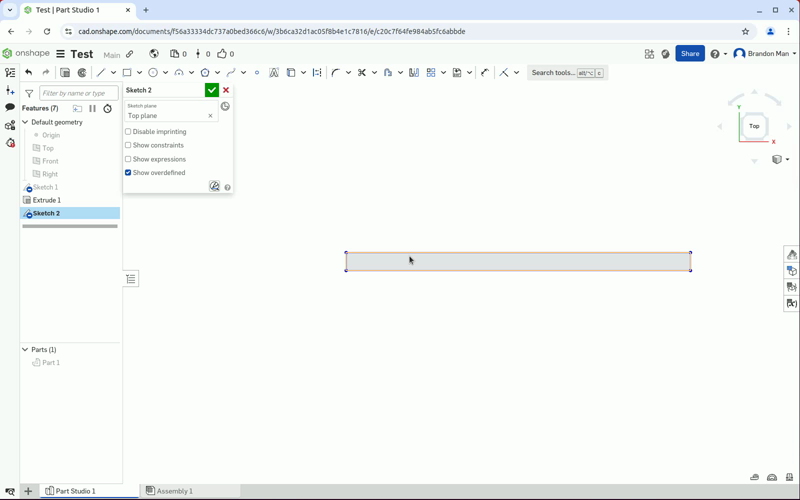
scroll(6)
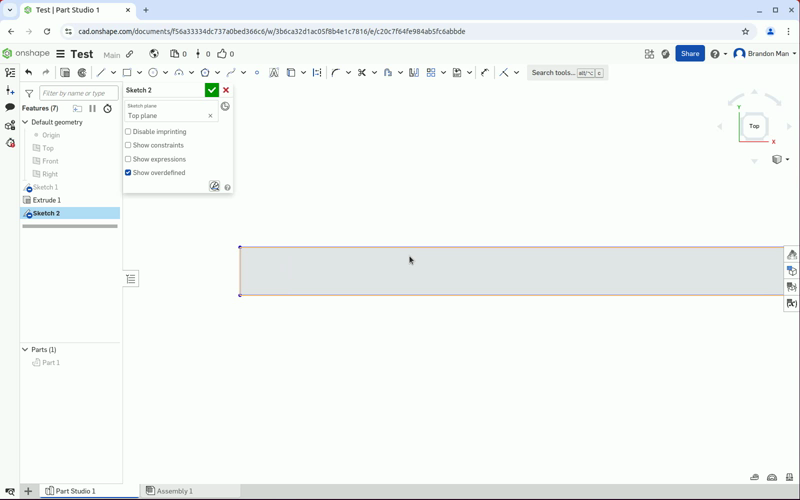
scroll(6)
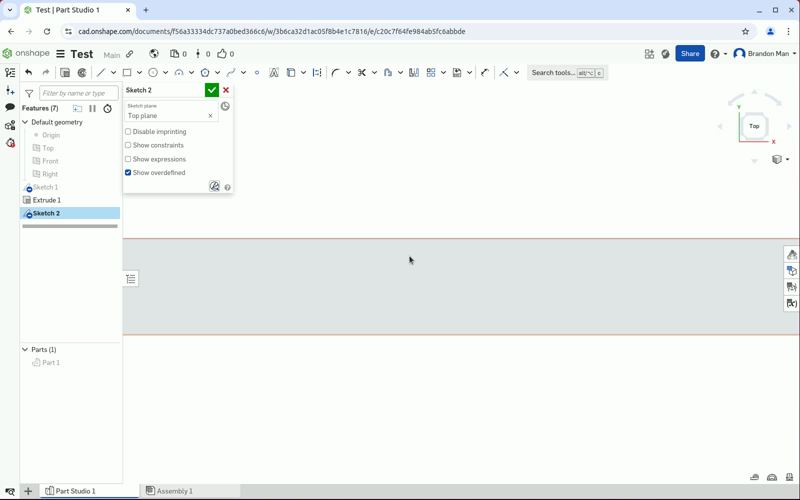
click(409, 255)
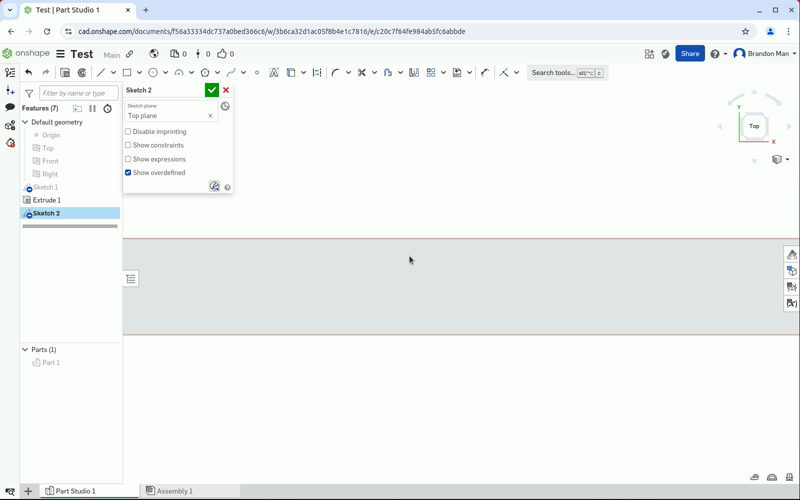
scroll(-6)
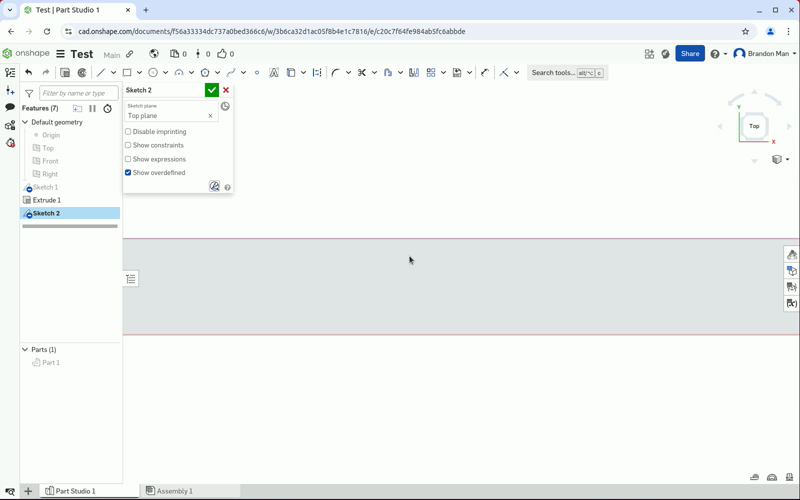
scroll(-6)
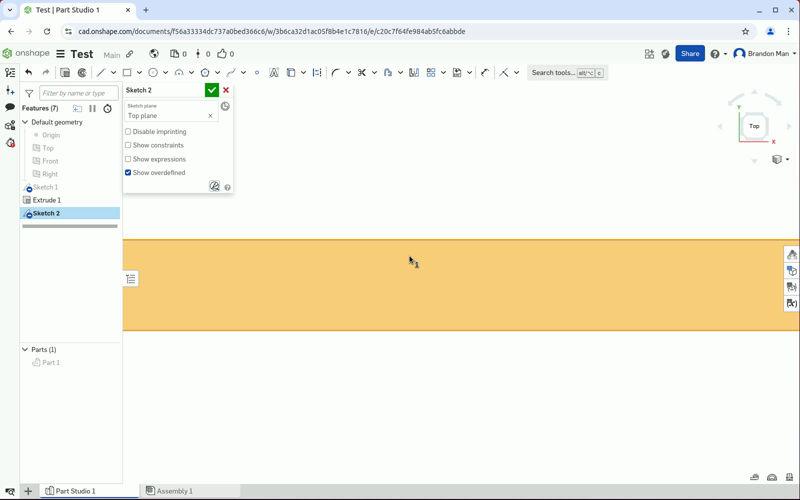
scroll(-6)
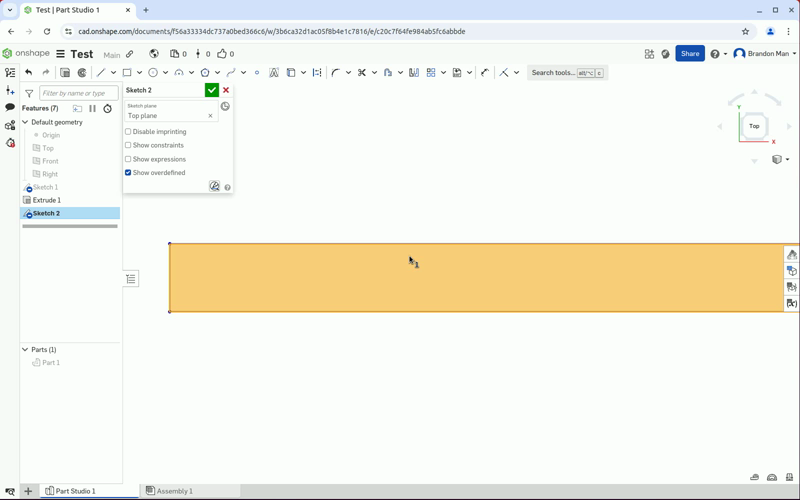
scroll(-6)
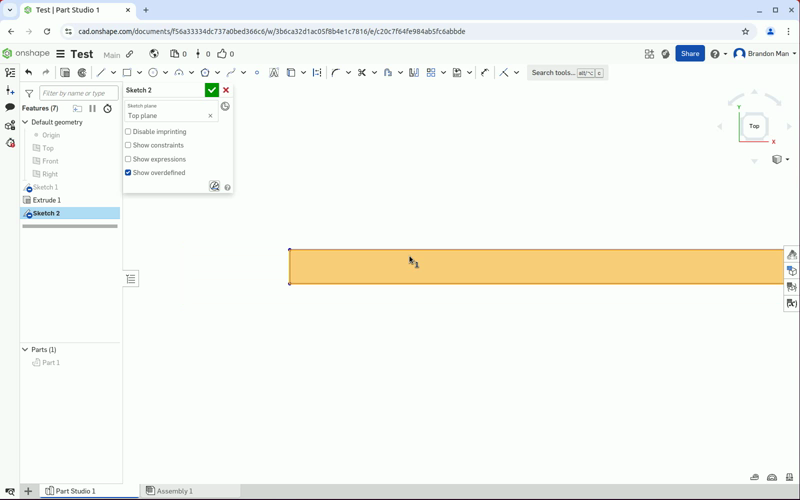
scroll(-6)
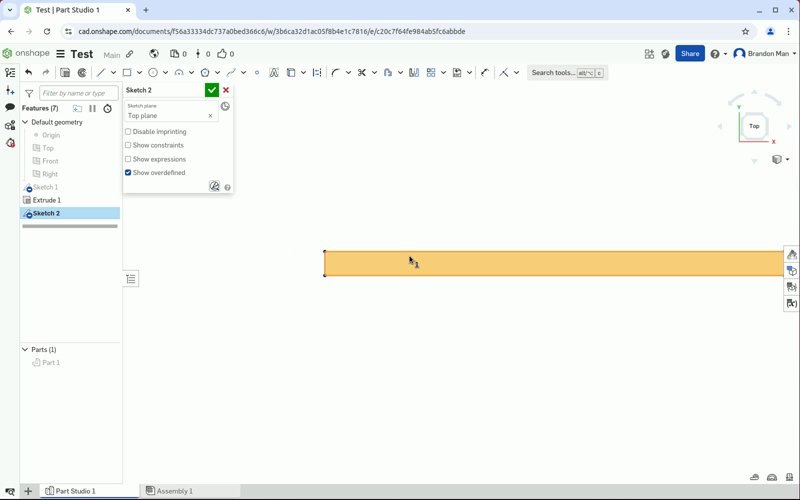
scroll(-6)
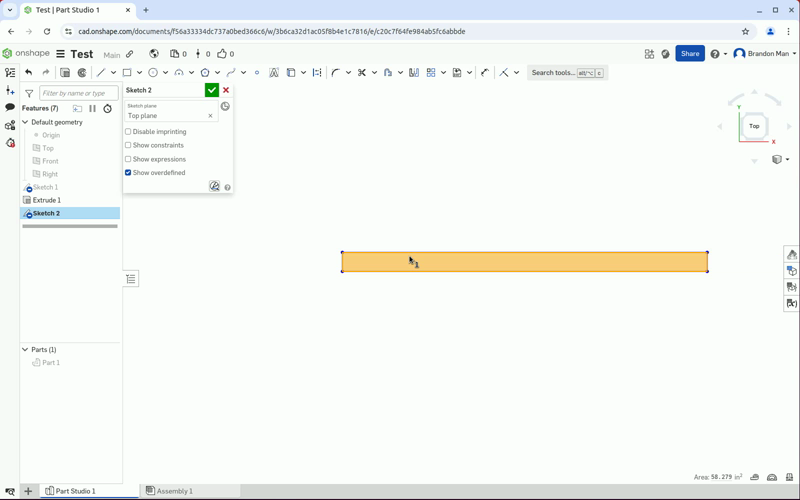
scroll(-6)
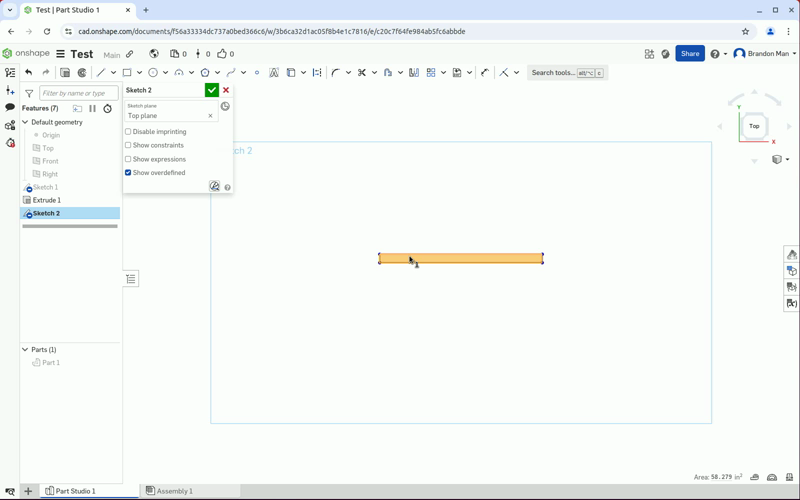
mouse_move(73, 352)
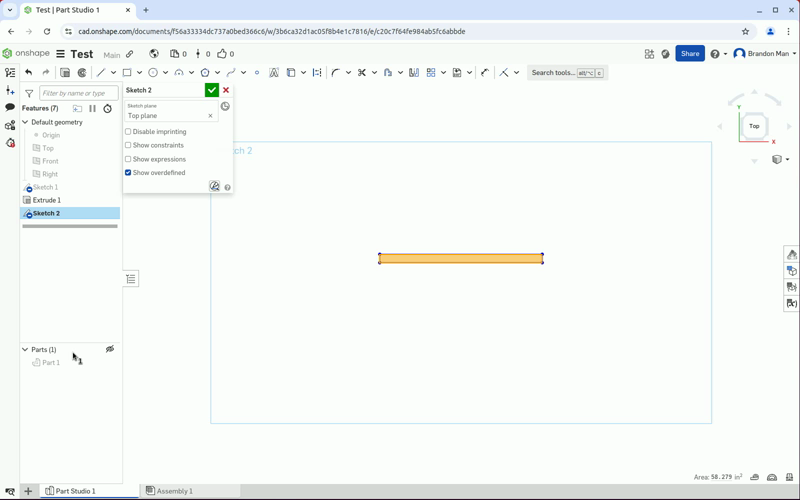
key(shift+y)
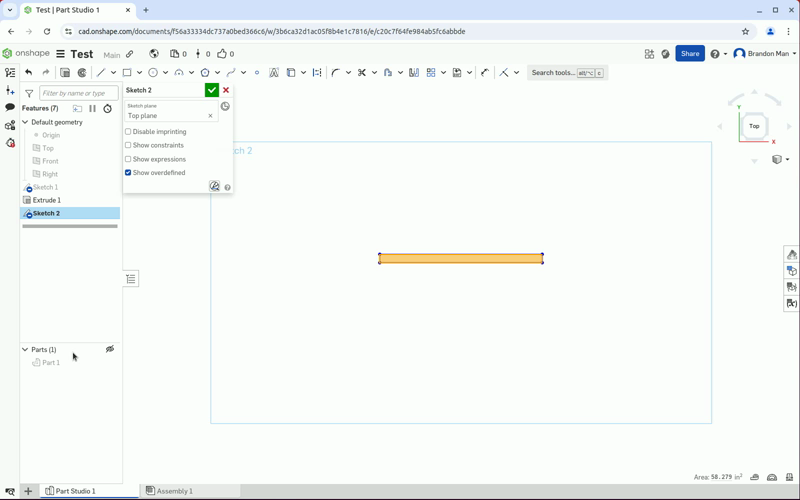
key(shift+e)
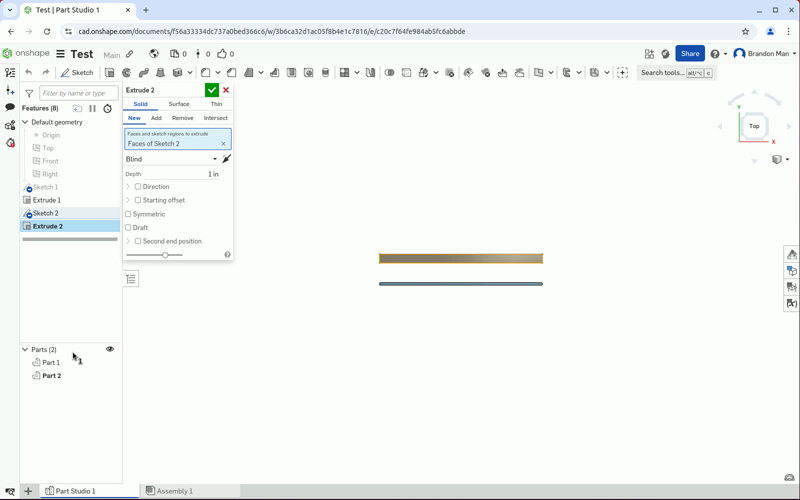
mouse_move(143, 106)
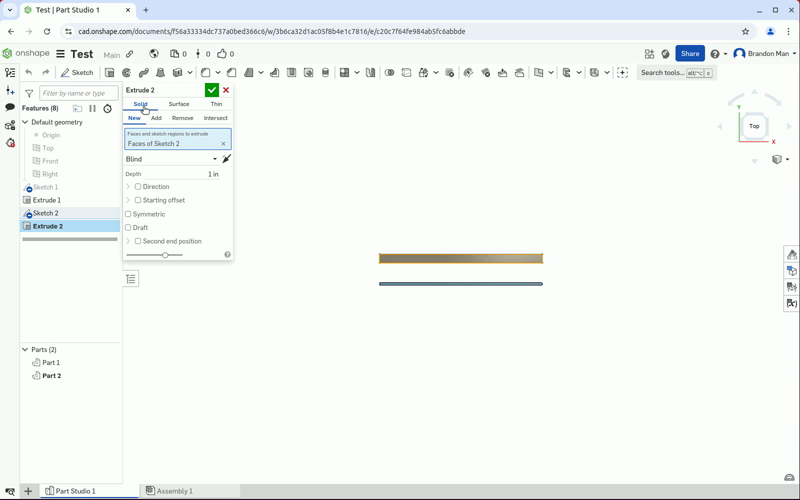
click(143, 106)
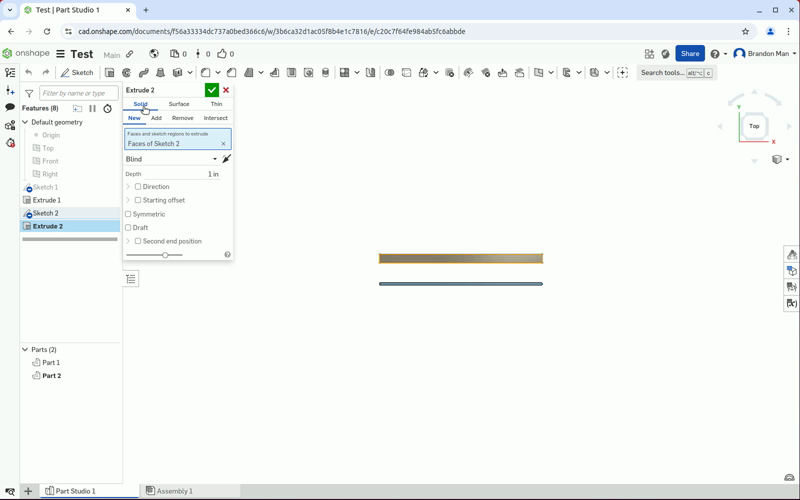
mouse_move(137, 120)
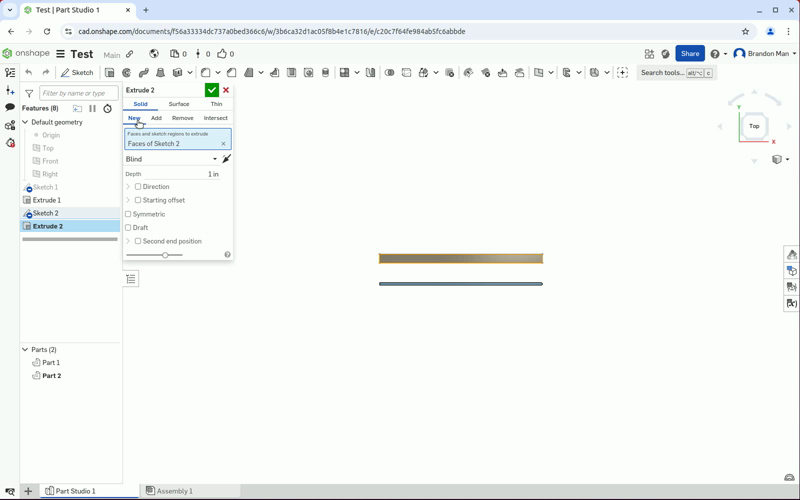
click(137, 120)
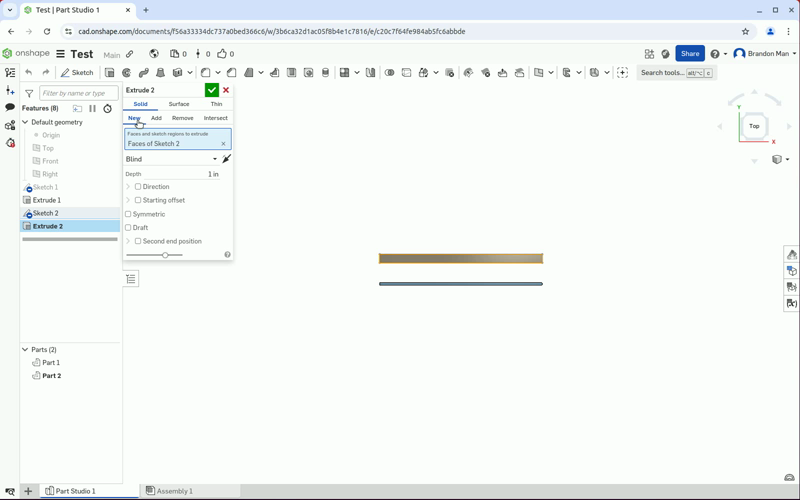
key(tab, 4)
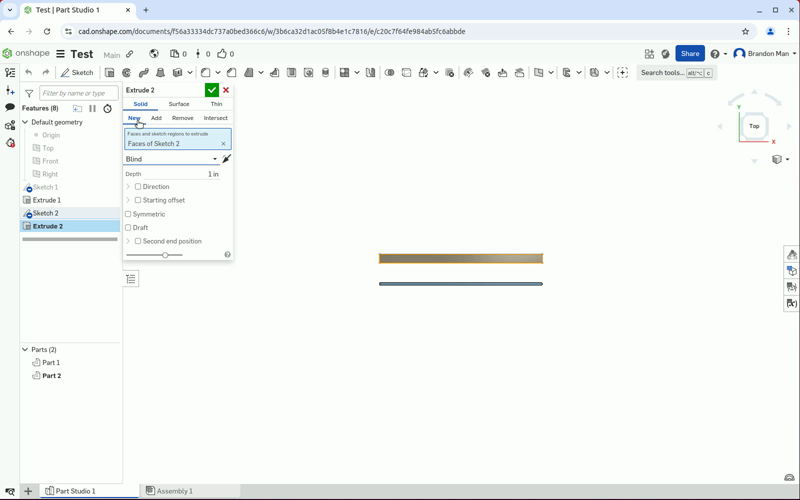
text(0.481)
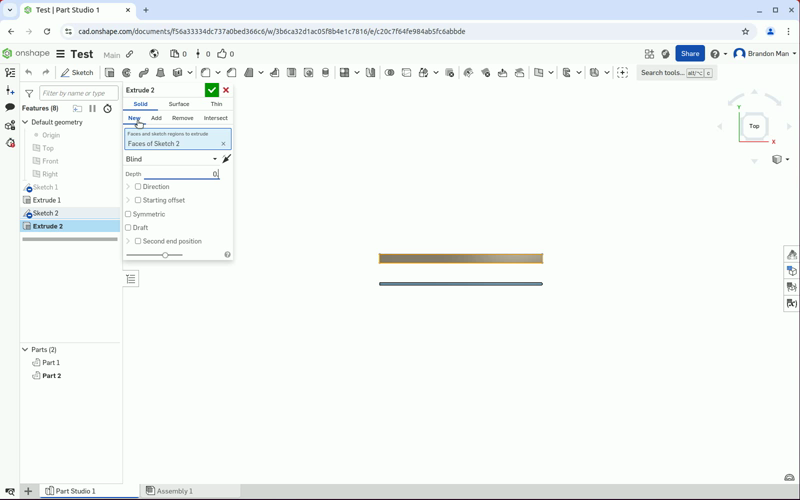
key(enter)
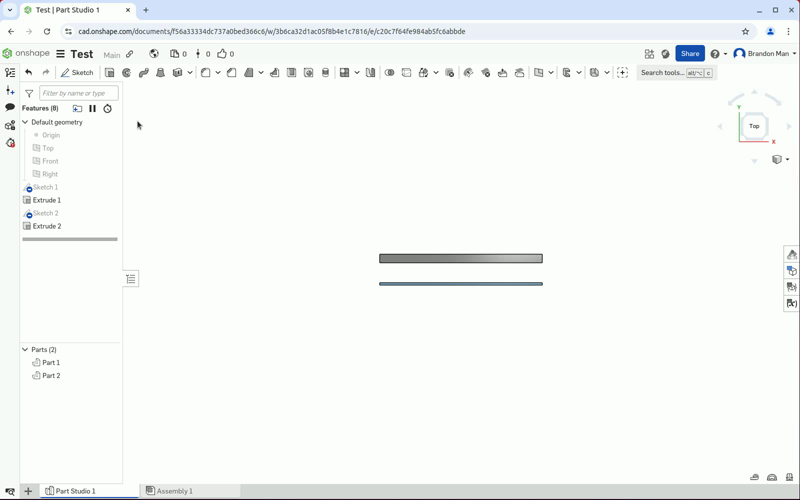
key(shift+h)
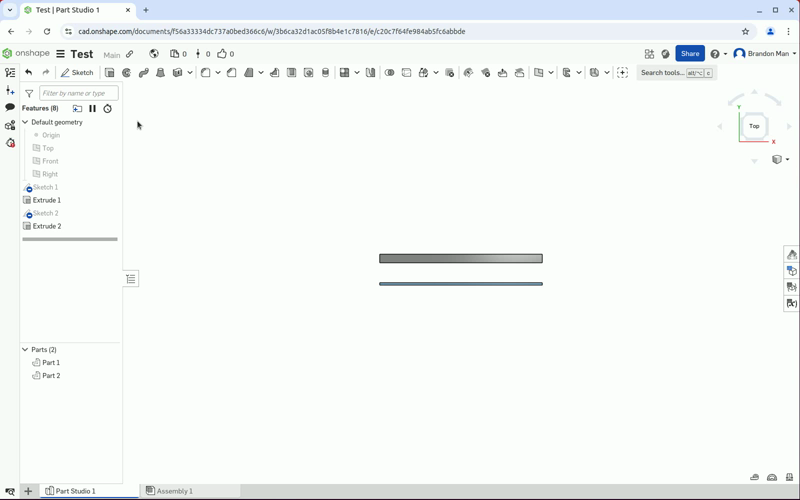
key(shift+h)
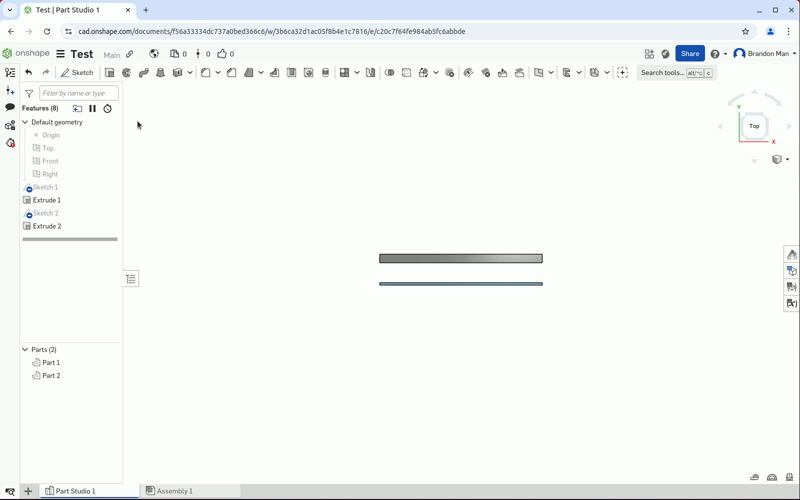
mouse_move(73, 189)
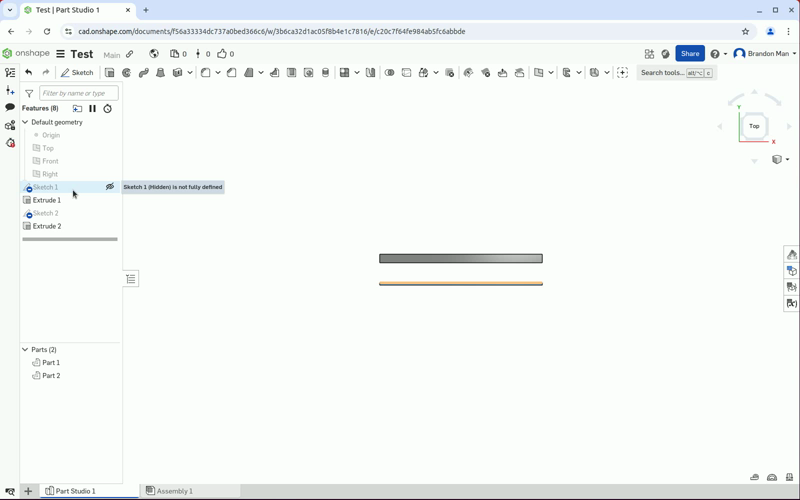
click(73, 189)
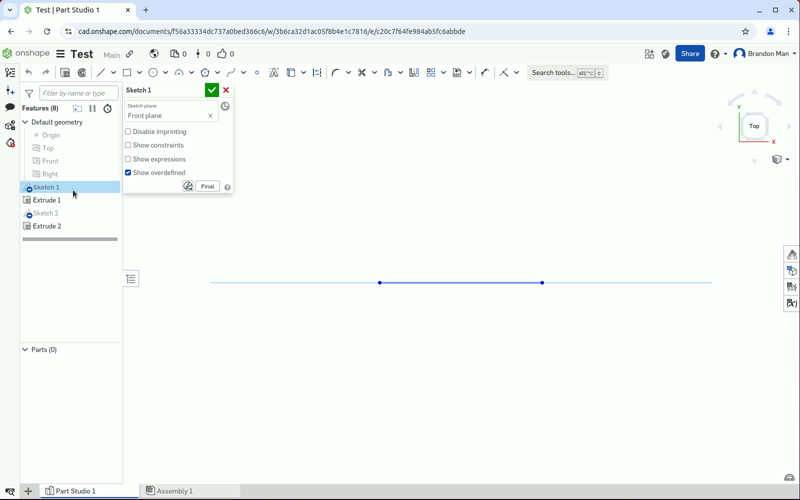
mouse_move(229, 92)
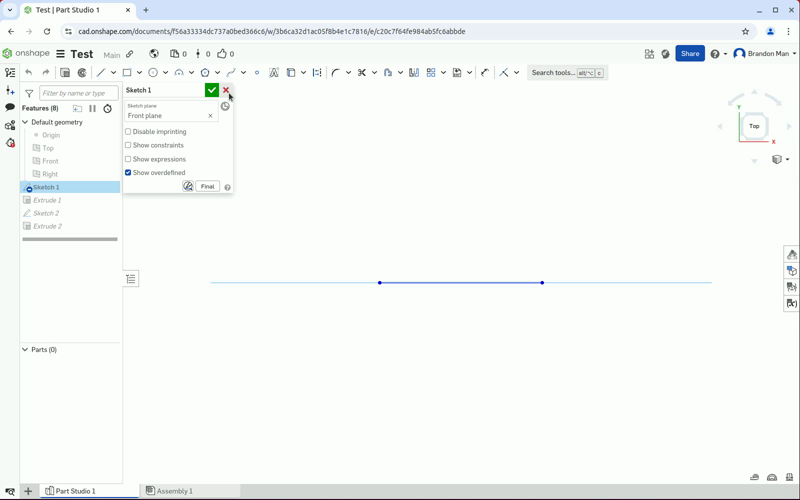
click(229, 92)
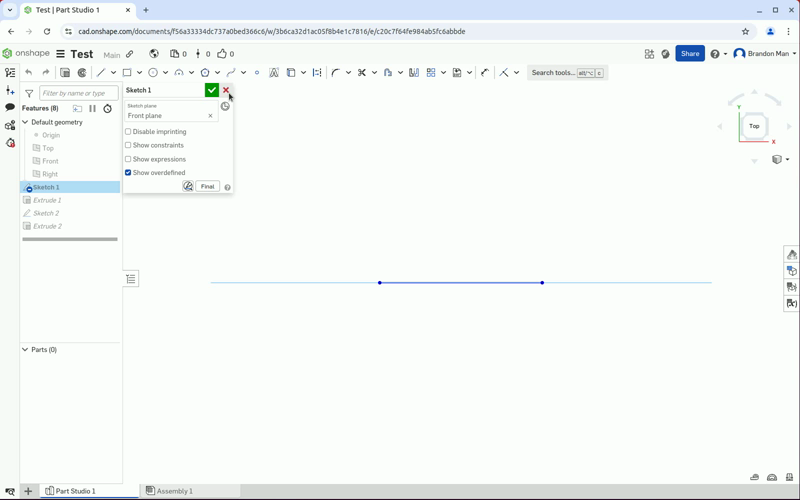
key(shift+s)
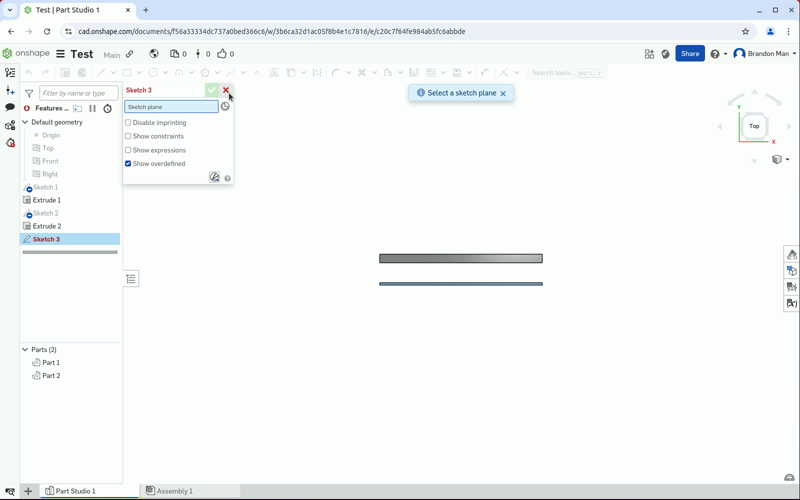
mouse_move(73, 150)
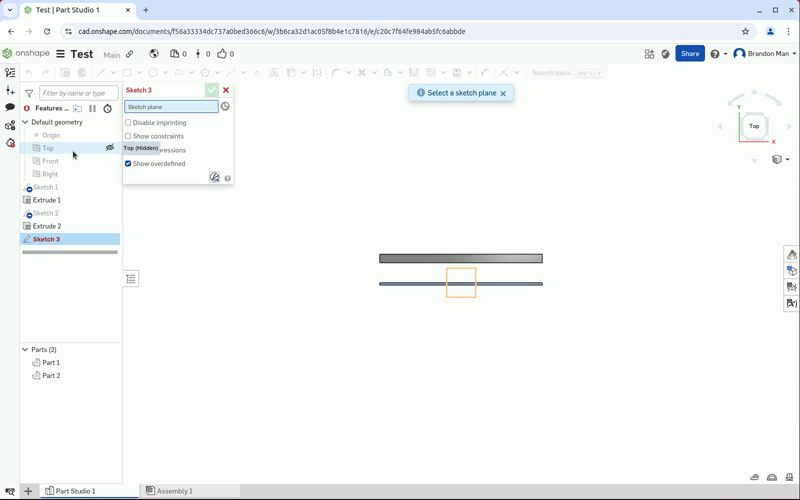
click(73, 150)
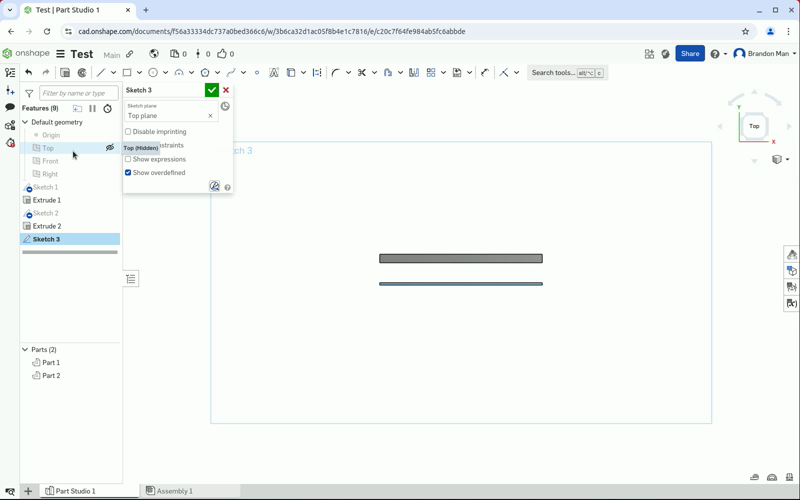
mouse_move(73, 352)
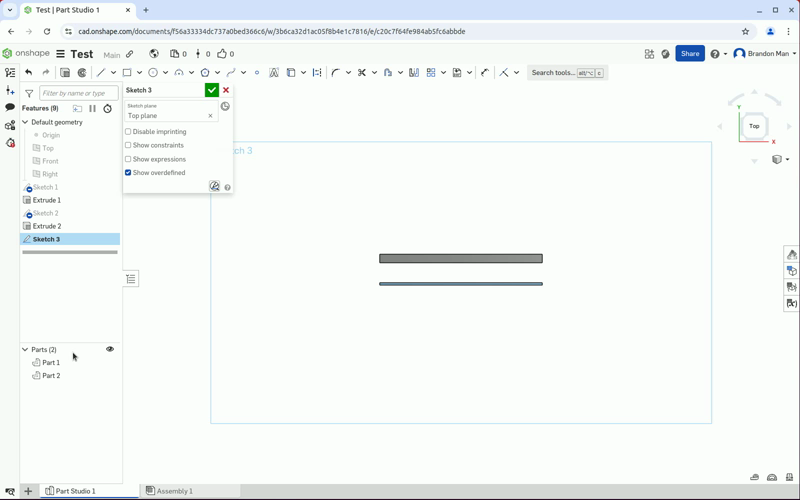
key(y)
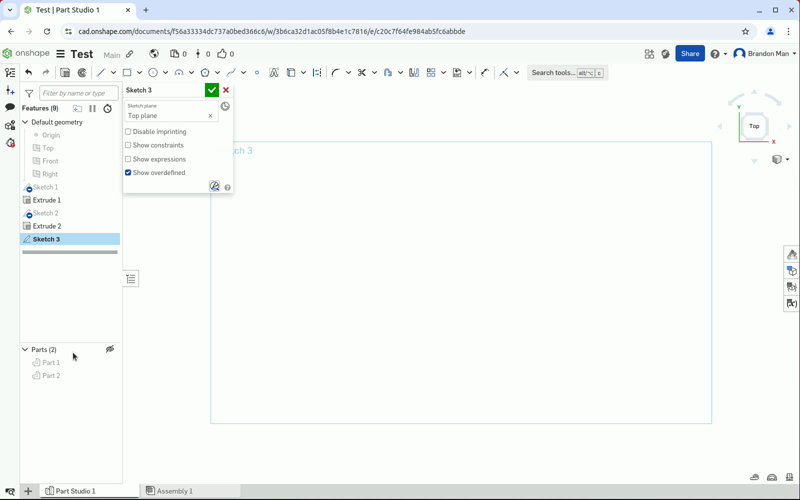
key(l)
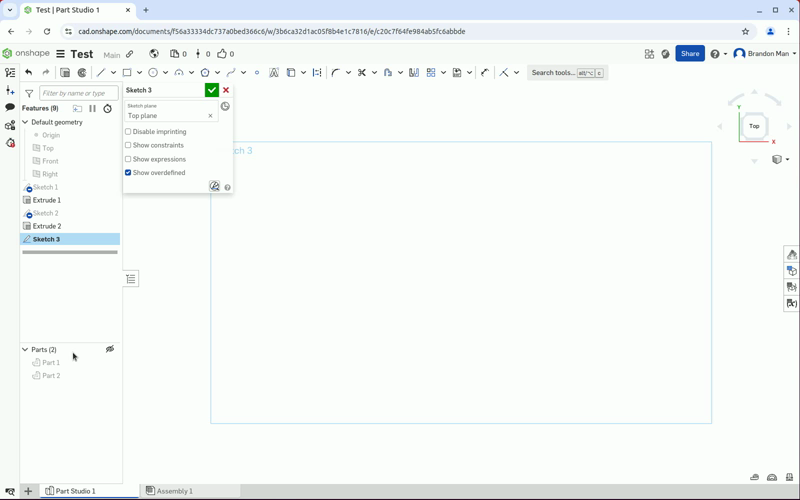
key_down(shift)
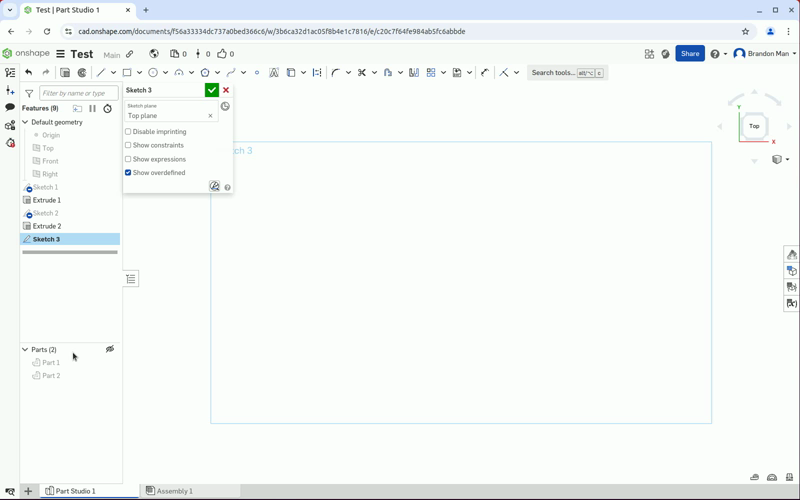
mouse_move(348, 238)
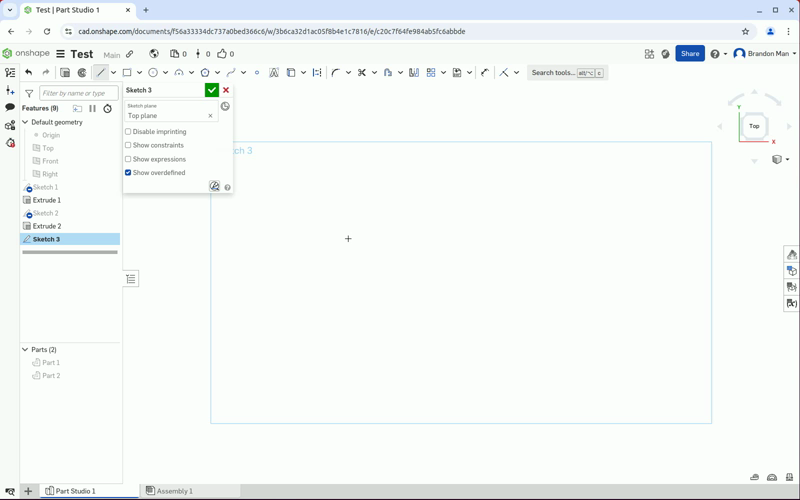
click(348, 238)
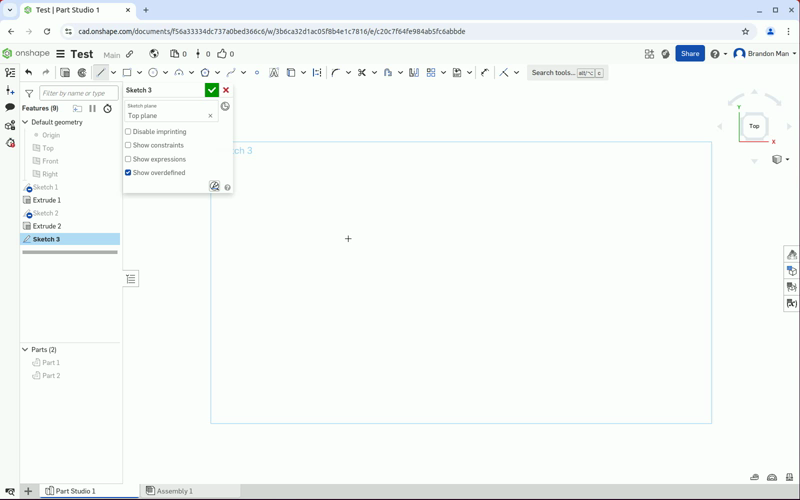
key_up(shift)
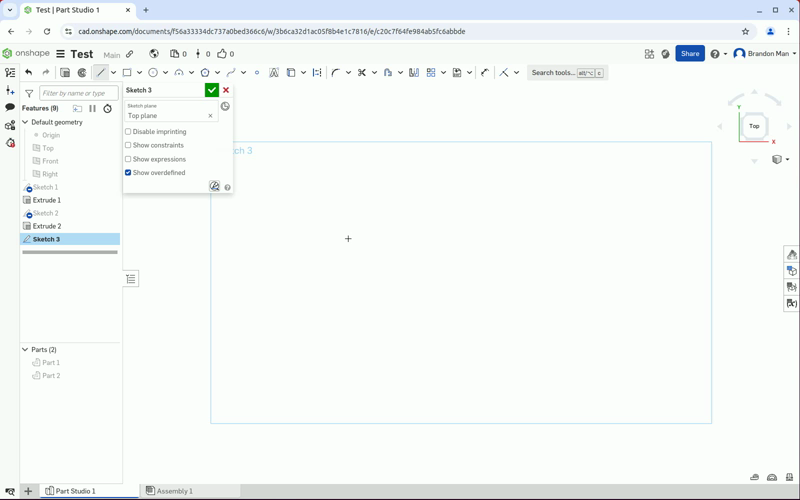
key_down(shift)
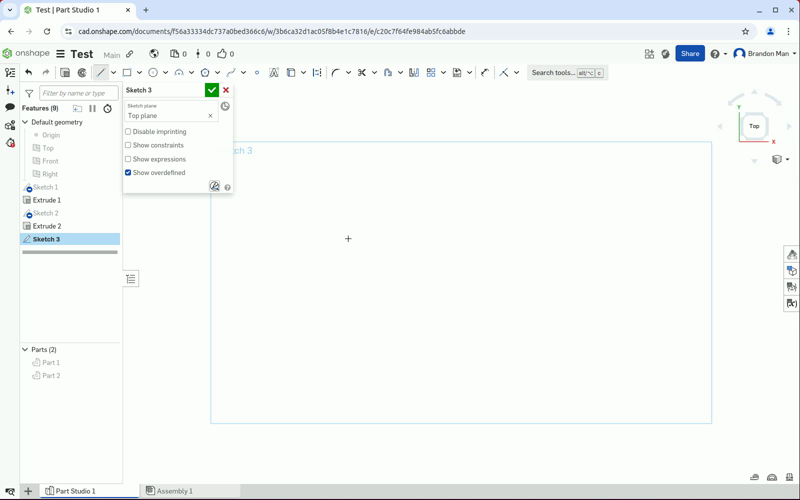
mouse_move(572, 238)
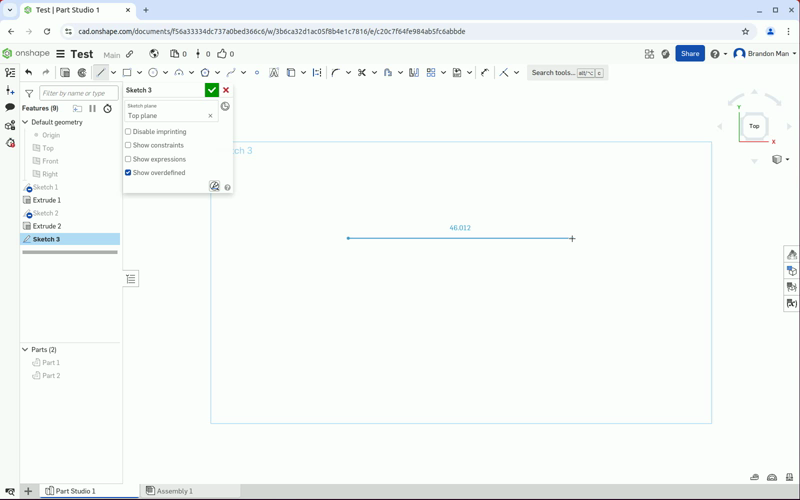
click(572, 238)
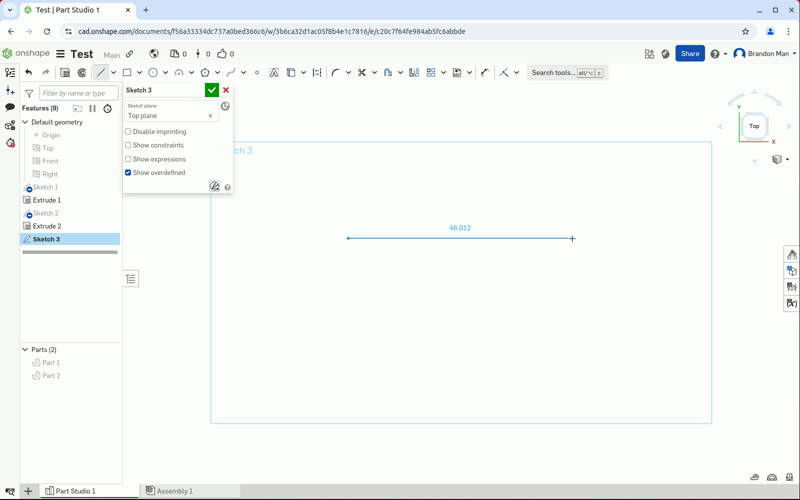
key_up(shift)
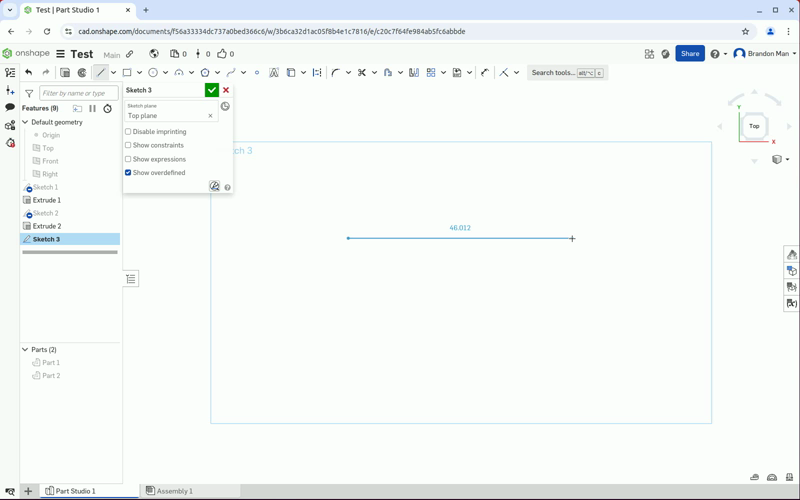
key_down(shift)
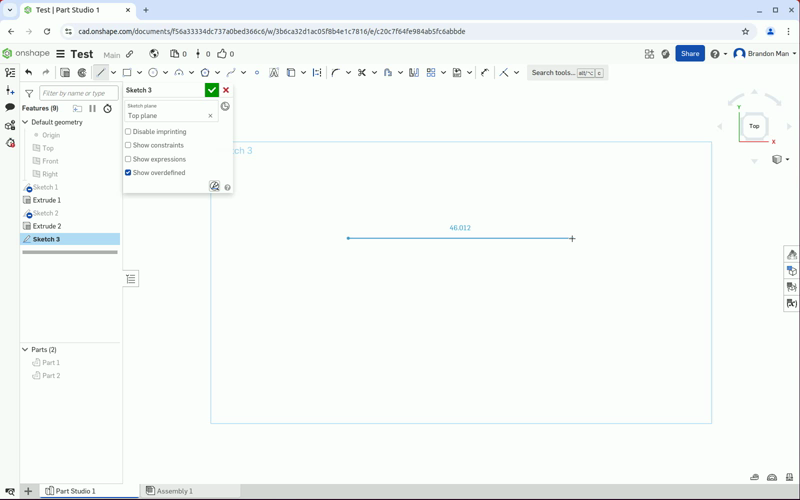
mouse_move(589, 238)
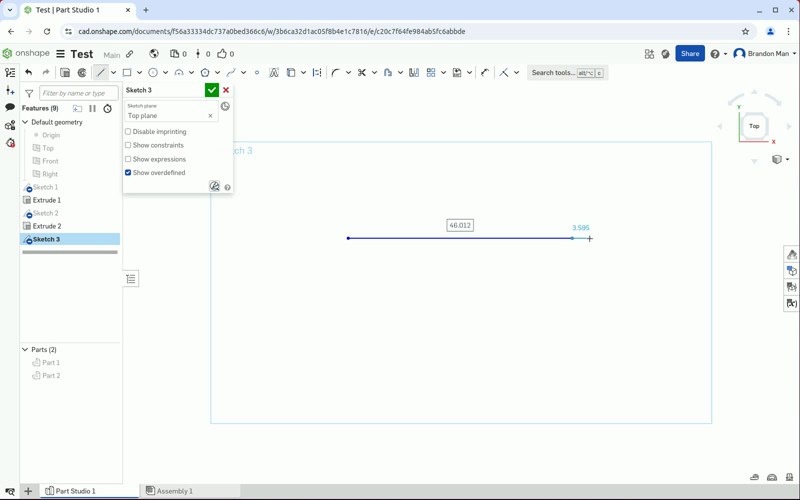
mouse_move(572, 231)
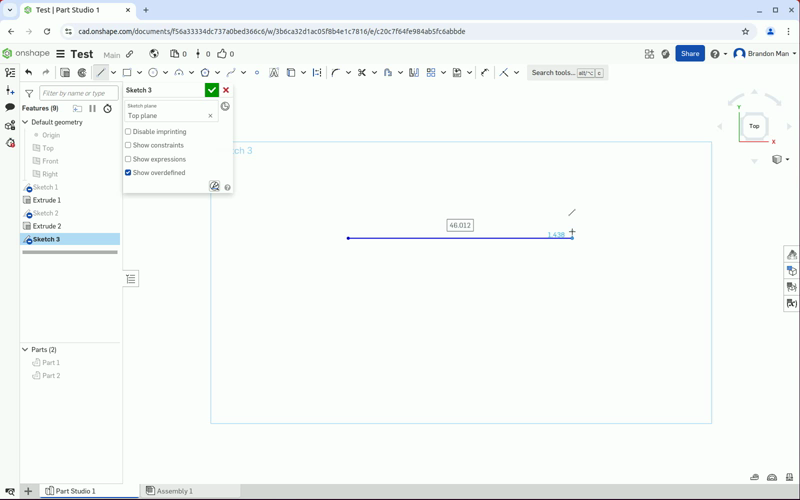
scroll(6)
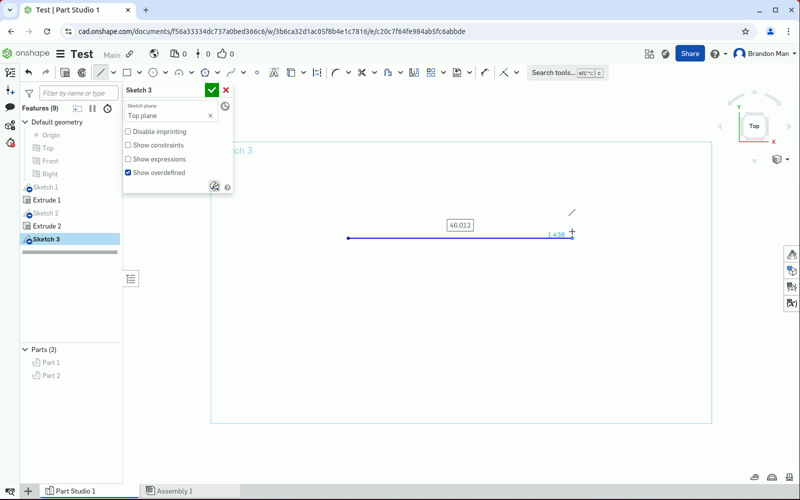
scroll(6)
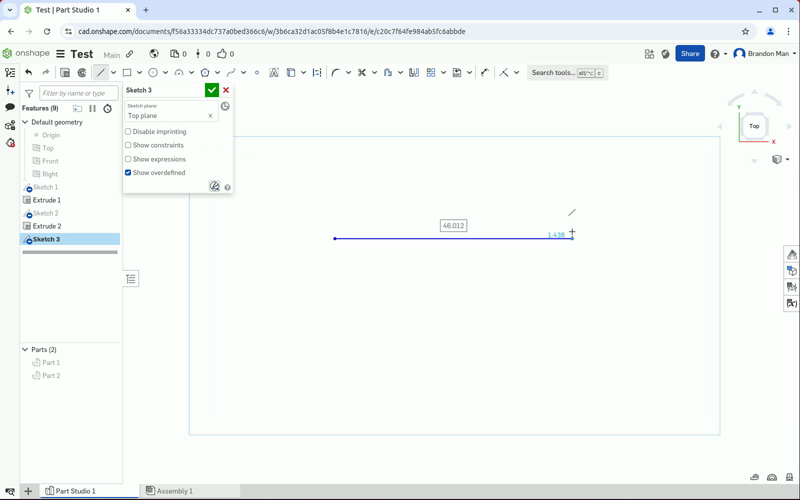
scroll(6)
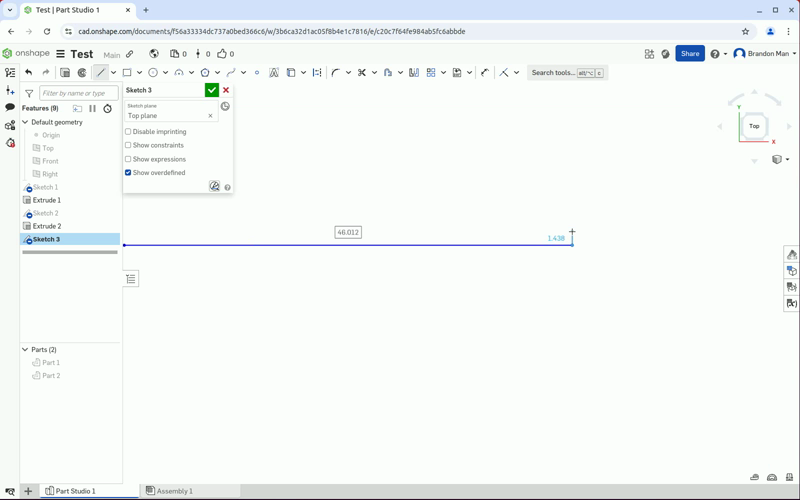
scroll(6)
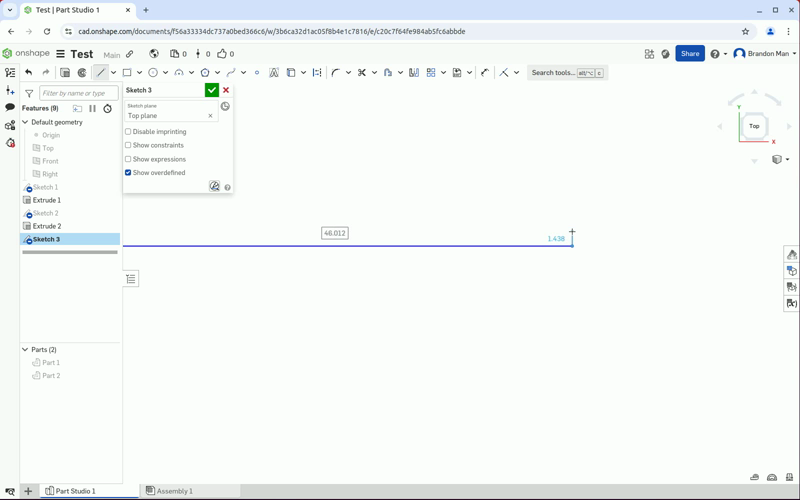
scroll(6)
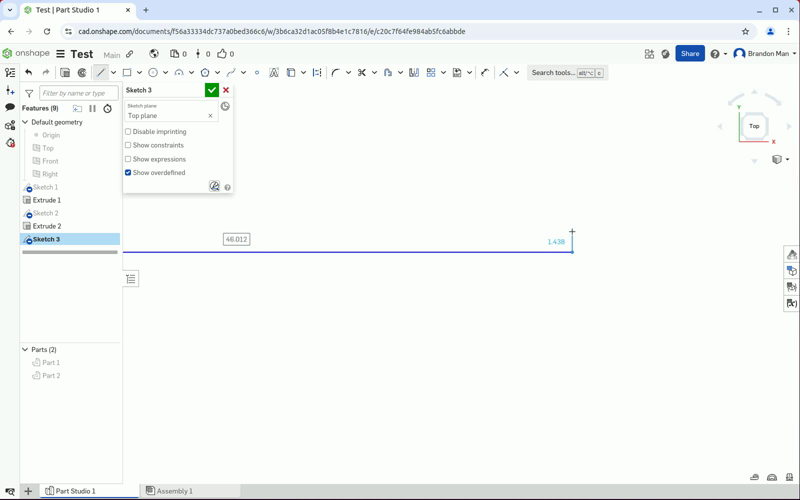
scroll(6)
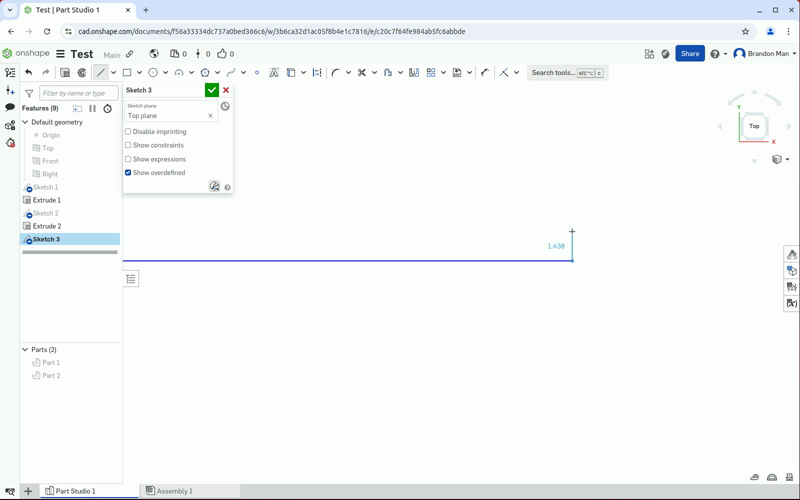
scroll(6)
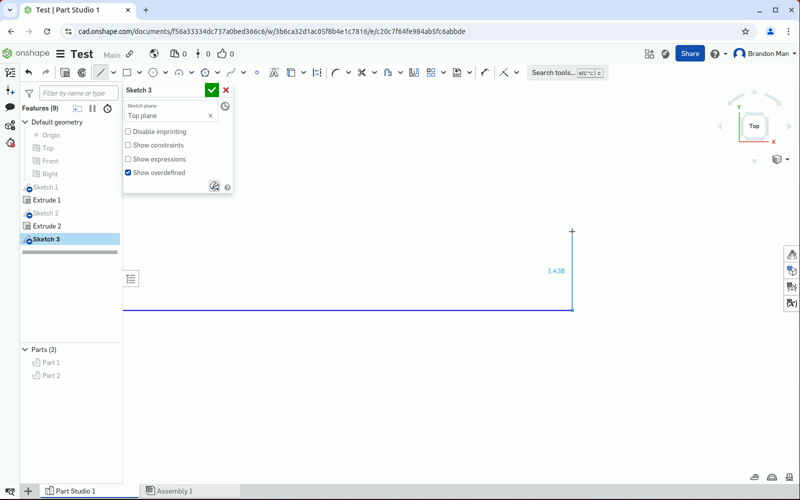
click(572, 231)
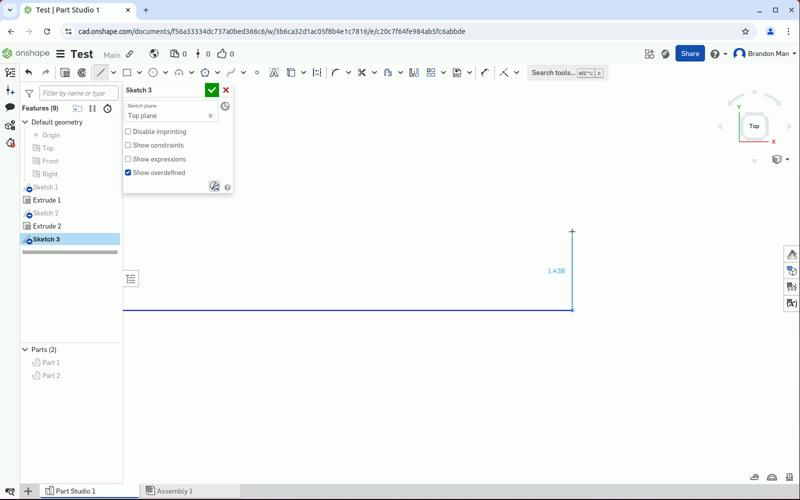
scroll(-6)
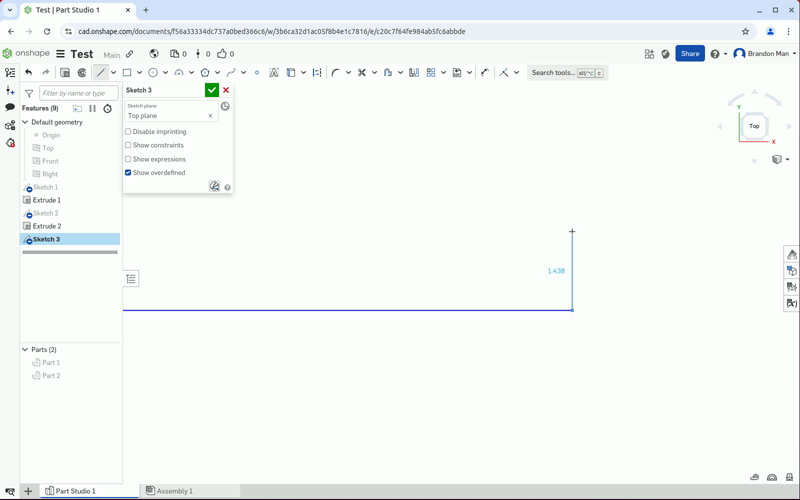
scroll(-6)
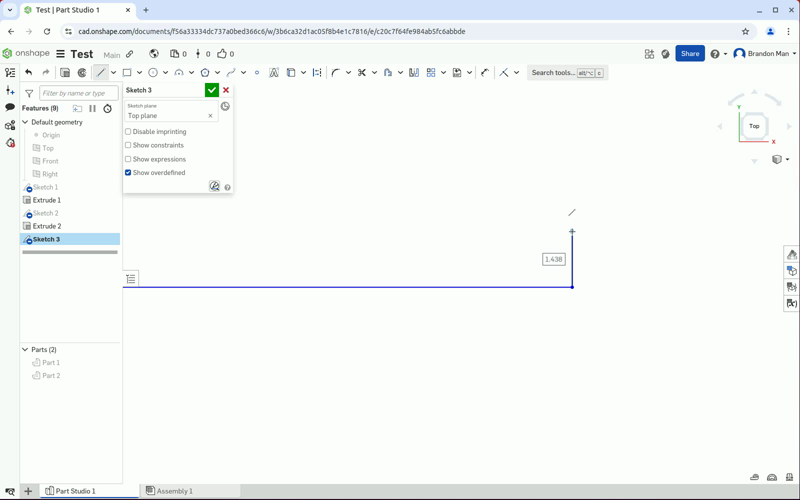
scroll(-6)
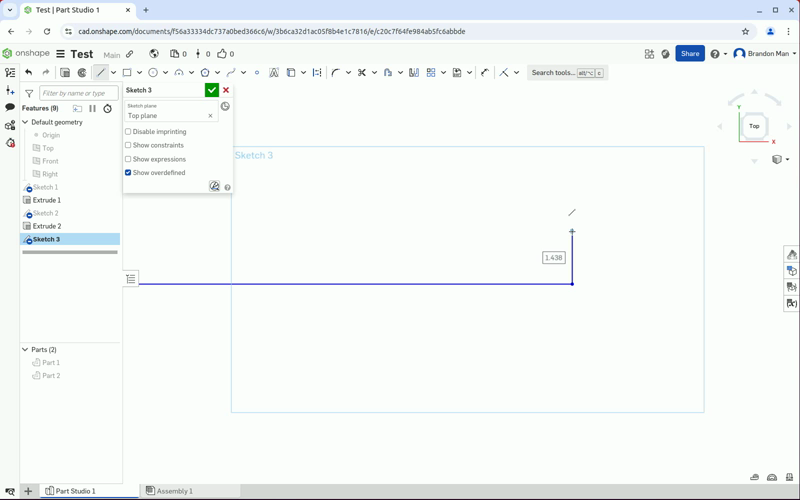
scroll(-6)
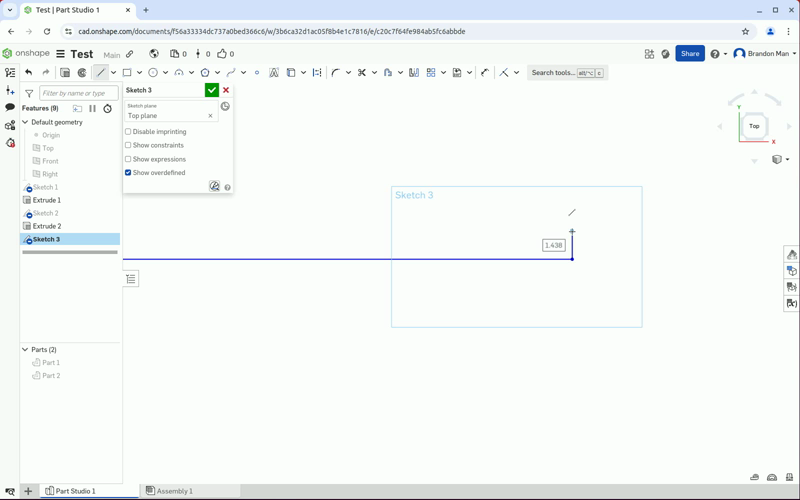
scroll(-6)
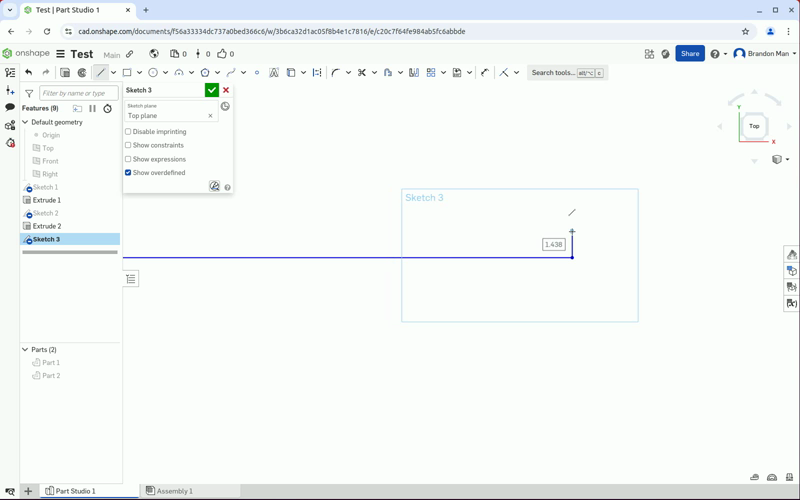
scroll(-6)
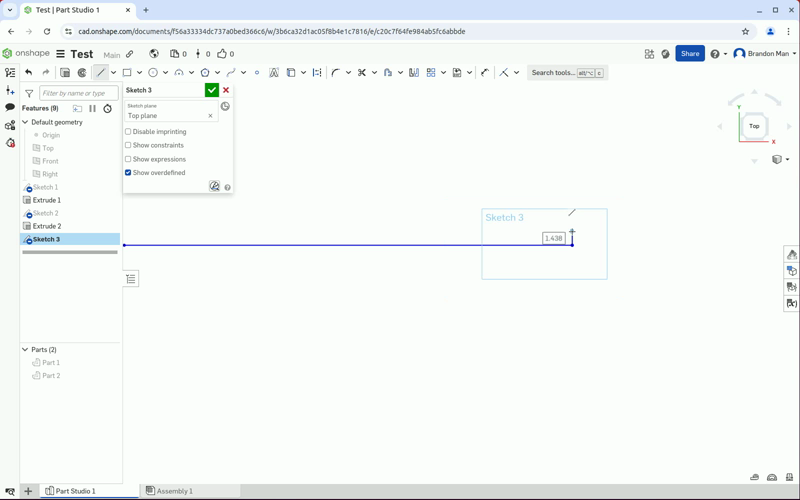
scroll(-6)
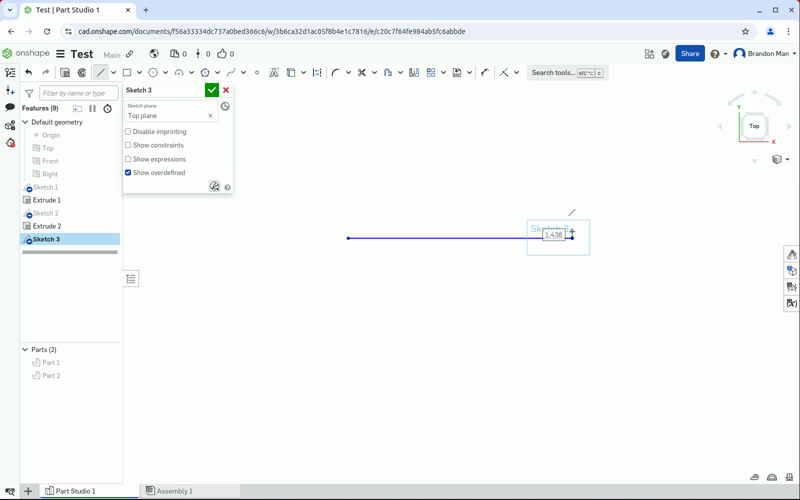
key_up(shift)
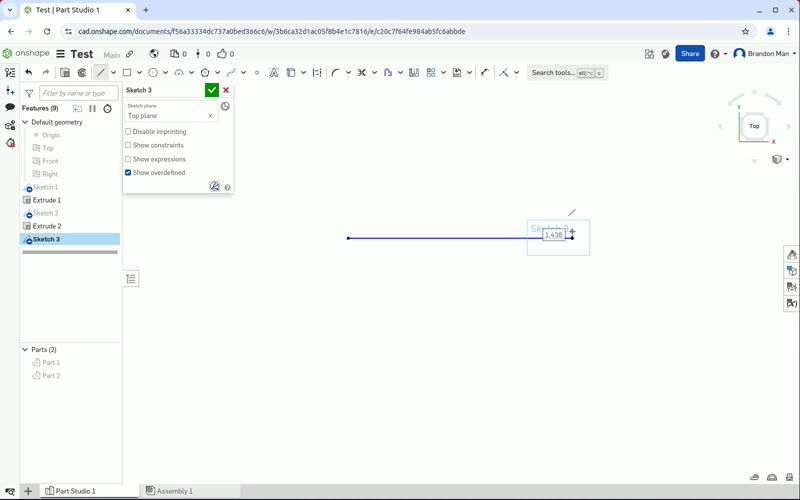
key_down(shift)
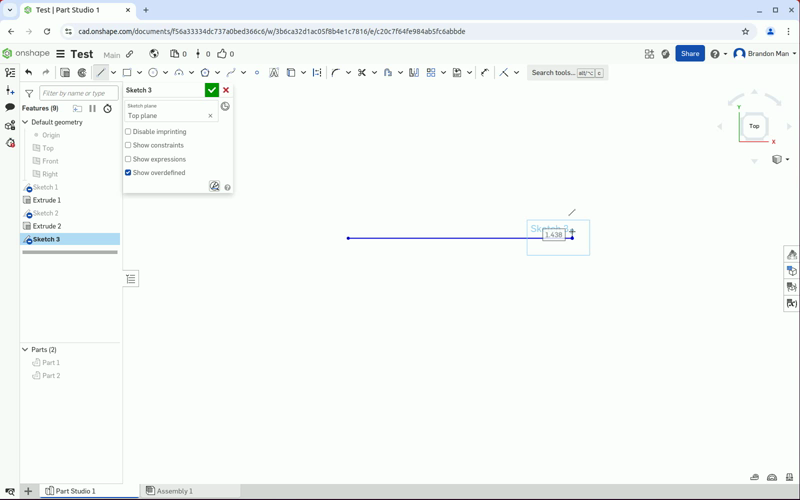
mouse_move(348, 231)
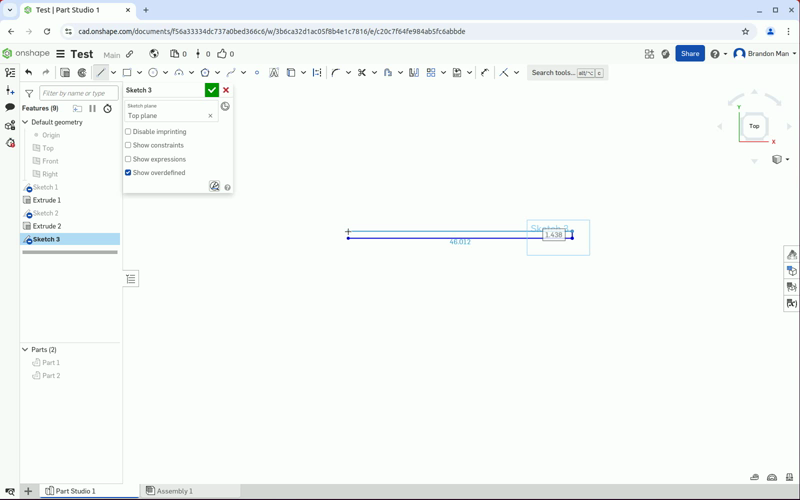
click(348, 231)
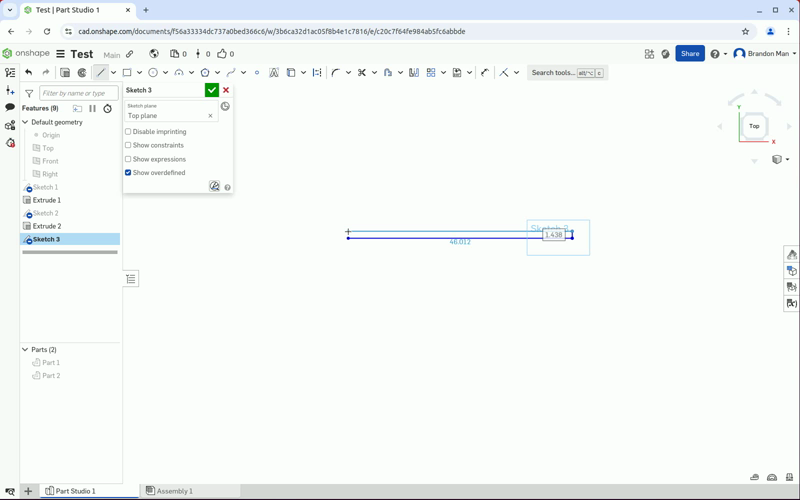
key_up(shift)
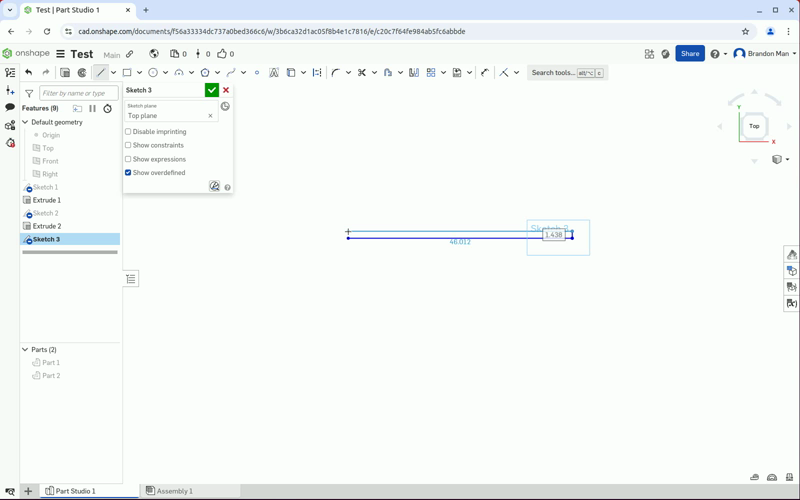
mouse_move(378, 231)
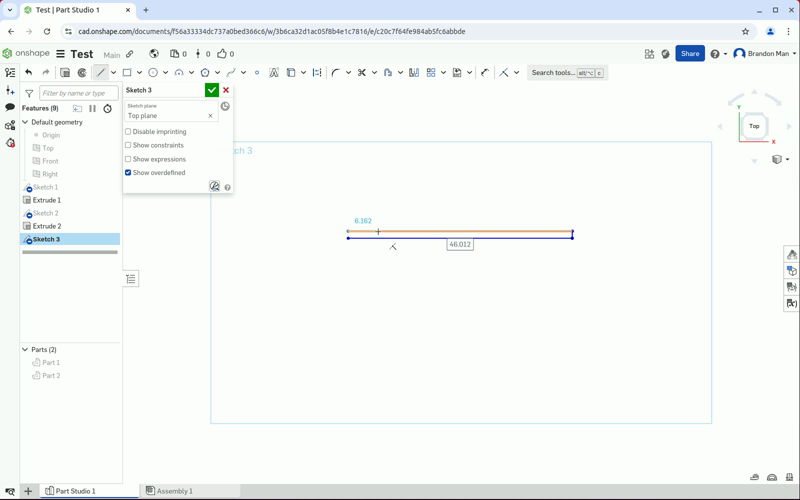
key_down(shift)
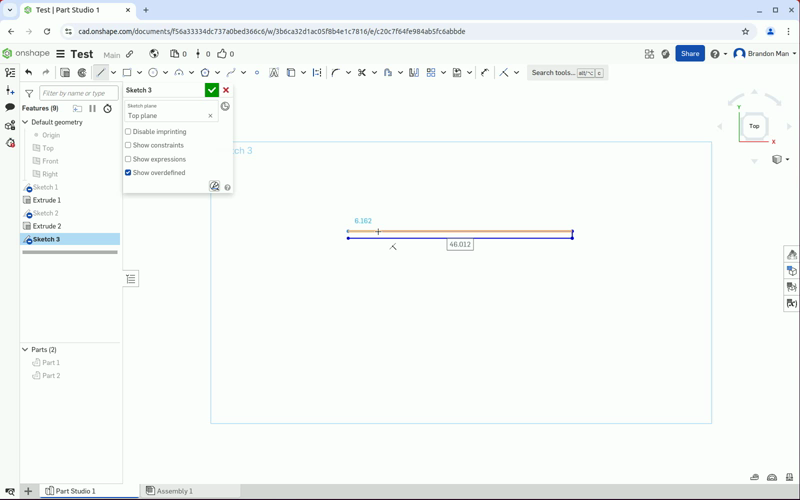
mouse_move(348, 238)
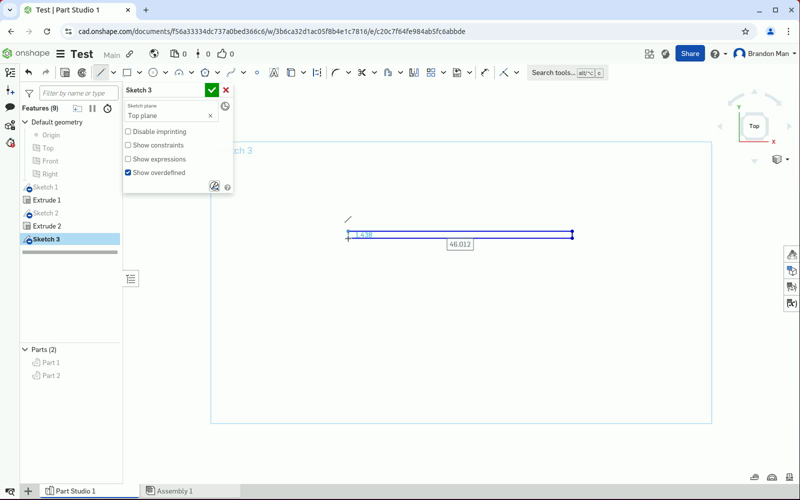
scroll(6)
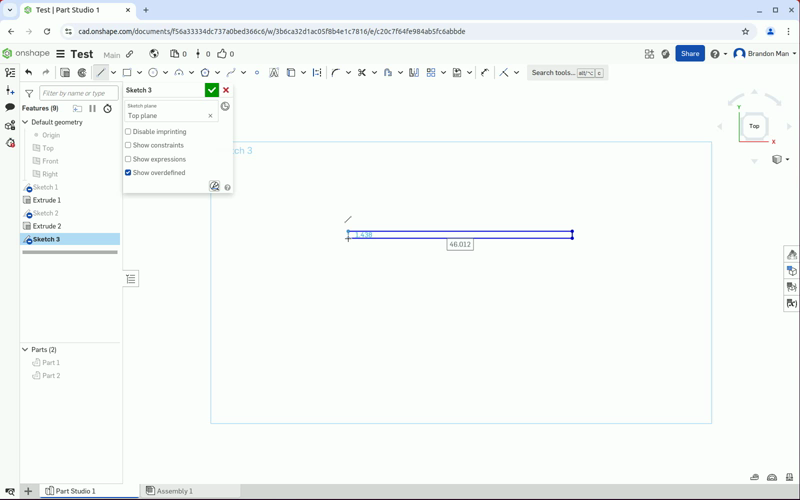
scroll(6)
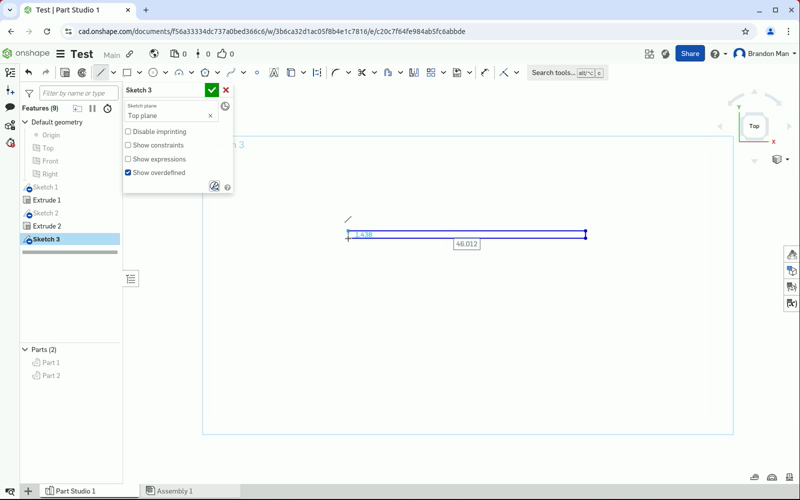
scroll(6)
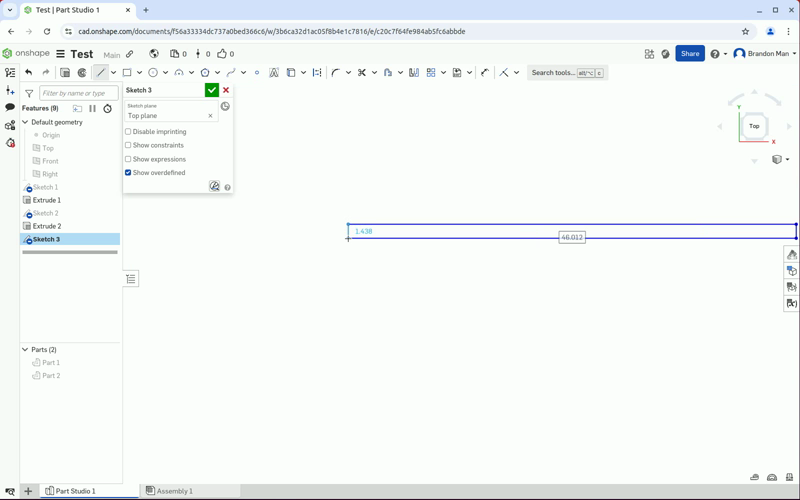
scroll(6)
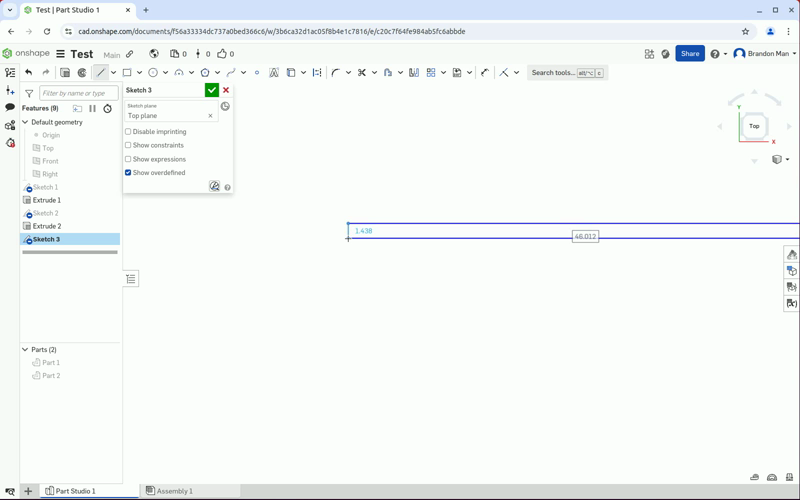
scroll(6)
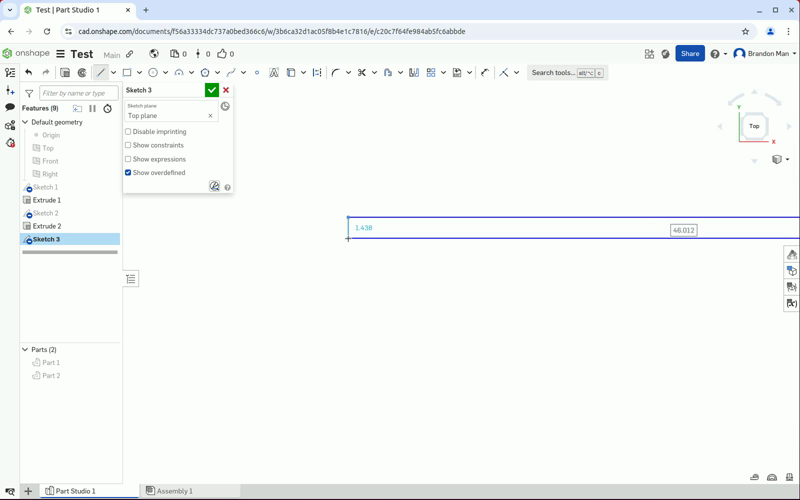
scroll(6)
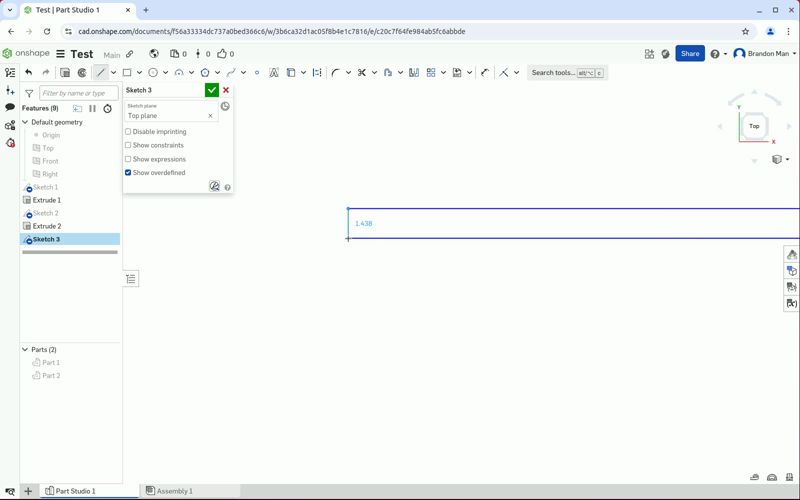
scroll(6)
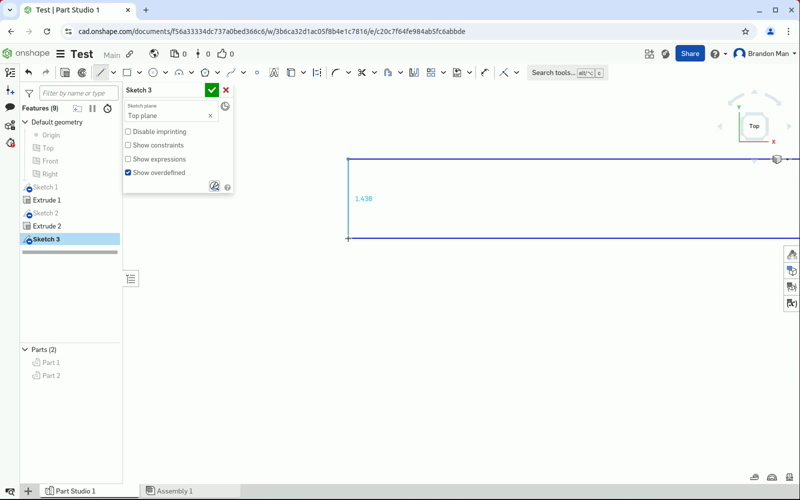
key_up(shift)
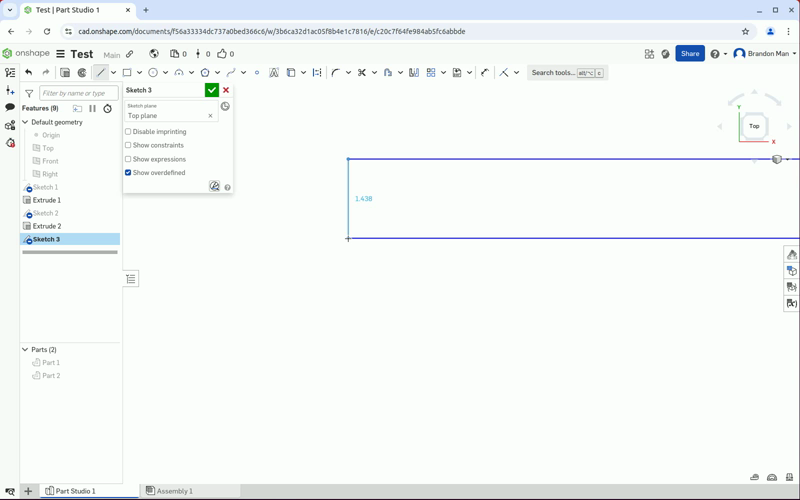
click(348, 238)
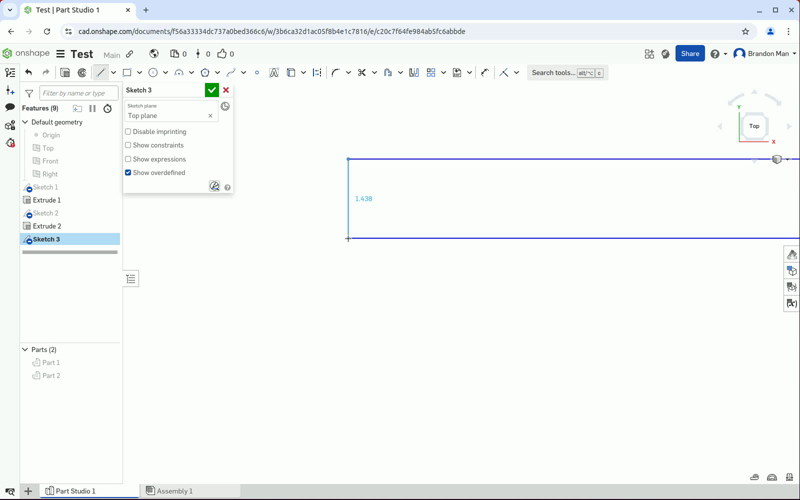
scroll(-6)
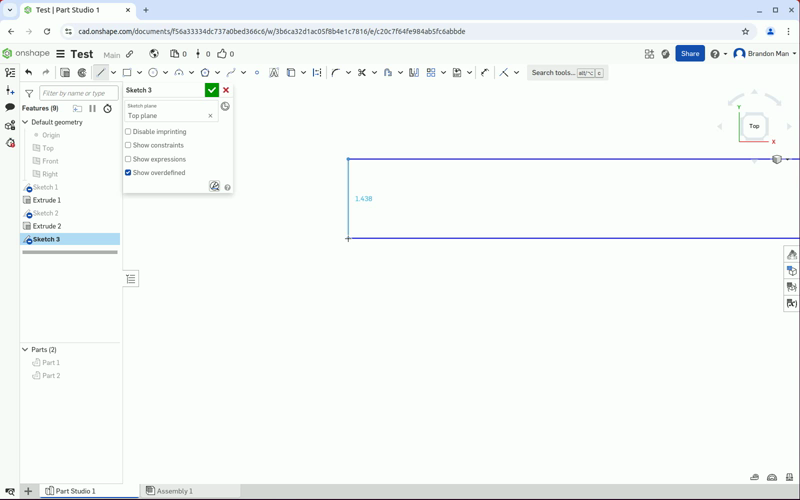
scroll(-6)
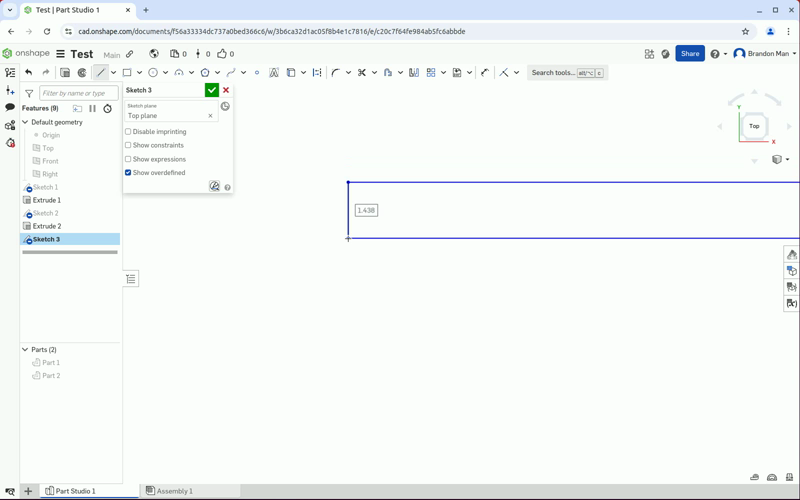
scroll(-6)
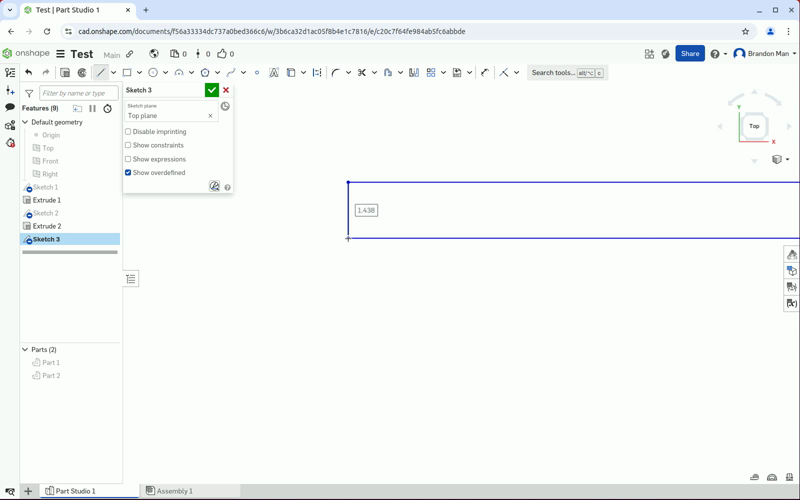
scroll(-6)
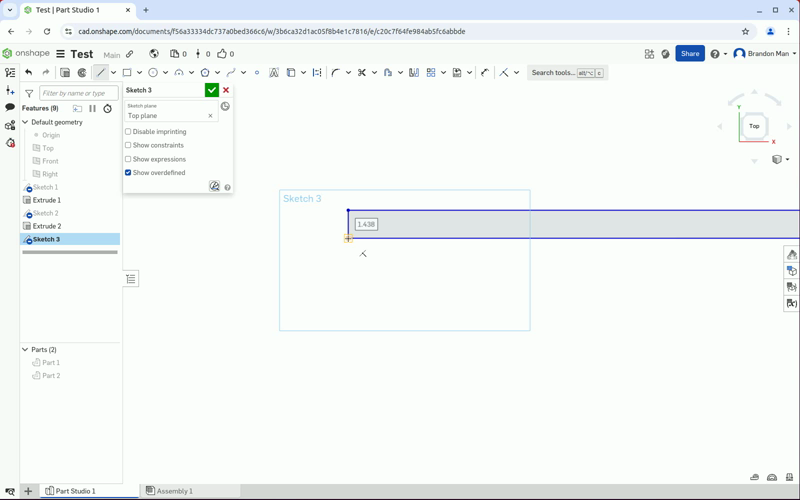
scroll(-6)
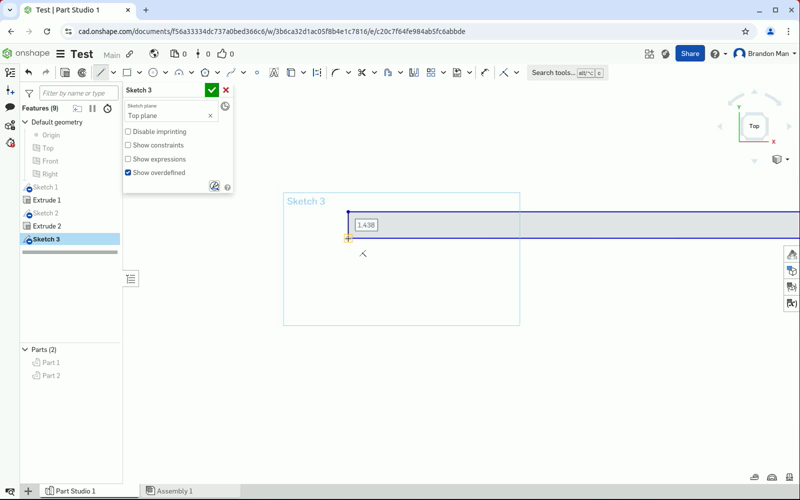
scroll(-6)
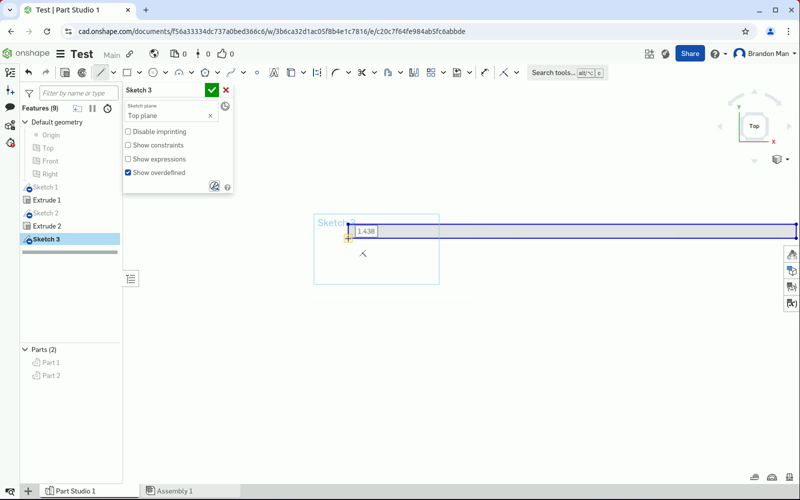
scroll(-6)
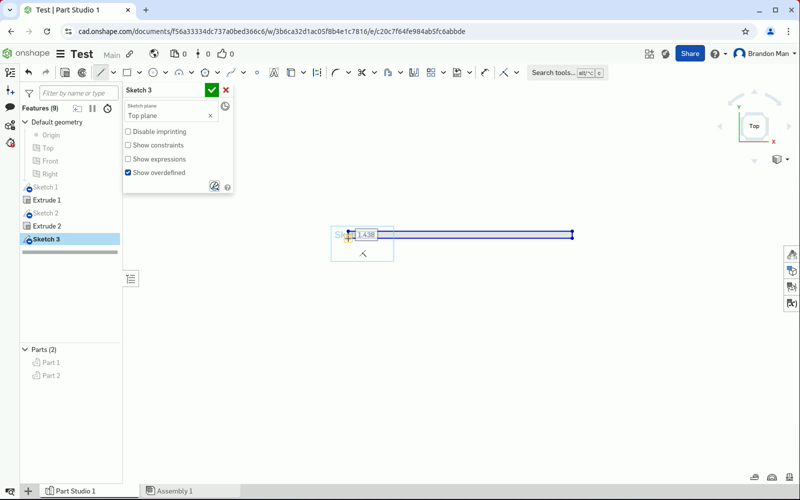
key(esc)
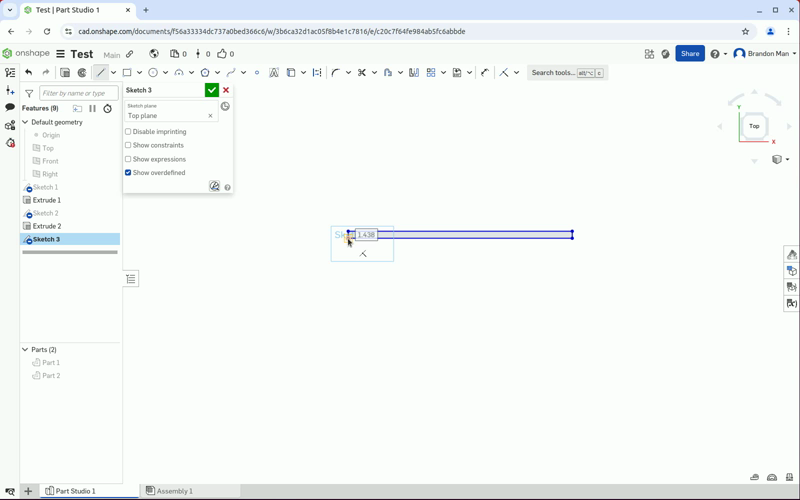
mouse_move(469, 235)
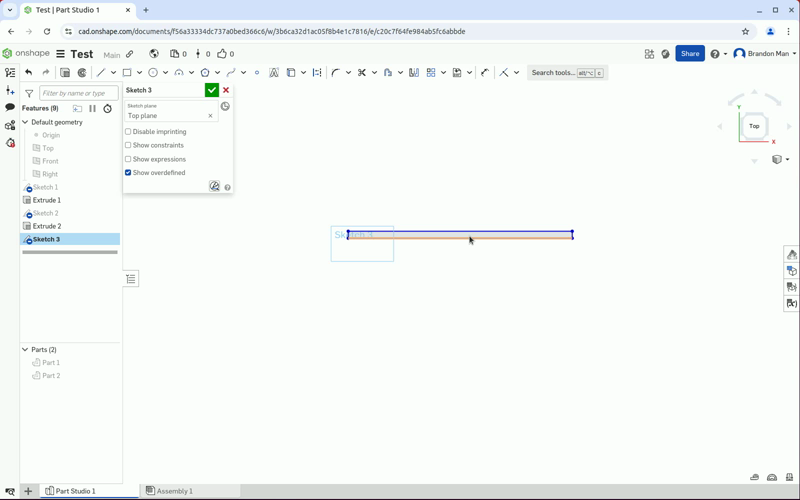
scroll(6)
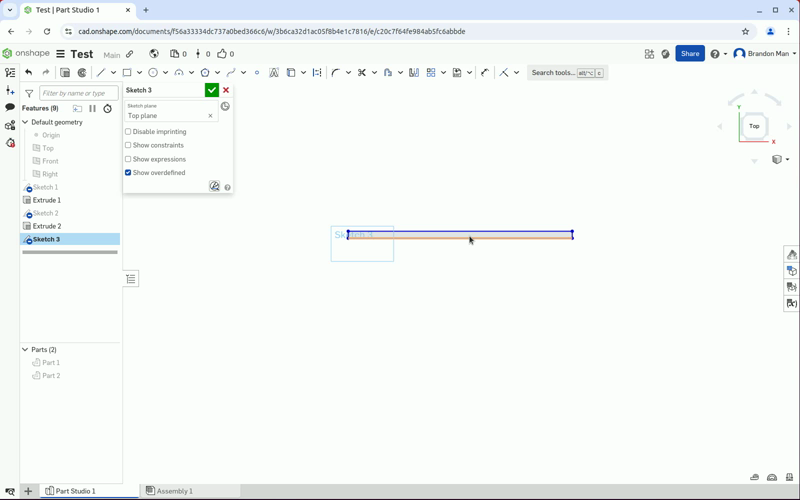
scroll(6)
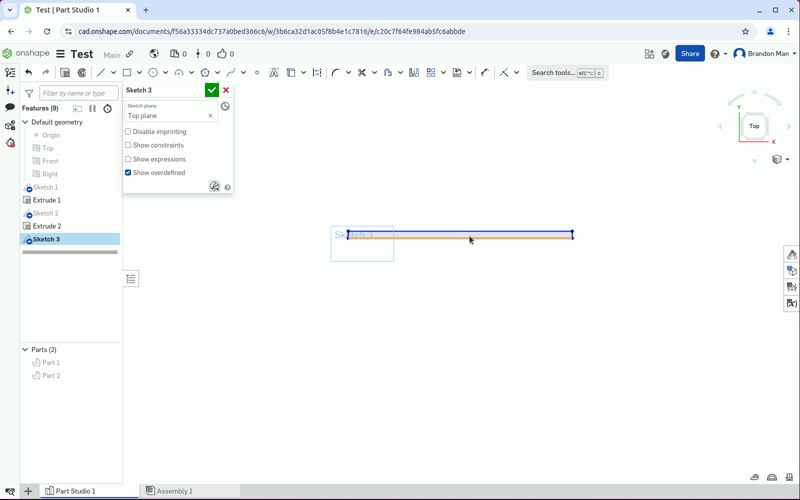
scroll(6)
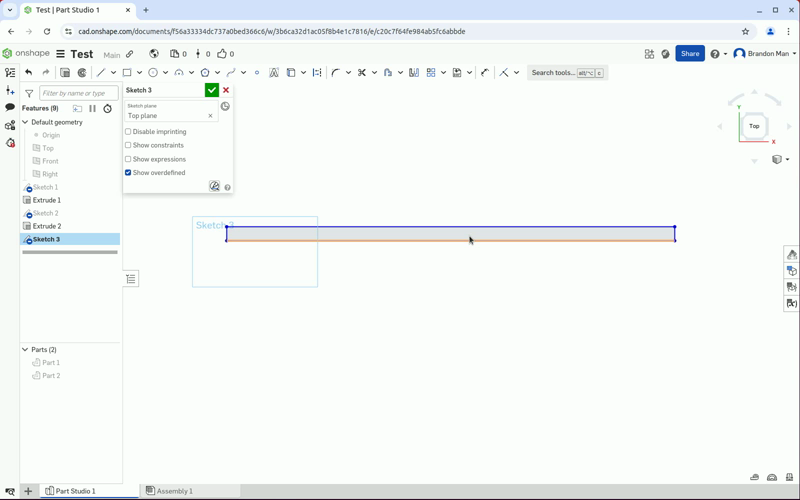
scroll(6)
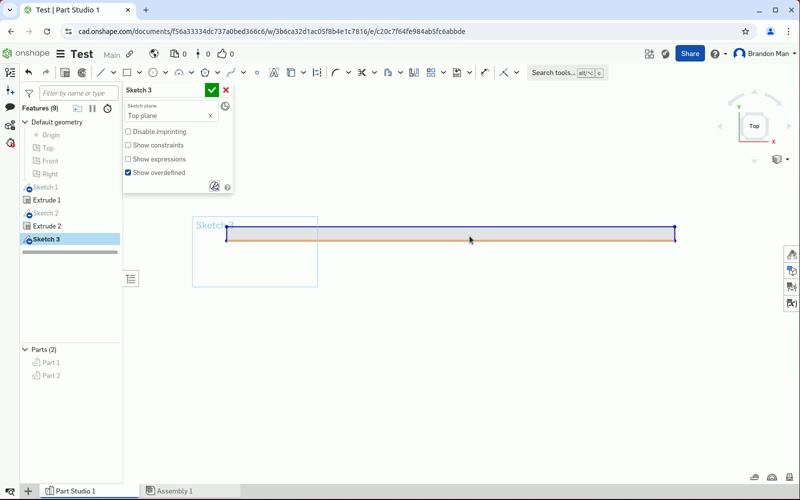
scroll(6)
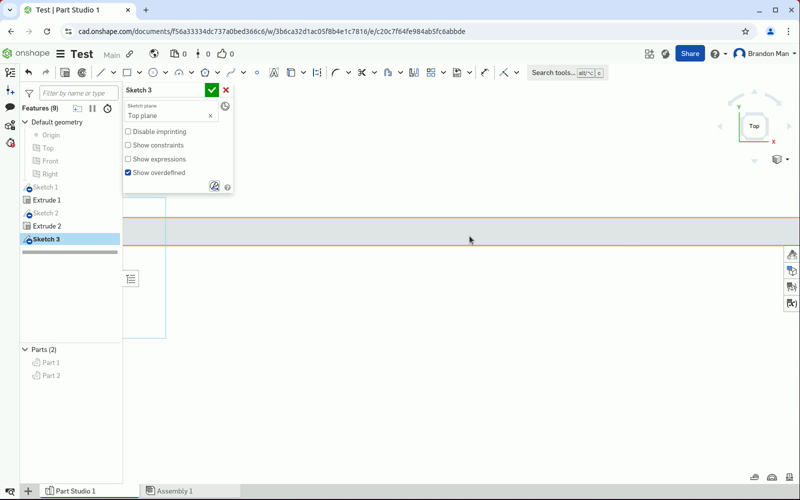
scroll(6)
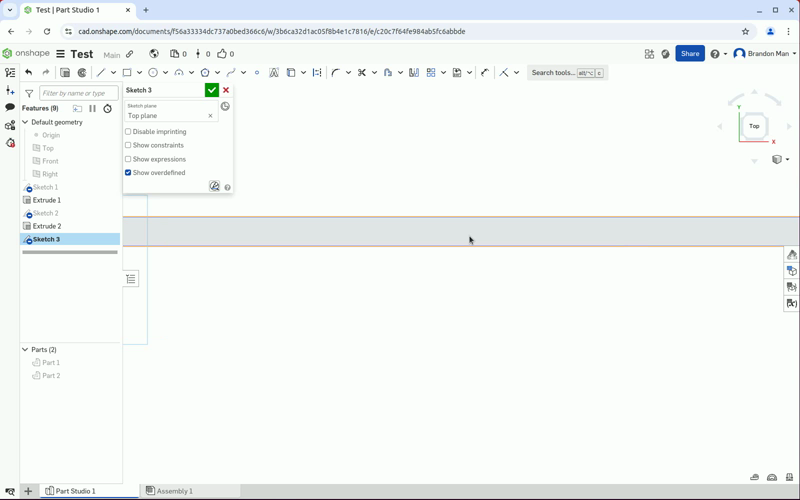
scroll(6)
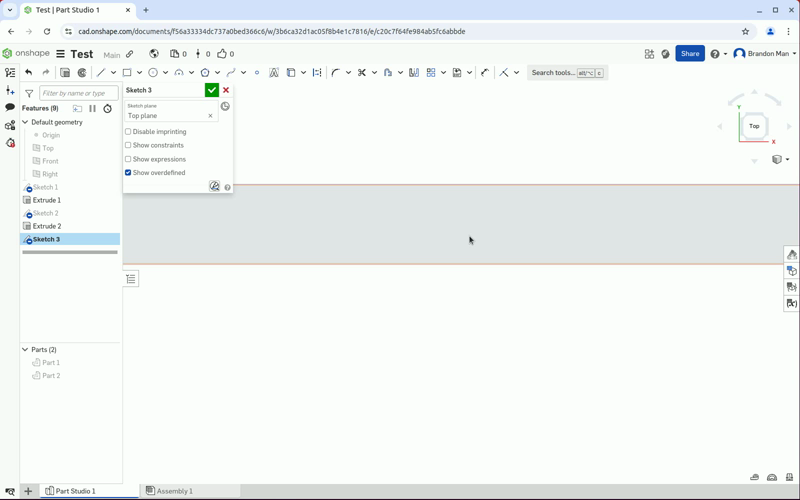
click(469, 235)
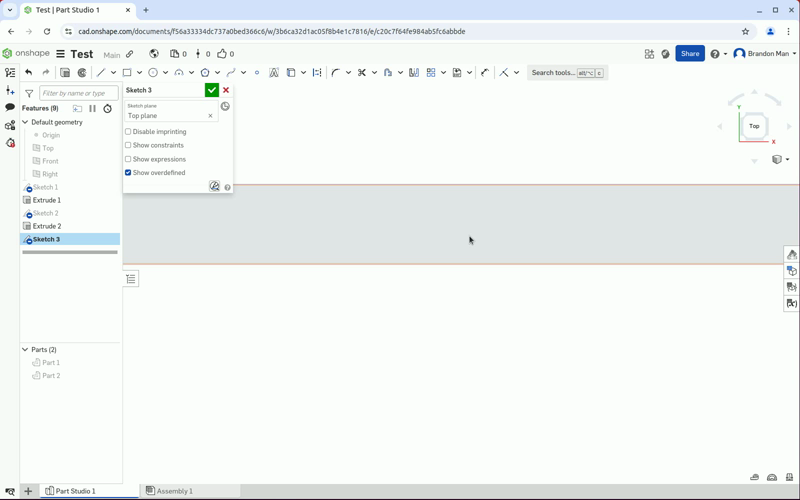
scroll(-6)
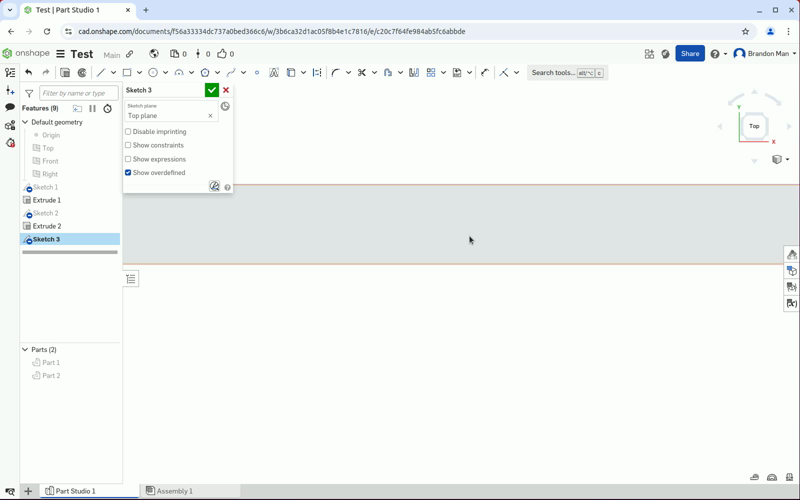
scroll(-6)
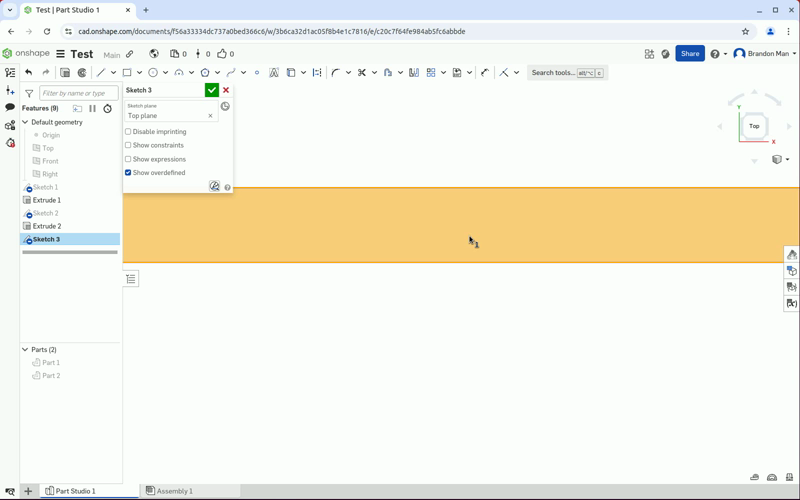
scroll(-6)
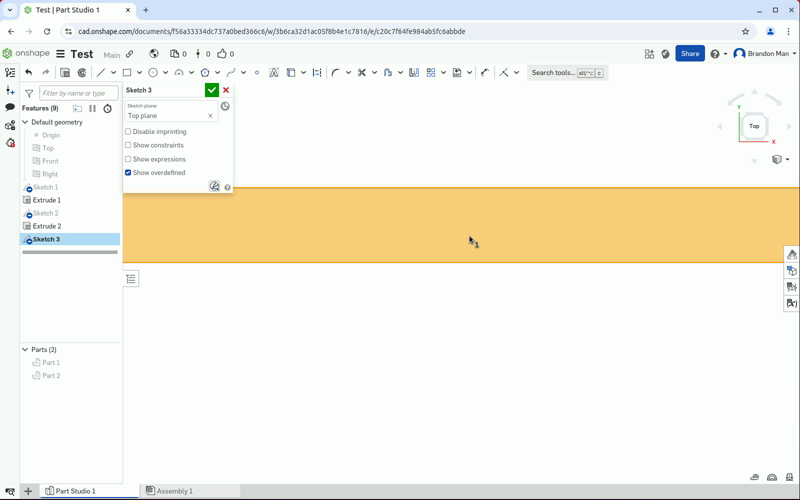
scroll(-6)
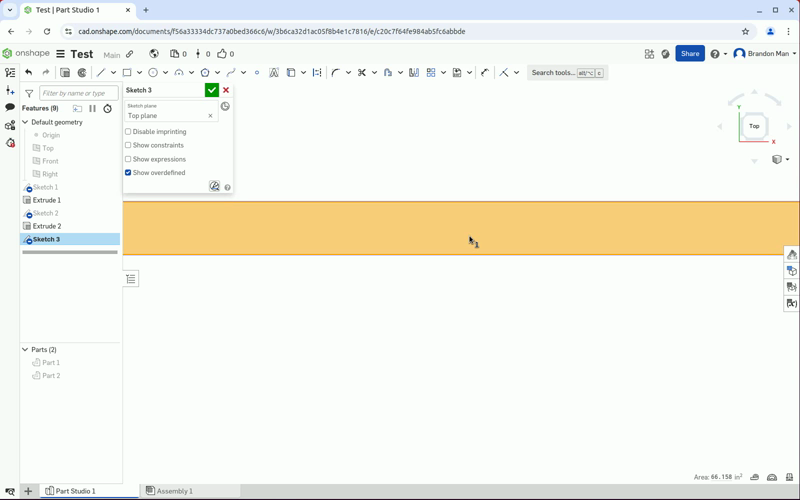
scroll(-6)
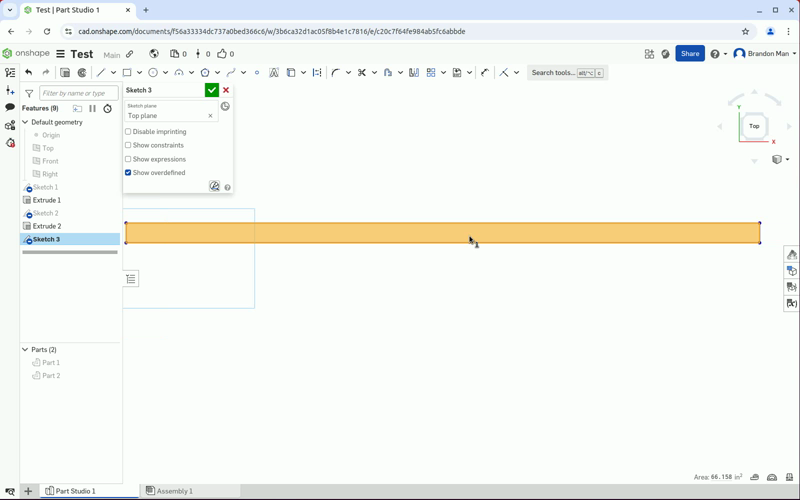
scroll(-6)
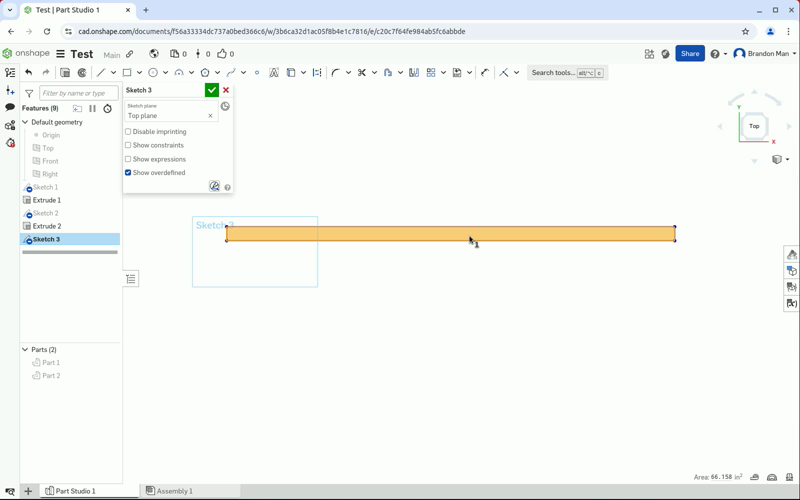
scroll(-6)
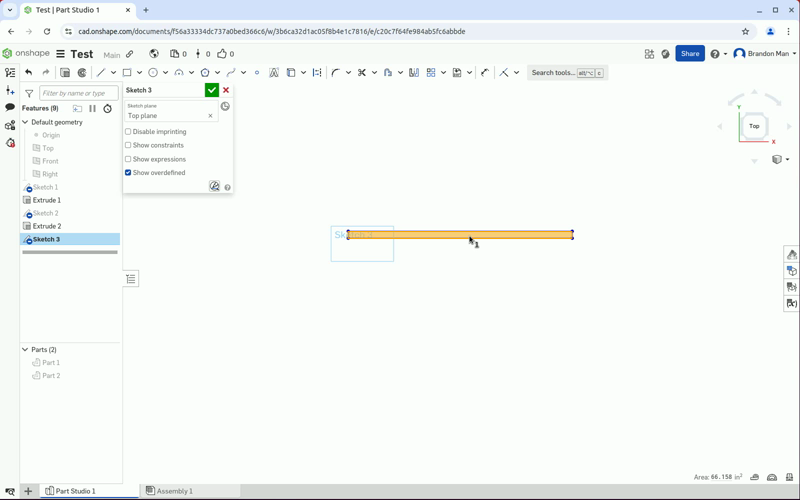
mouse_move(73, 352)
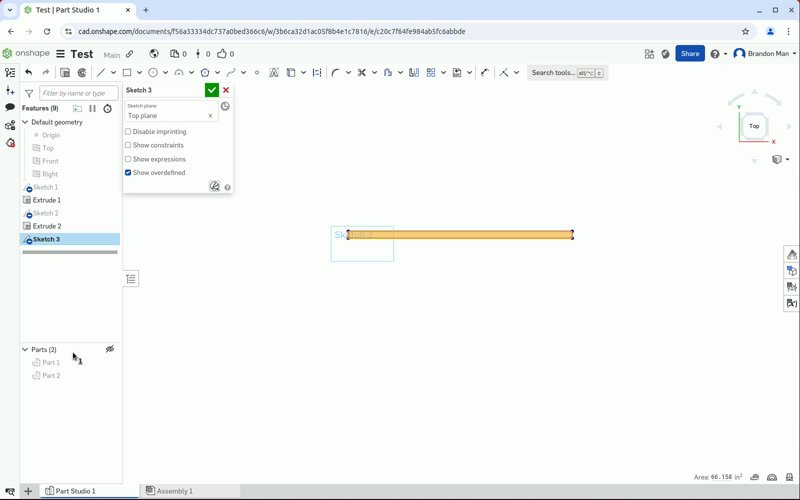
key(shift+y)
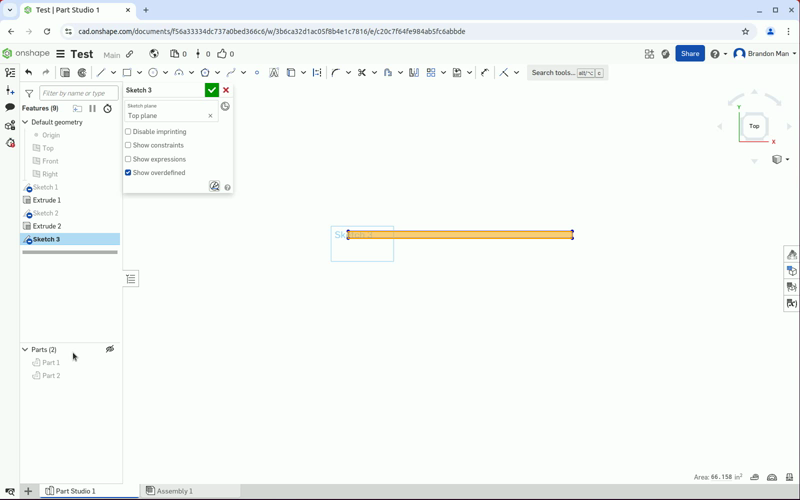
key(shift+e)
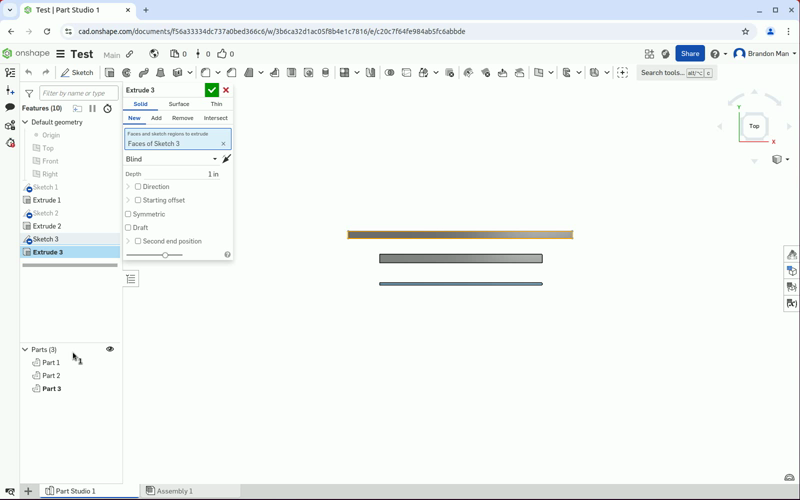
mouse_move(143, 106)
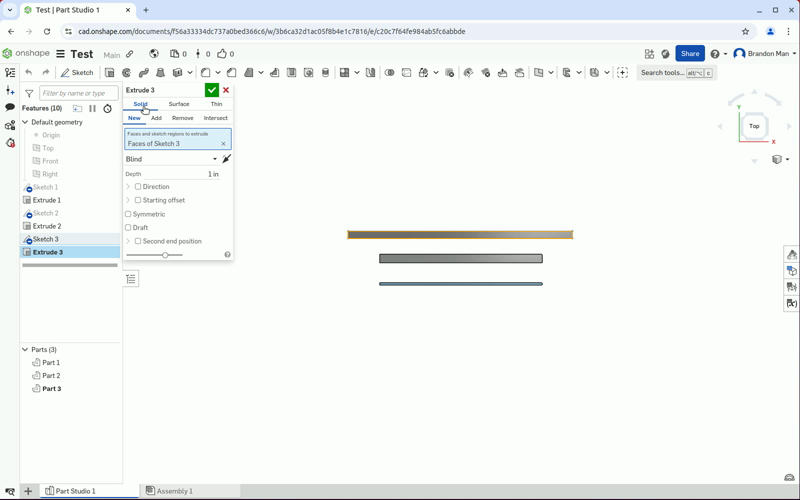
click(143, 106)
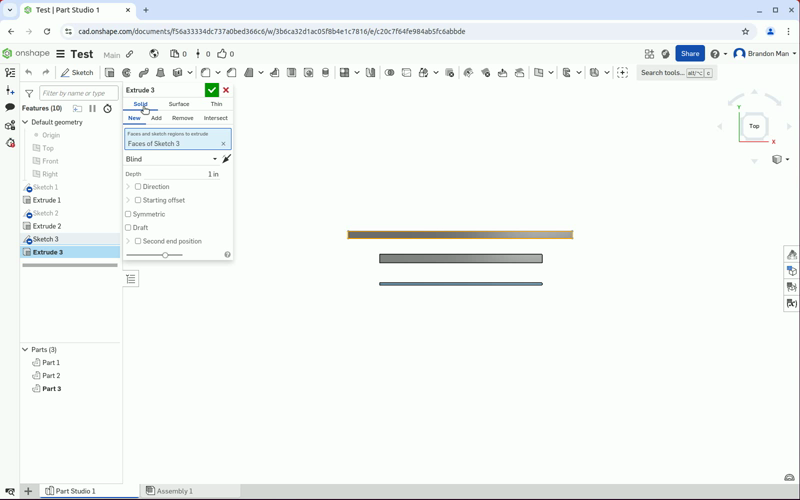
mouse_move(137, 120)
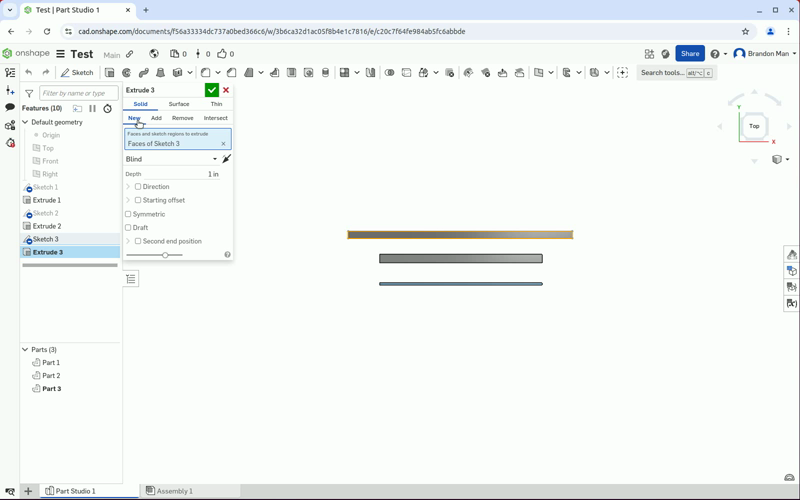
click(137, 120)
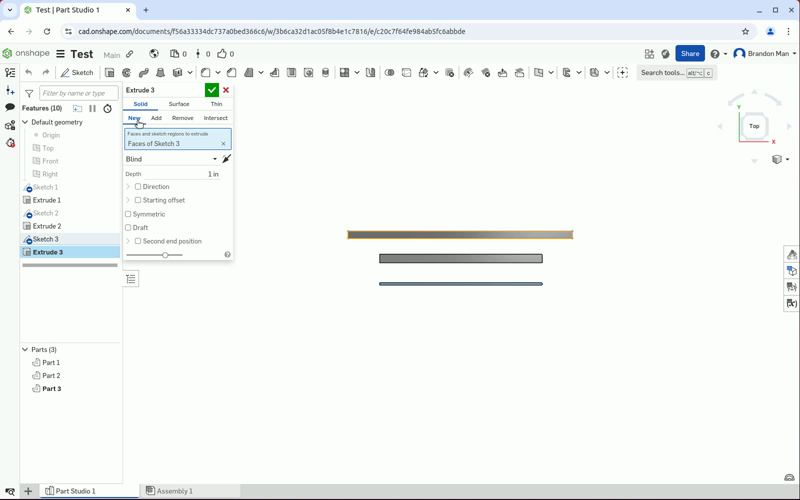
key(tab, 4)
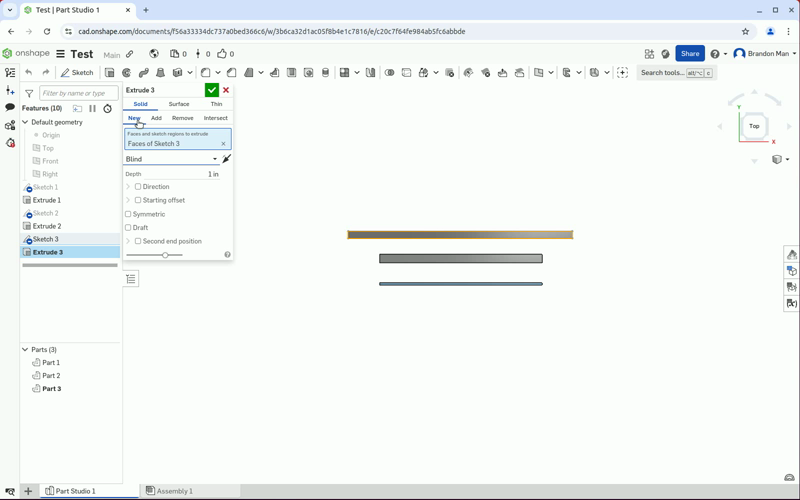
text(0.481)
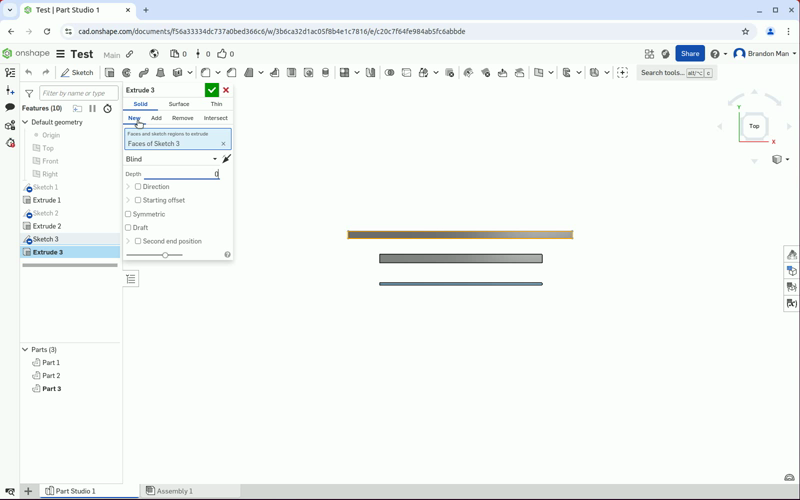
key(enter)
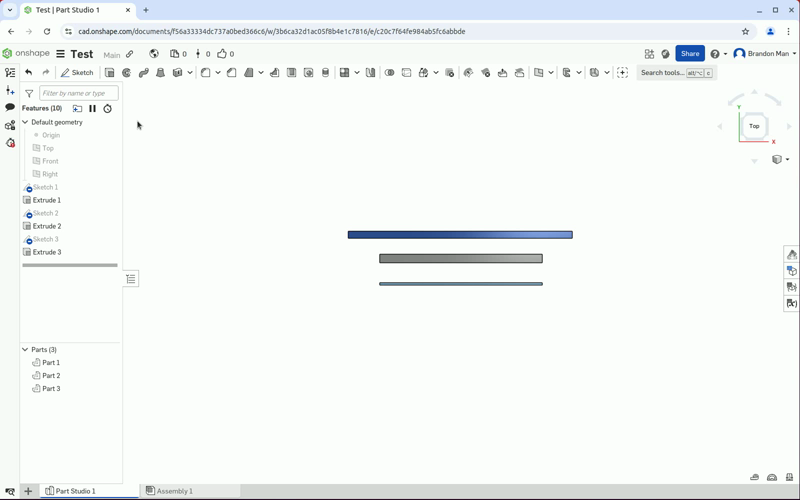
key(shift+h)
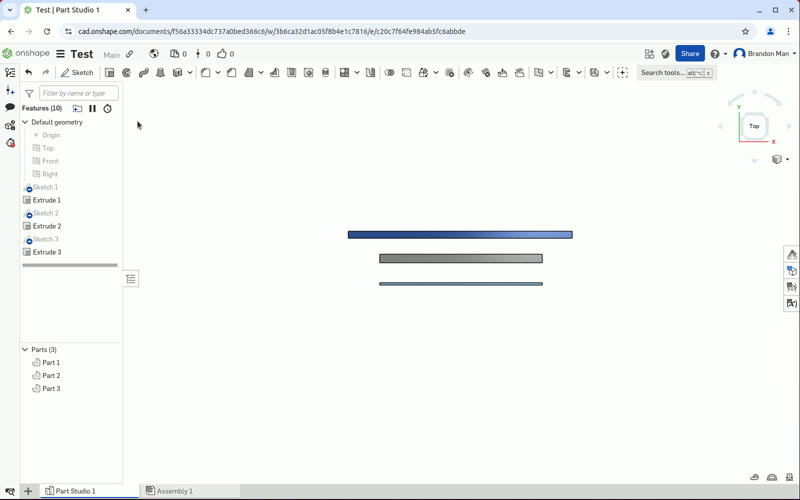
key(shift+h)
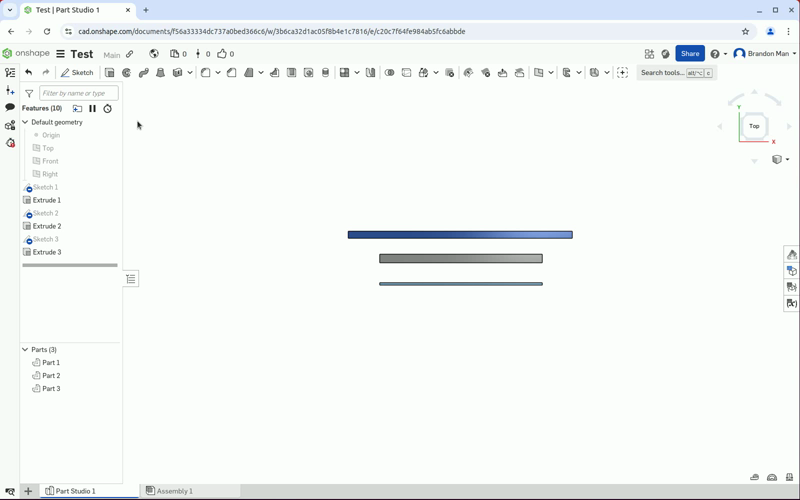
key(shift+7)
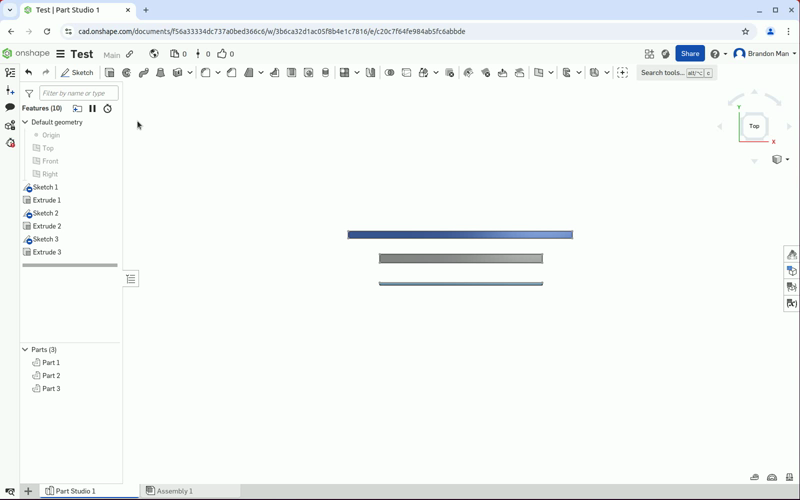
key(up, 3)
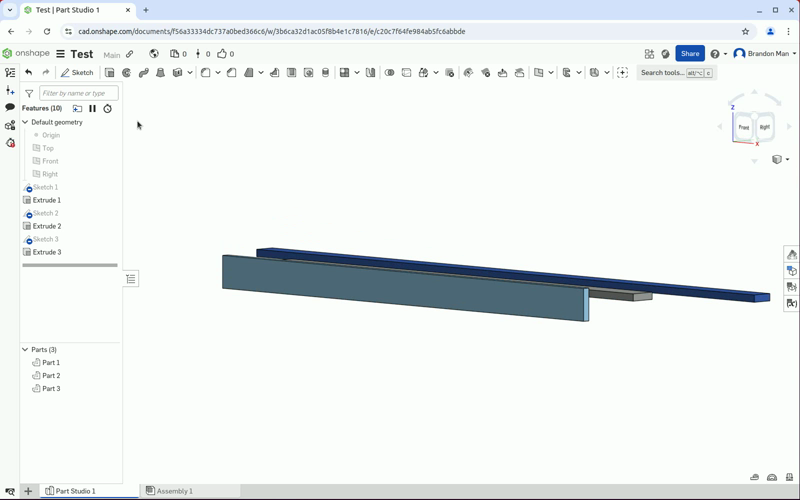
key(left, 3)
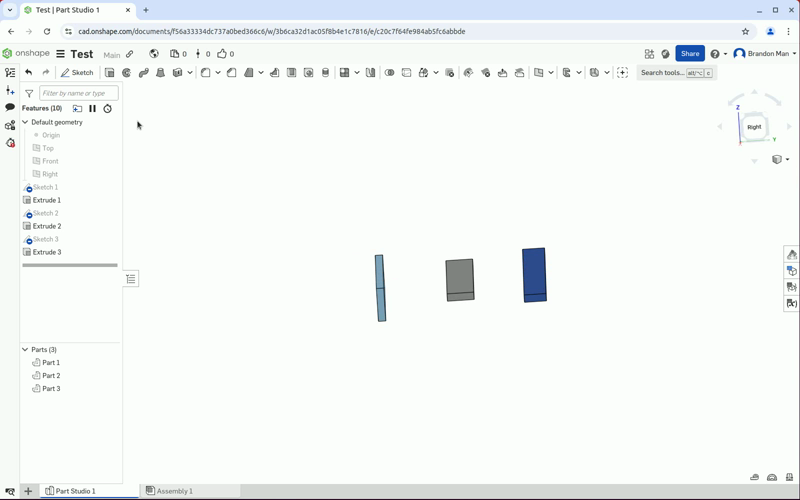
key(right, 3)
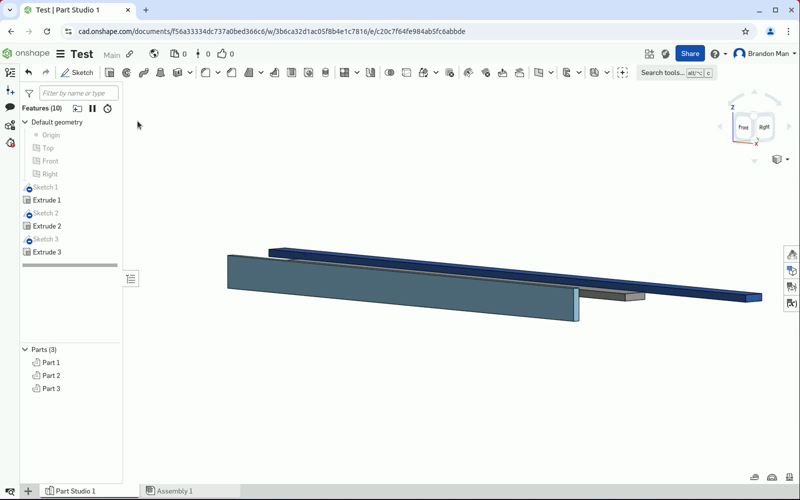
key(down, 3)
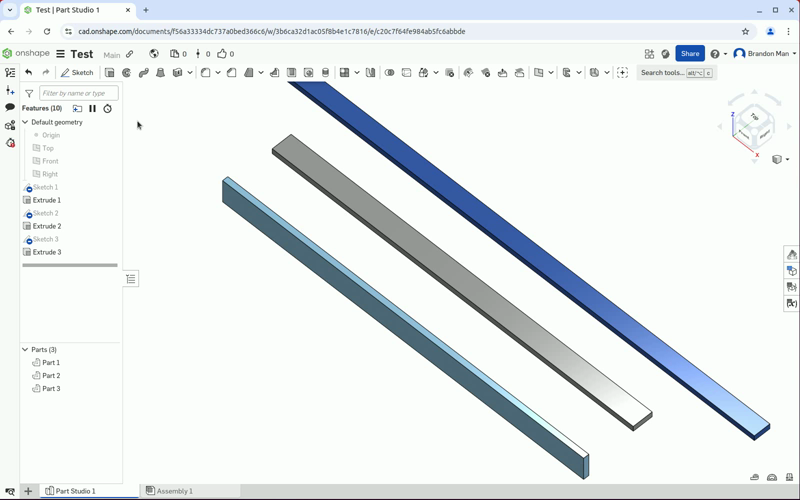
mouse_move(73, 189)
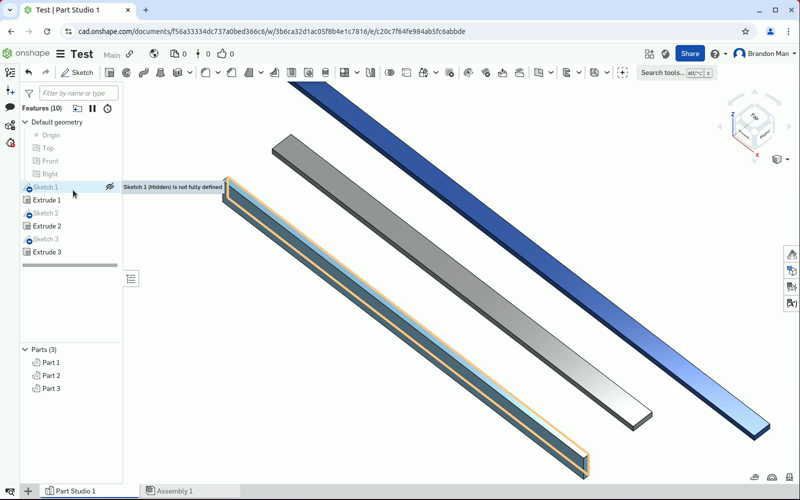
click(73, 189)